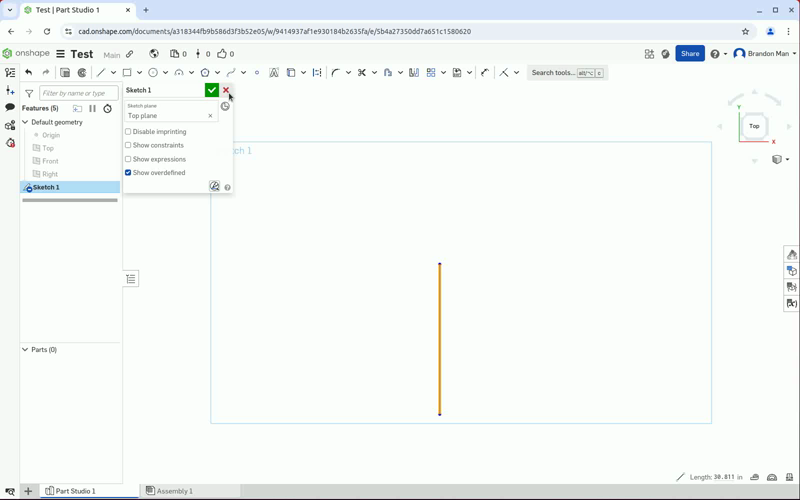
key(shift+h)
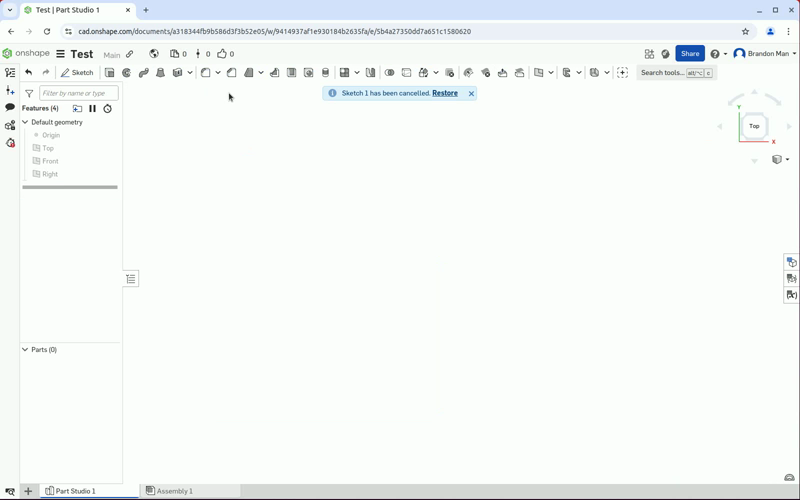
mouse_move(73, 352)
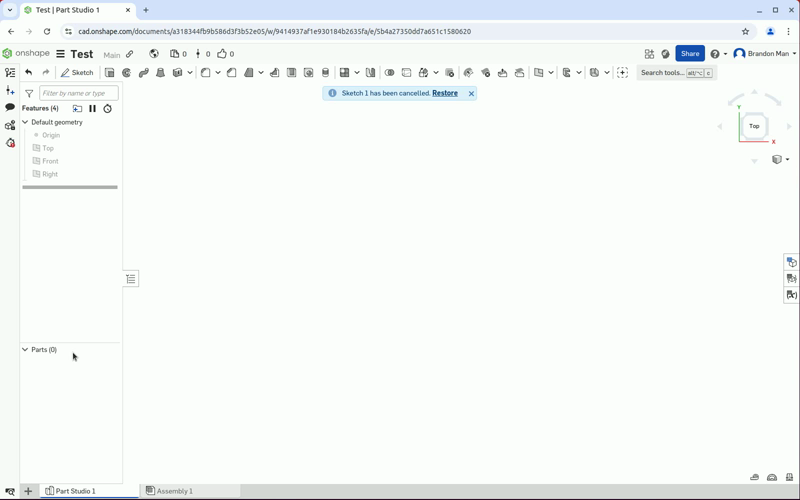
key(y)
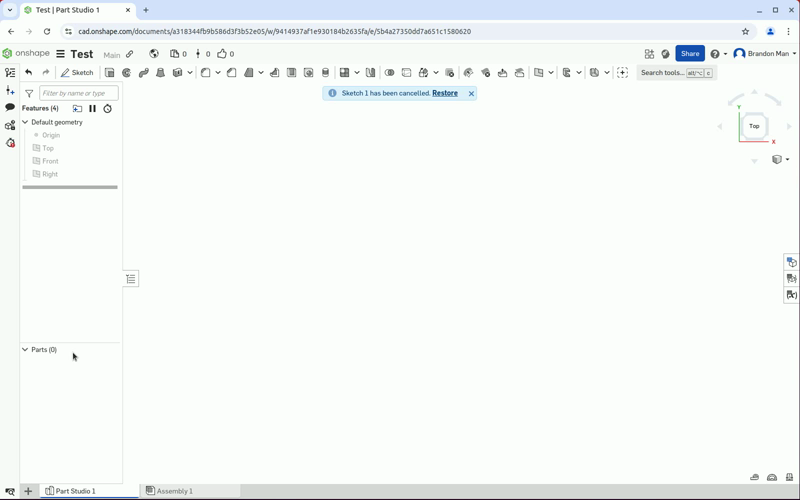
key(shift+p)
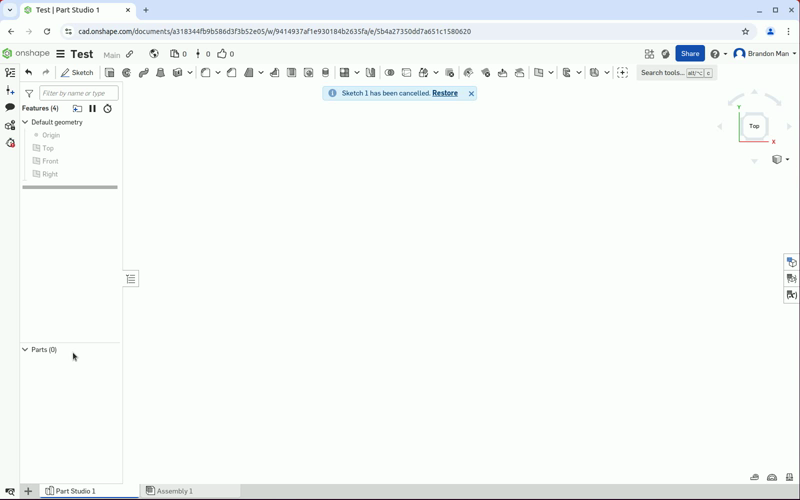
key(space)
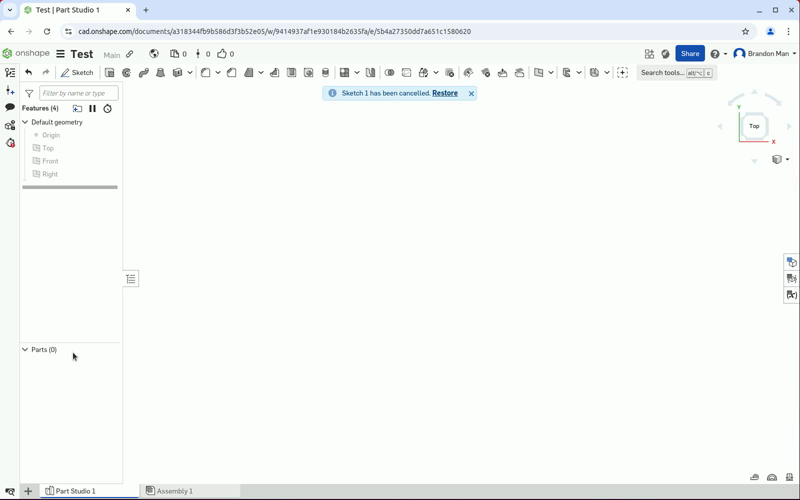
key_down(shift)
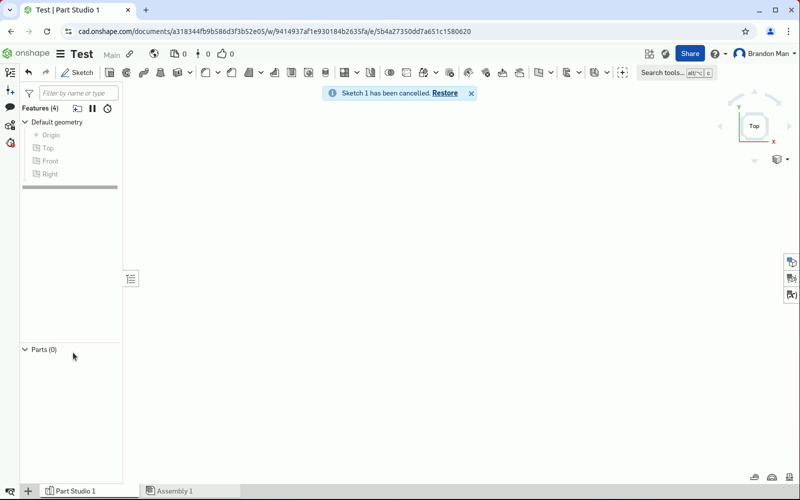
key(up)
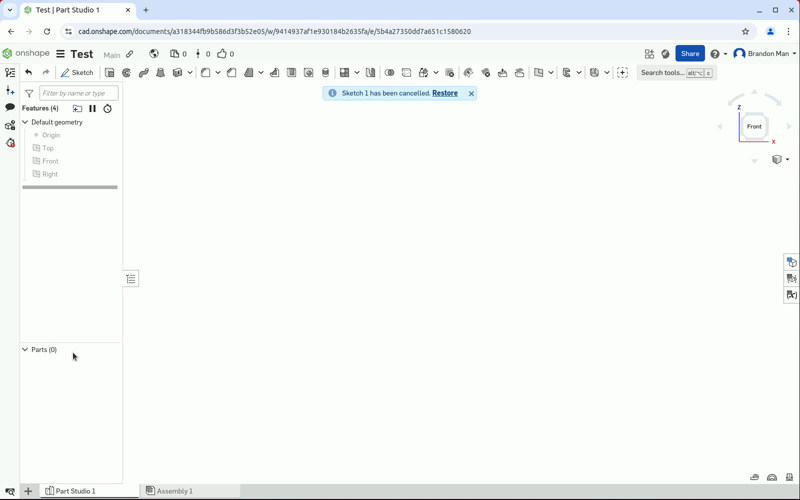
key_up(shift)
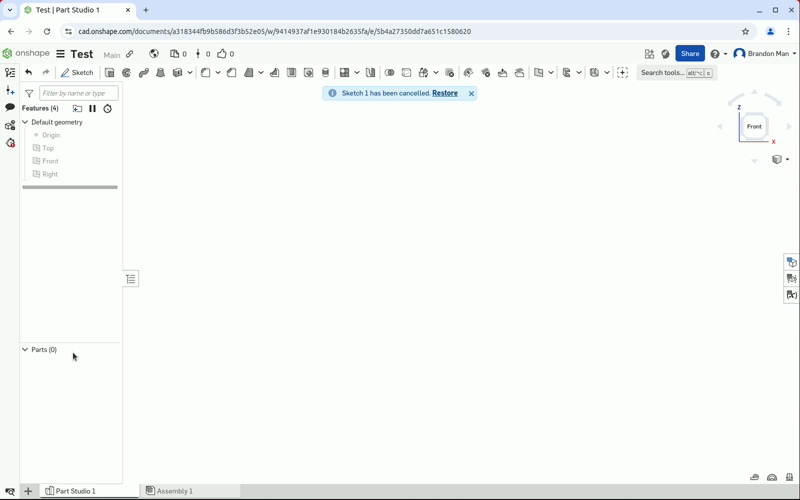
mouse_move(73, 352)
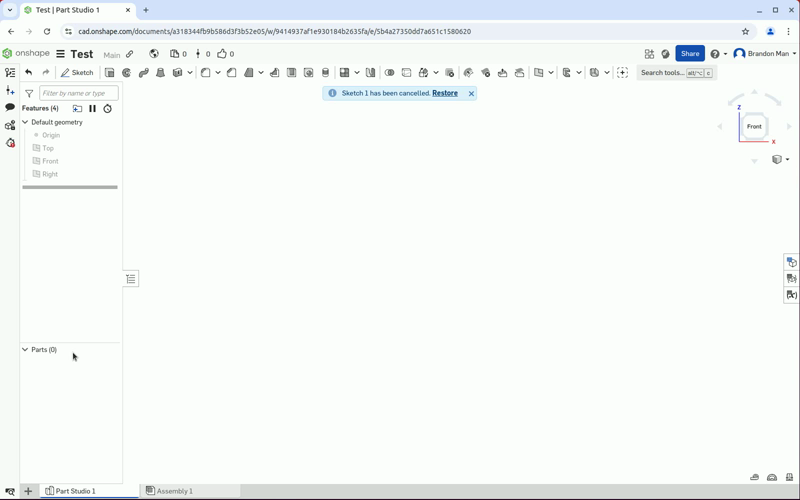
key(shift+y)
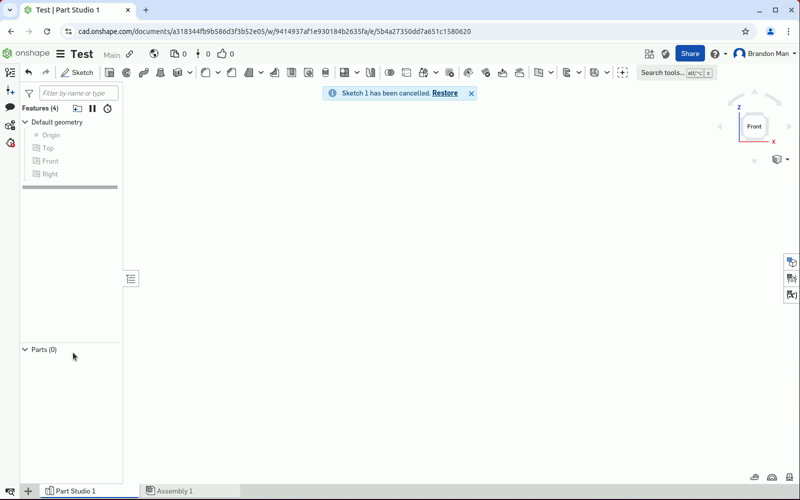
key(shift+s)
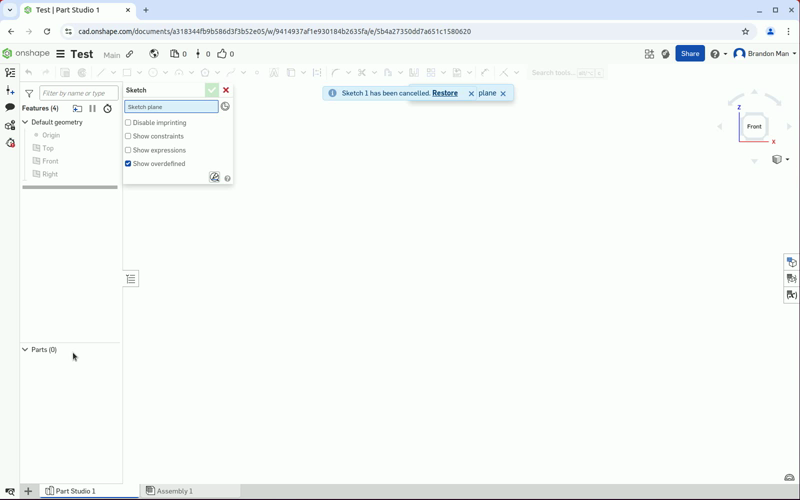
mouse_move(73, 163)
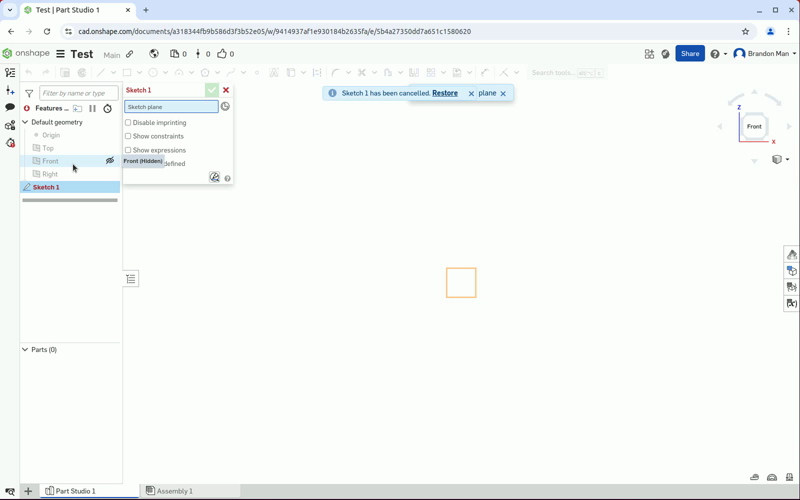
click(73, 163)
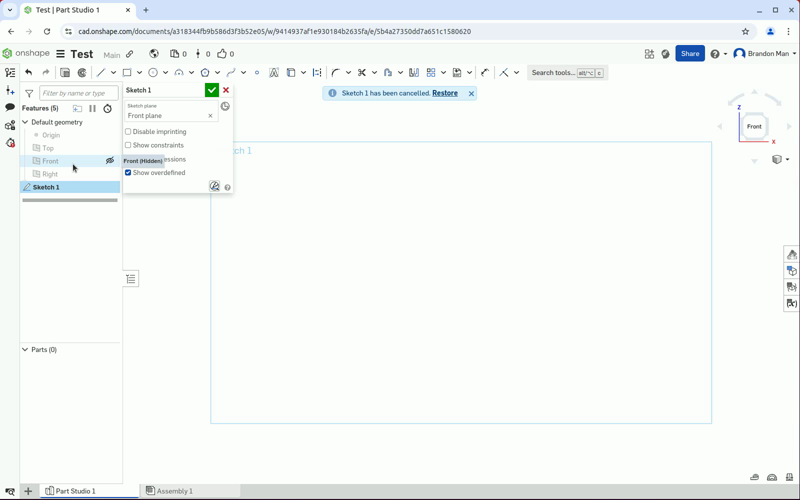
mouse_move(73, 352)
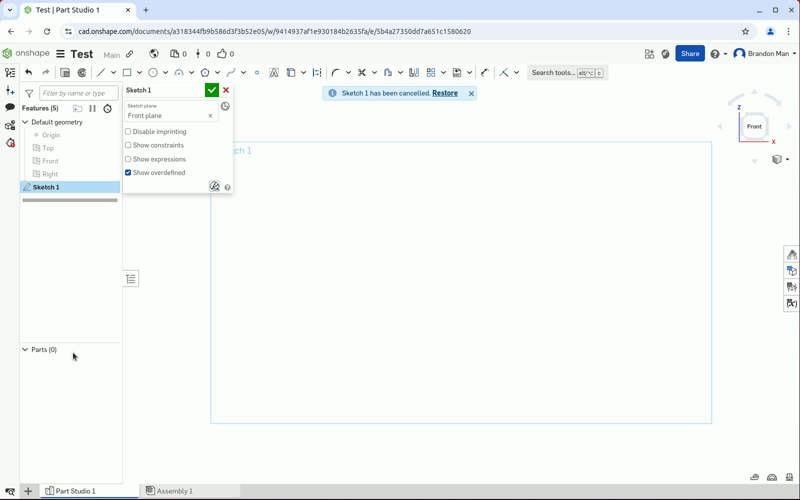
key(y)
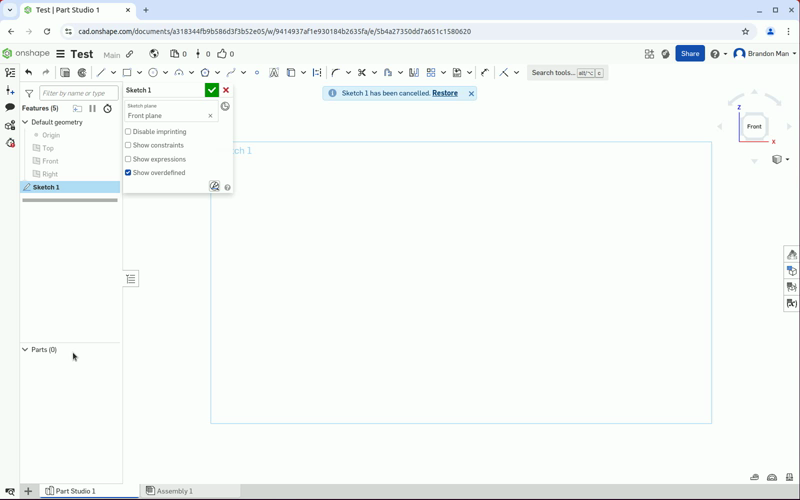
key(l)
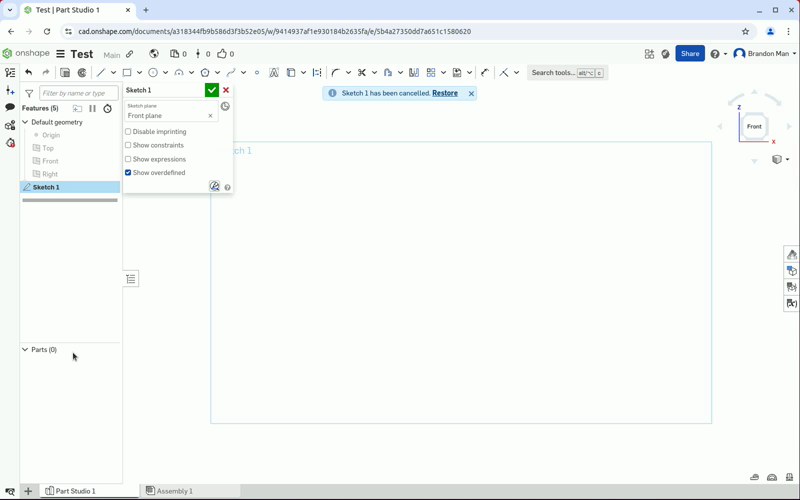
key_down(shift)
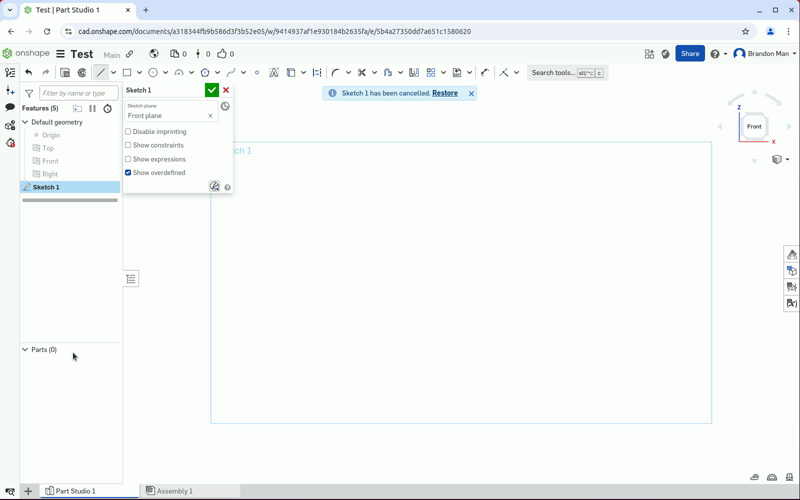
mouse_move(348, 271)
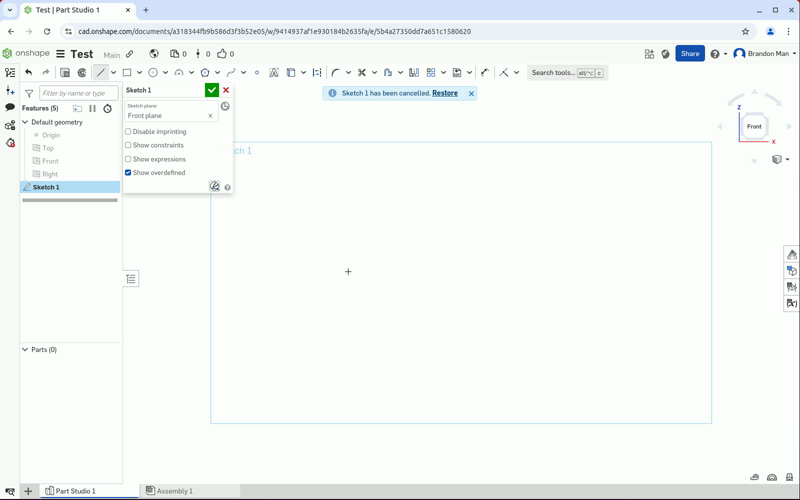
click(348, 271)
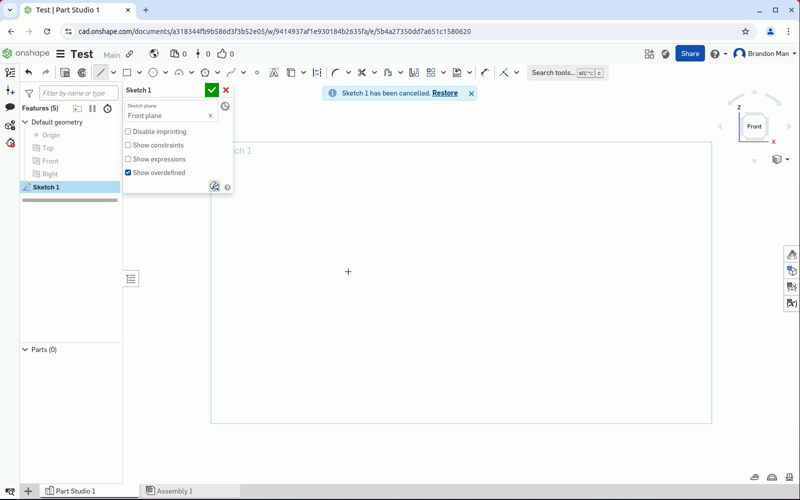
key_up(shift)
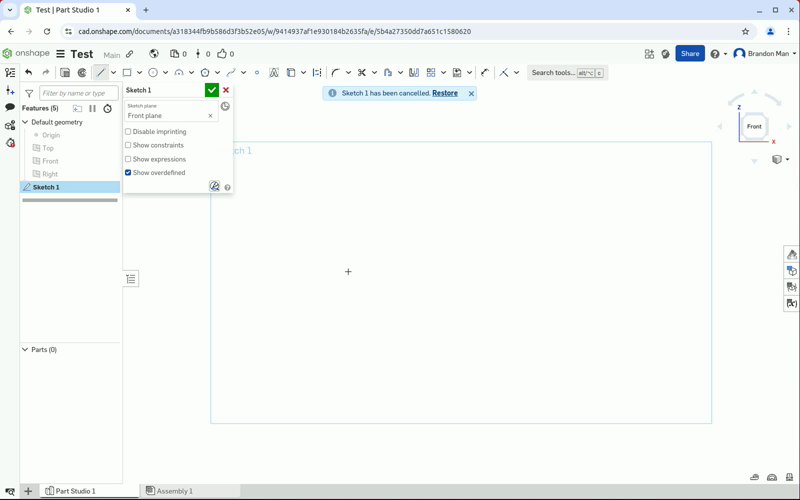
key_down(shift)
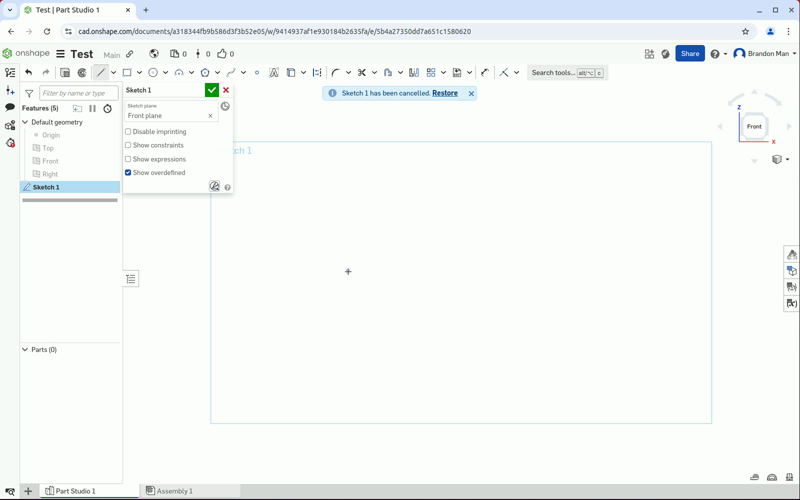
mouse_move(378, 271)
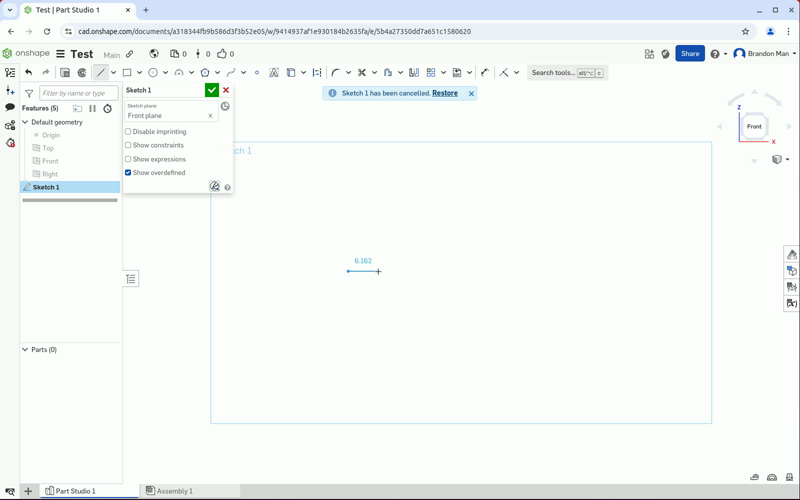
mouse_move(351, 271)
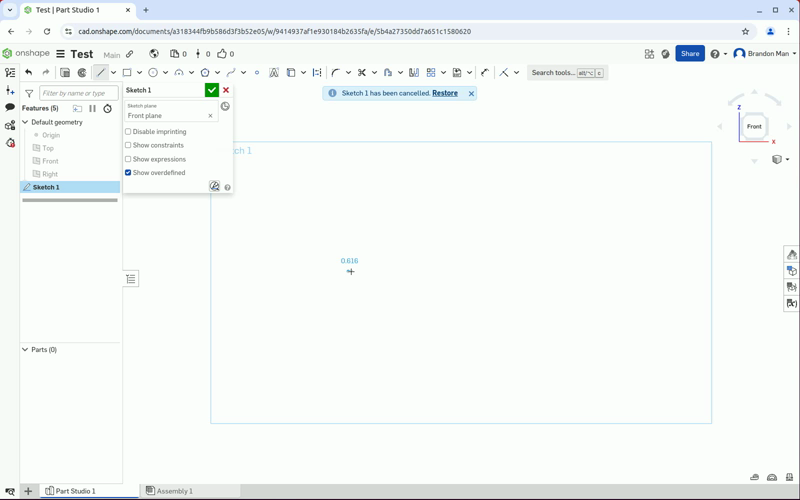
scroll(6)
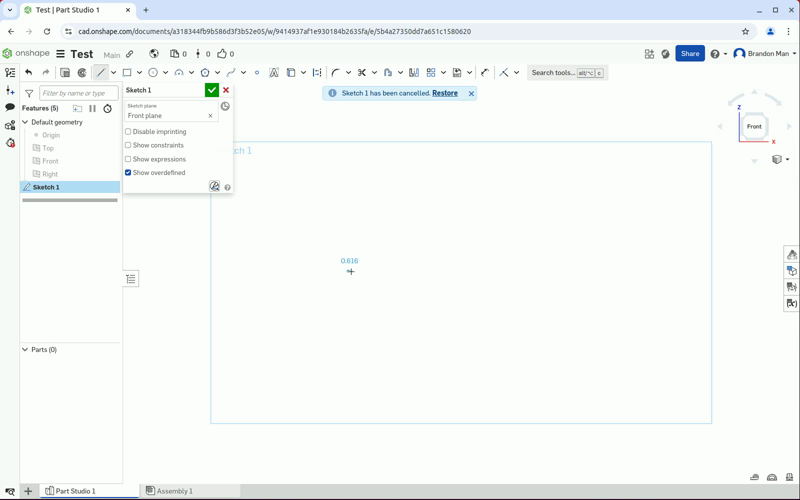
scroll(6)
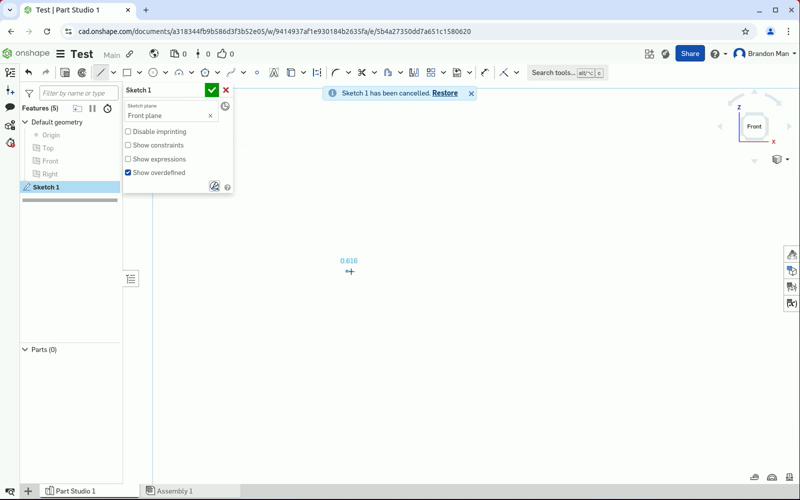
scroll(6)
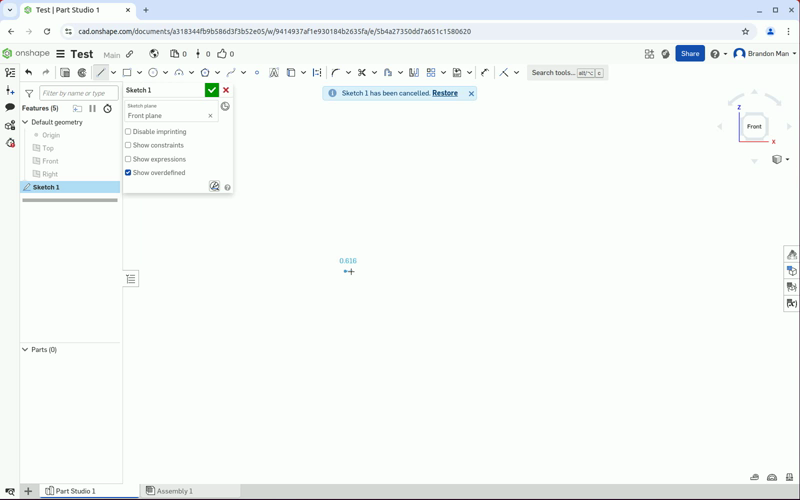
scroll(6)
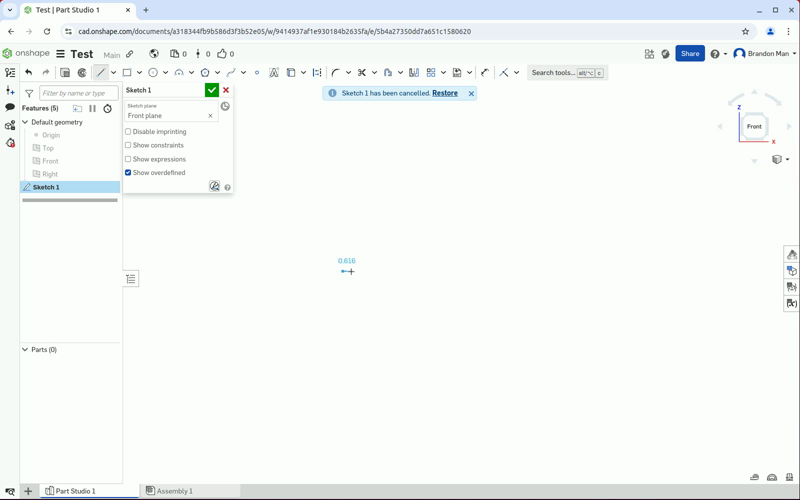
scroll(6)
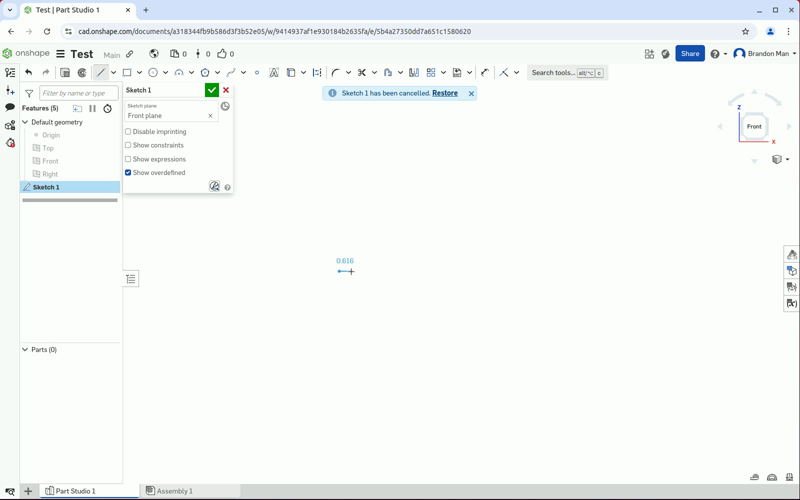
scroll(6)
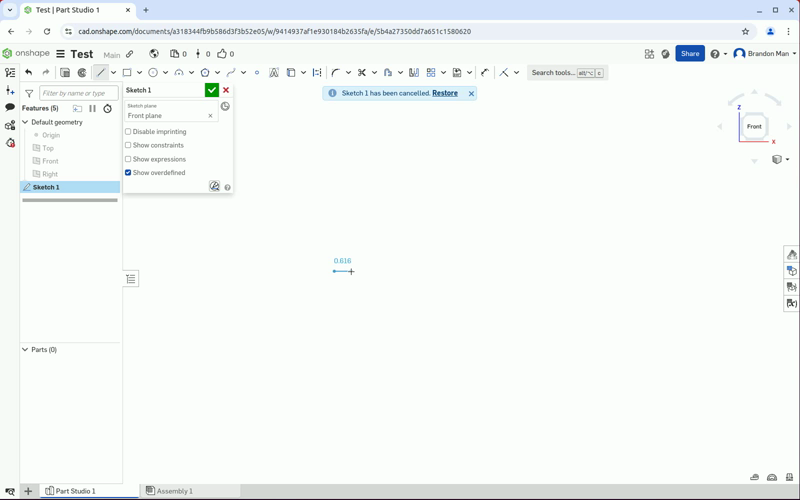
scroll(6)
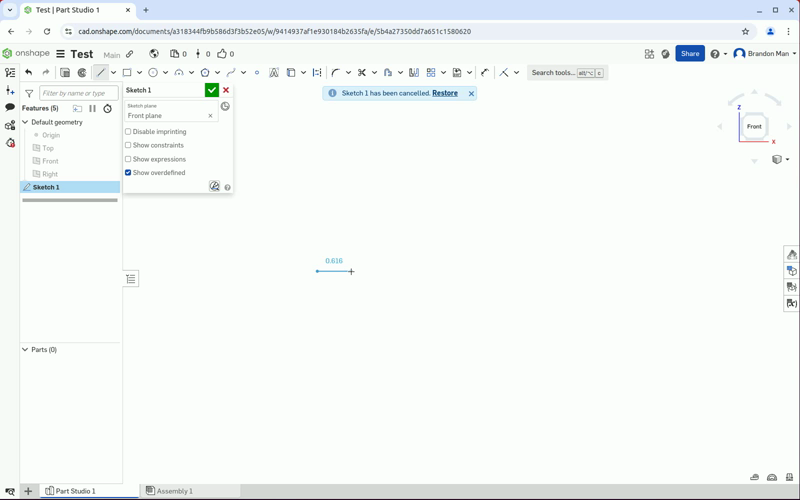
click(351, 271)
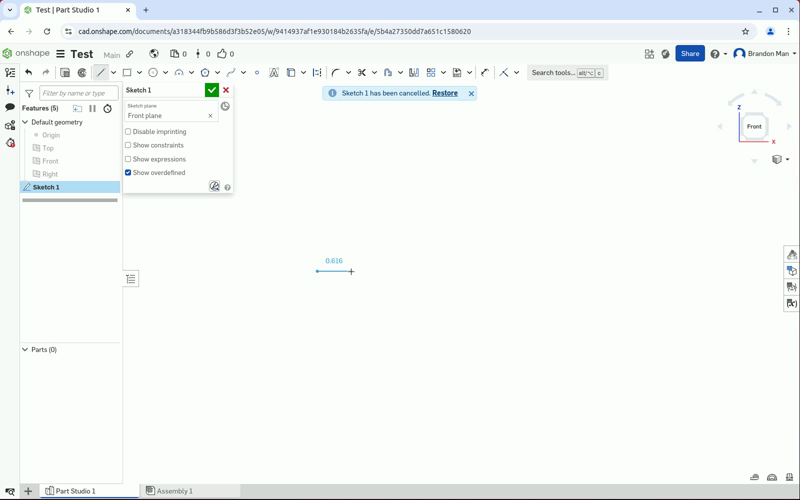
scroll(-6)
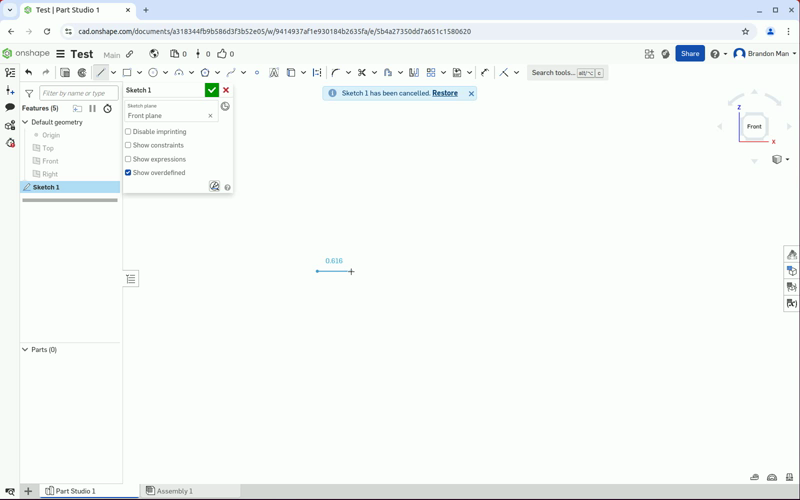
scroll(-6)
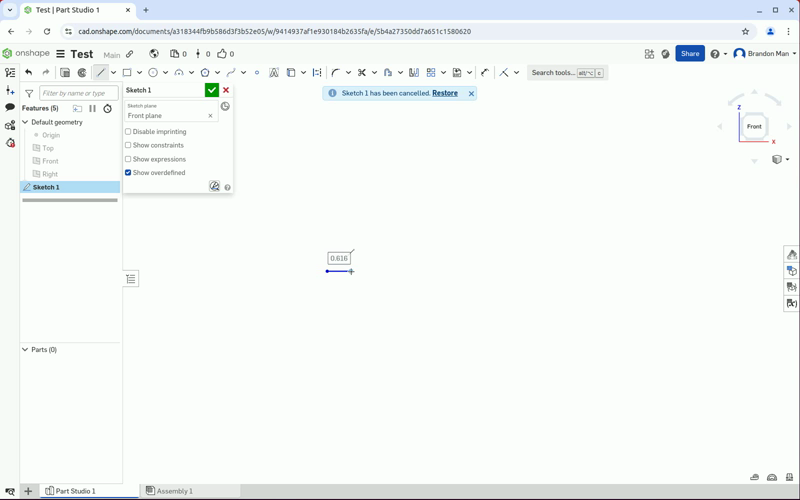
scroll(-6)
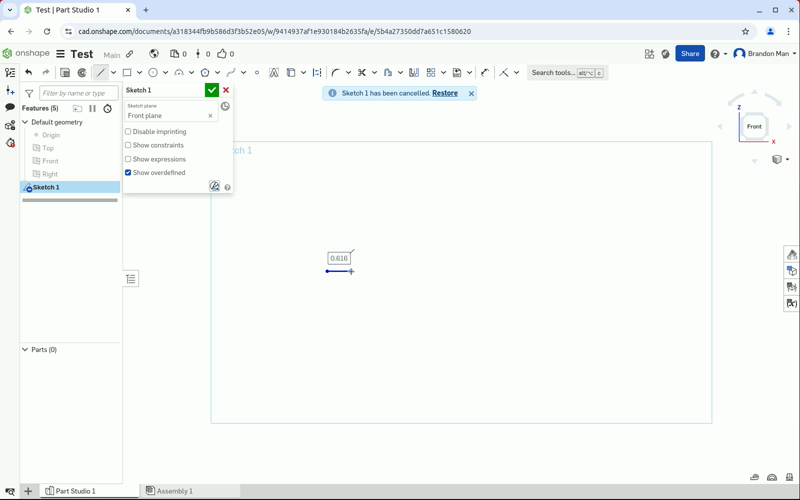
scroll(-6)
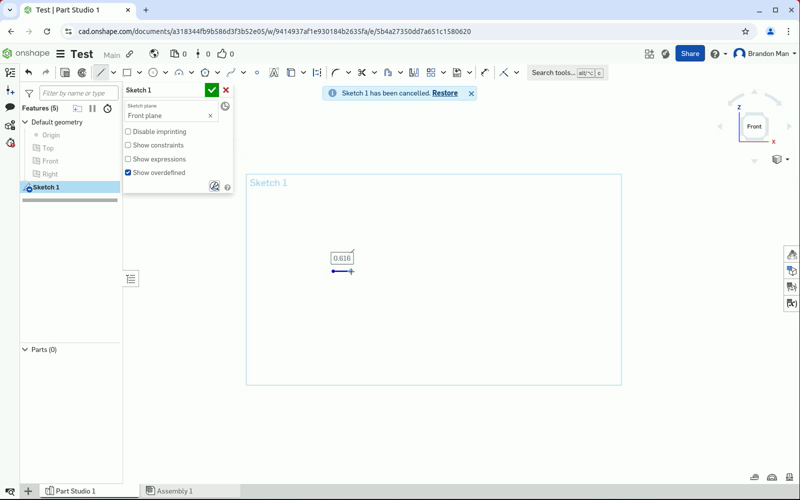
scroll(-6)
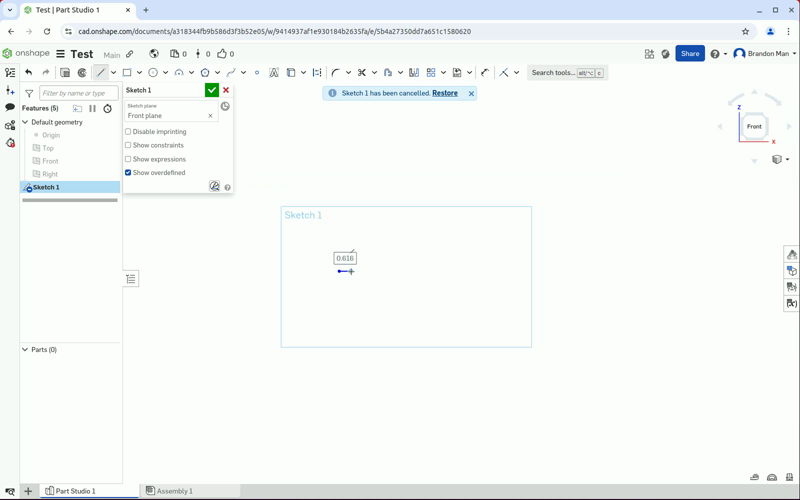
scroll(-6)
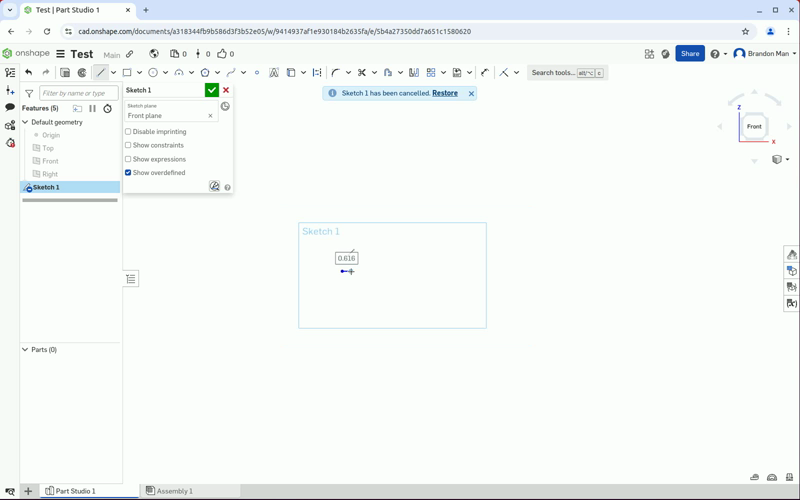
scroll(-6)
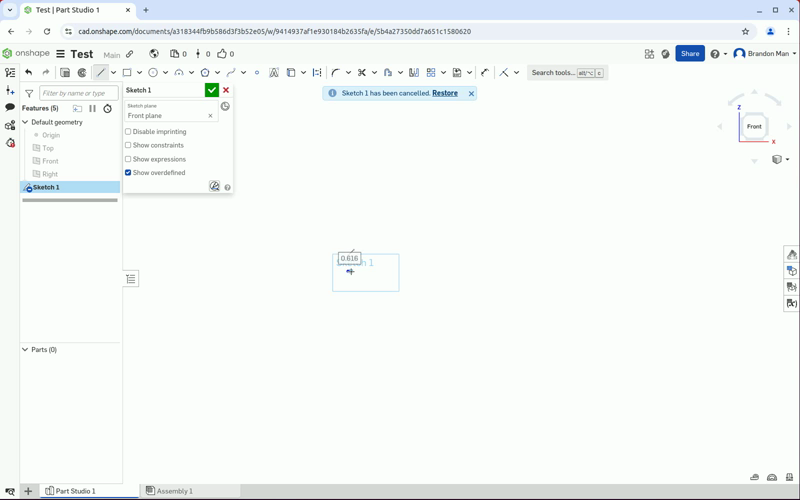
key_up(shift)
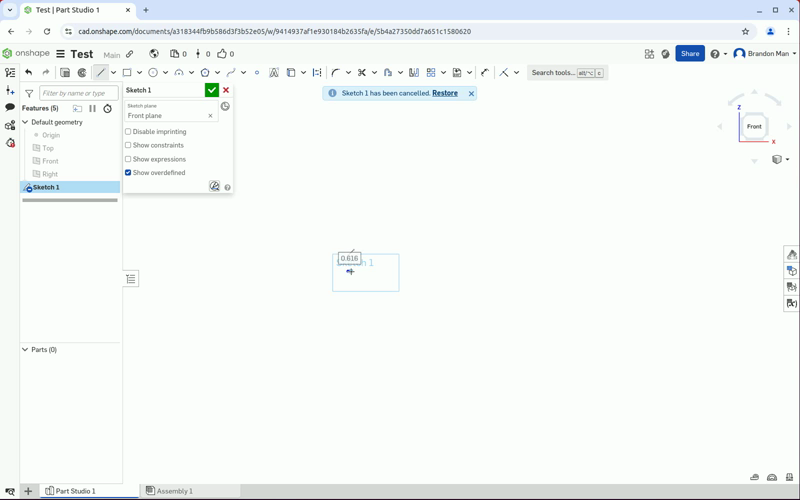
key_down(shift)
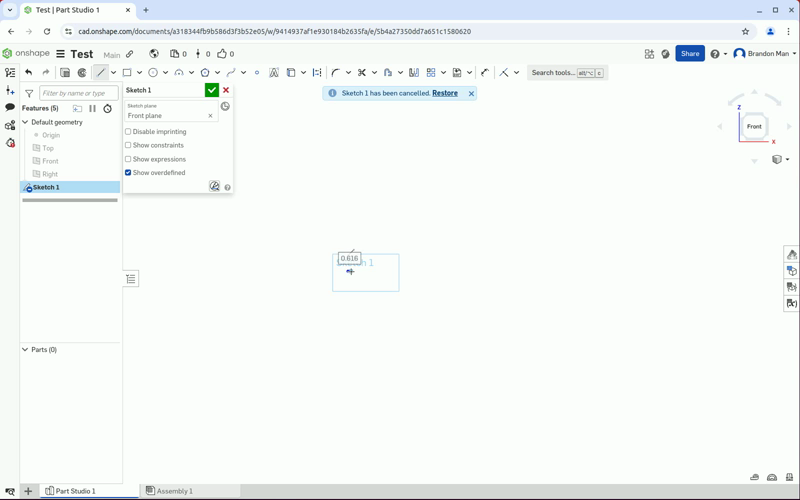
mouse_move(381, 271)
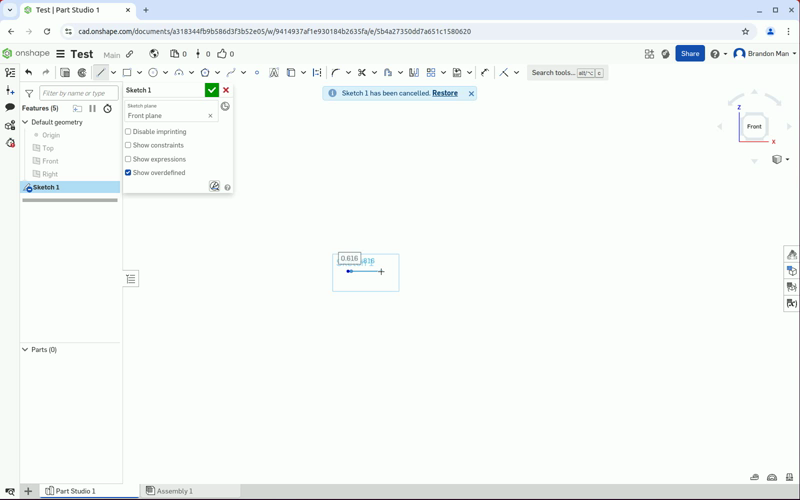
mouse_move(351, 282)
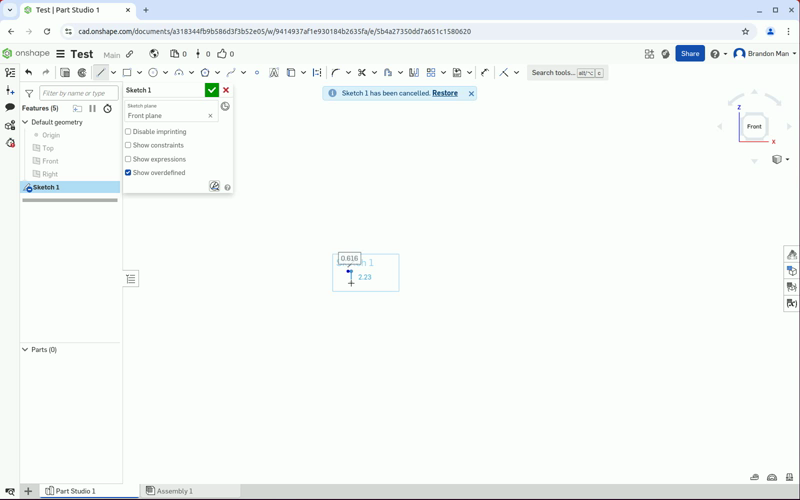
click(351, 282)
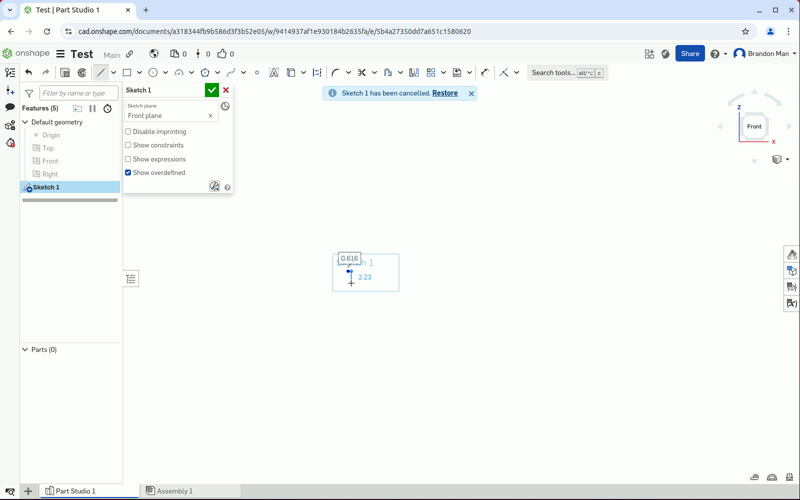
key_up(shift)
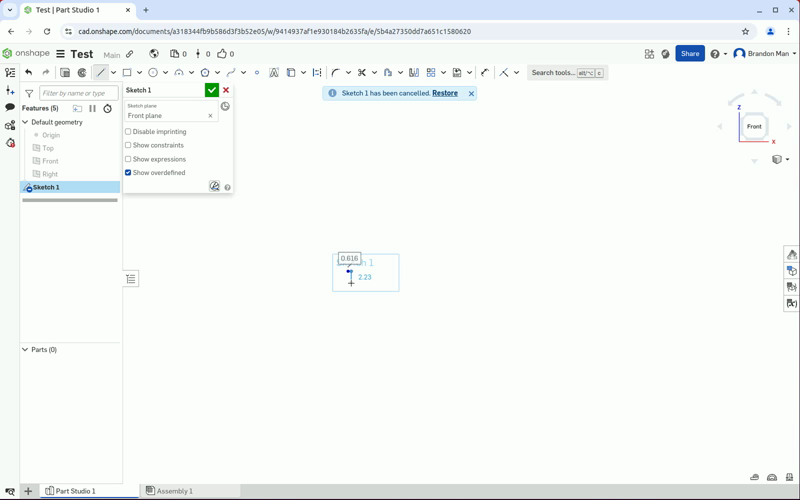
key_down(shift)
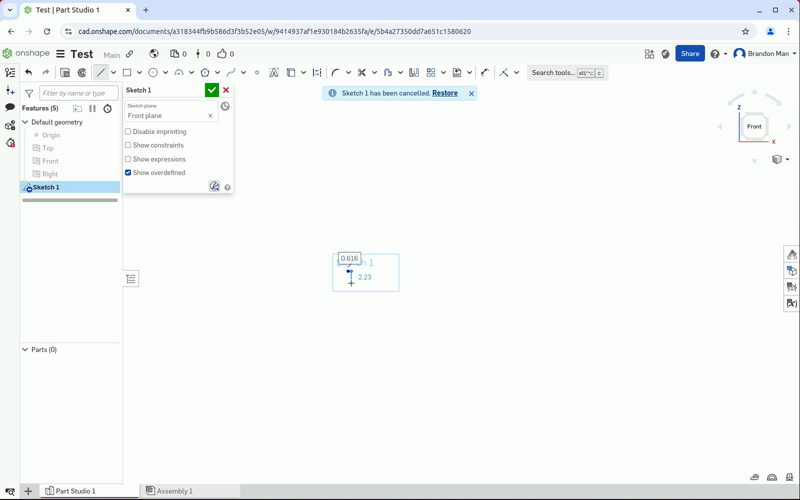
mouse_move(381, 282)
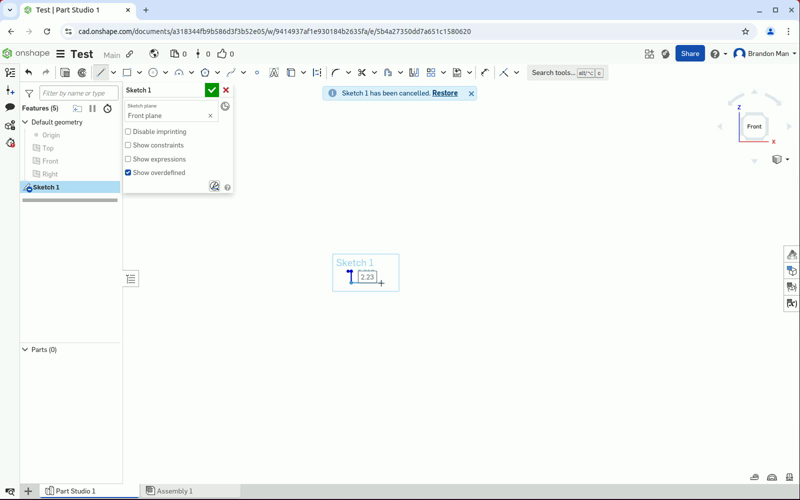
mouse_move(404, 282)
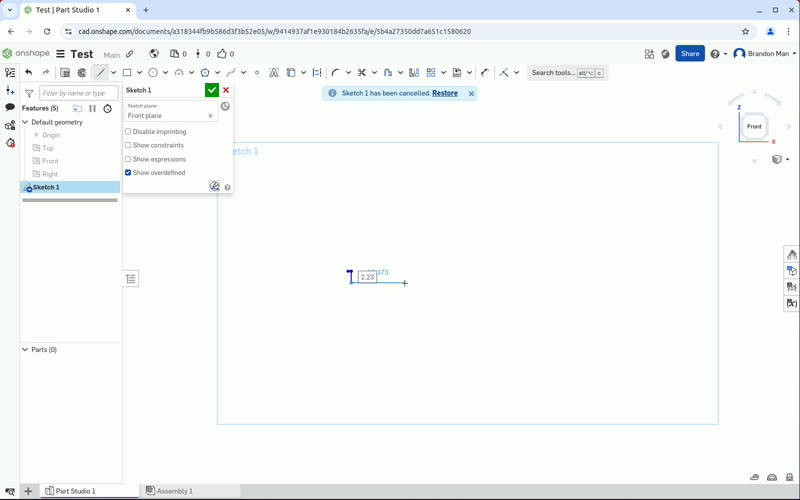
click(404, 282)
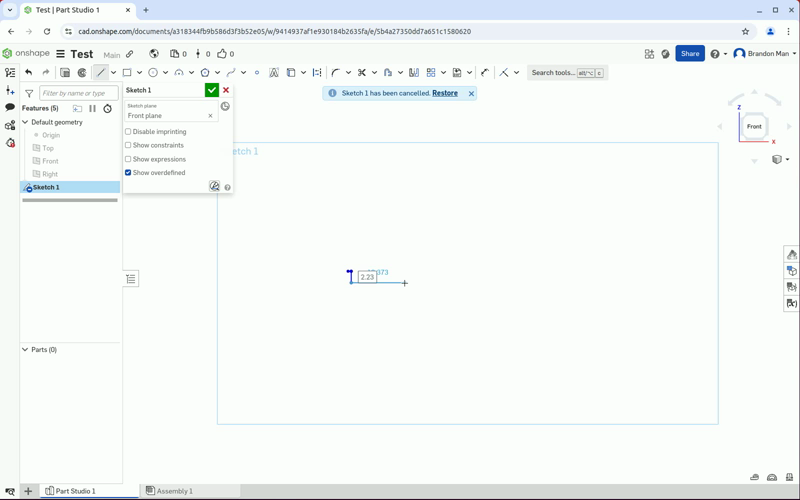
key_up(shift)
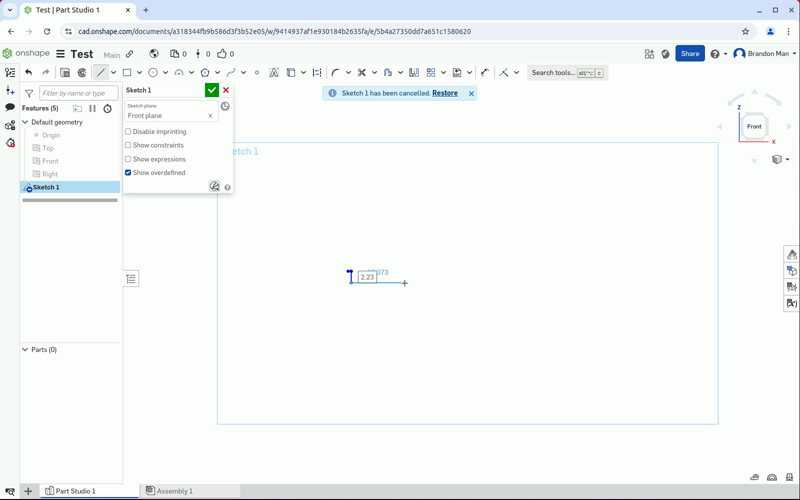
key_down(shift)
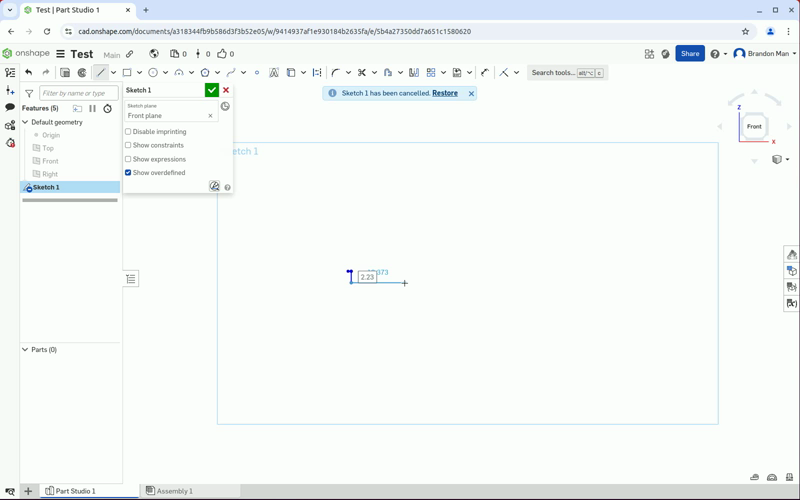
mouse_move(434, 282)
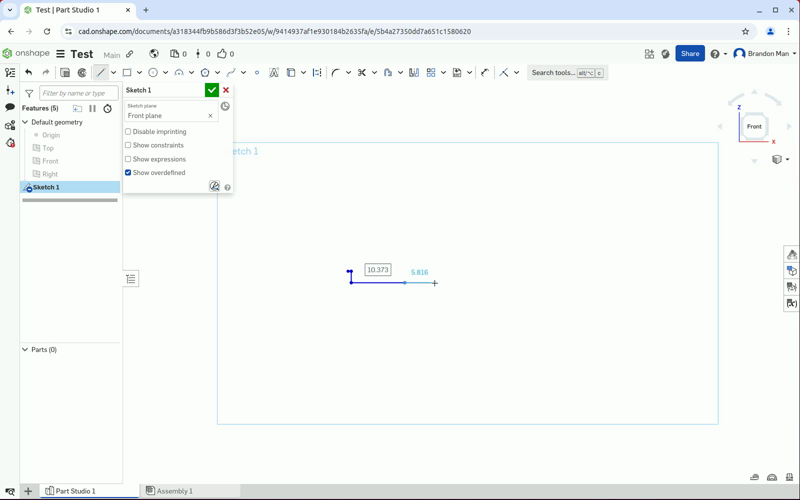
mouse_move(404, 254)
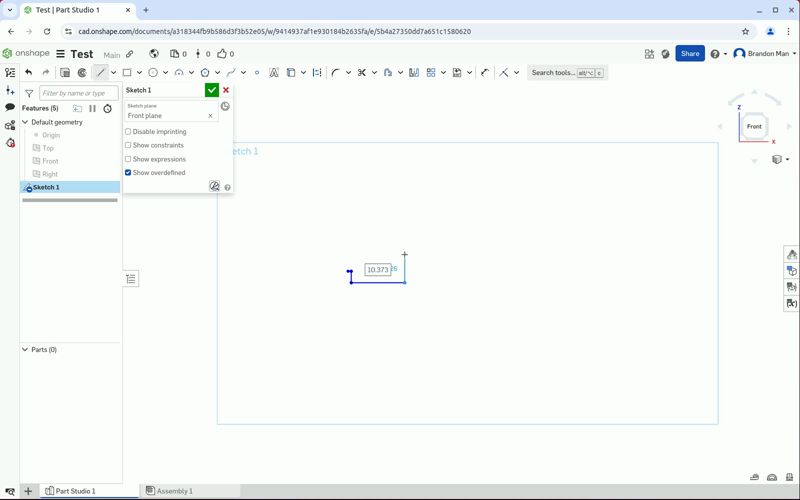
click(404, 254)
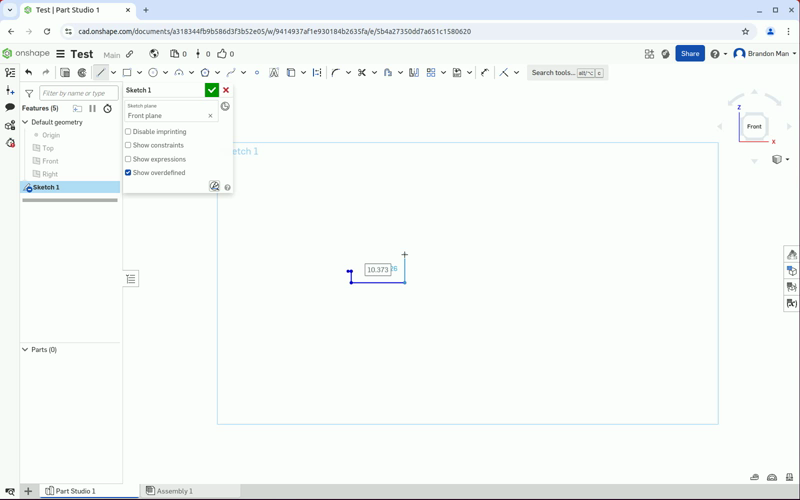
key_up(shift)
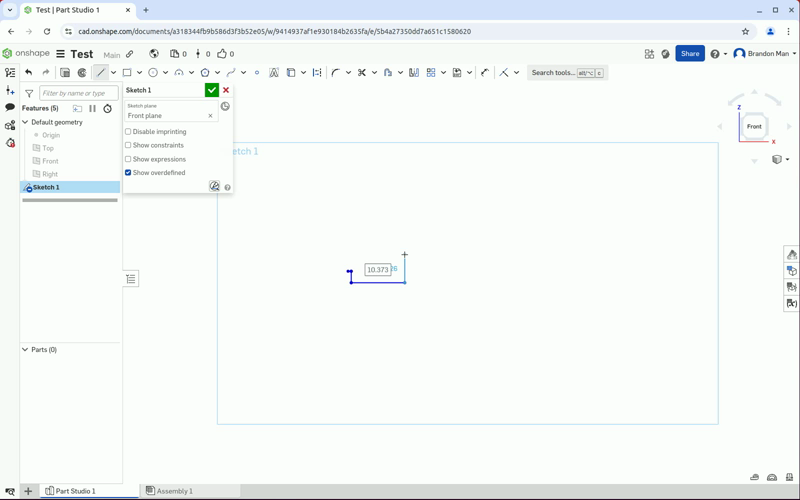
key_down(shift)
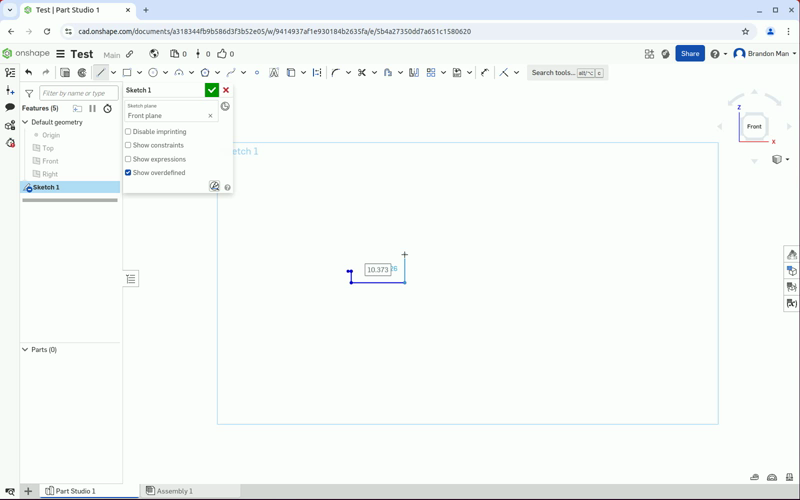
mouse_move(434, 254)
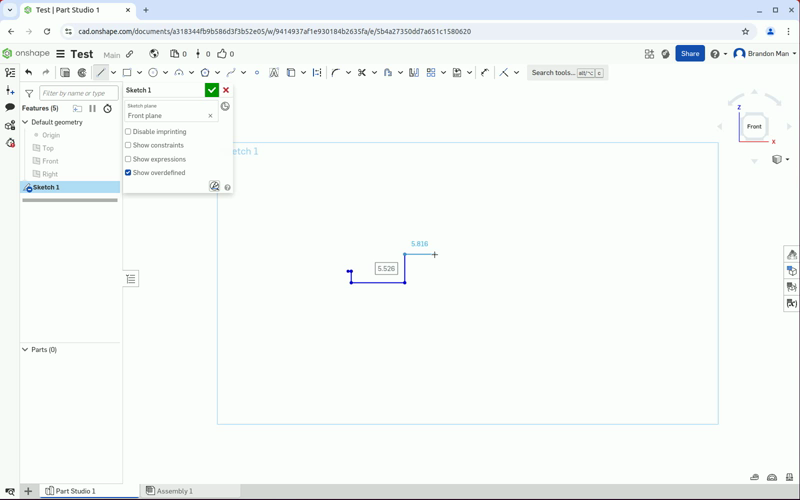
mouse_move(393, 254)
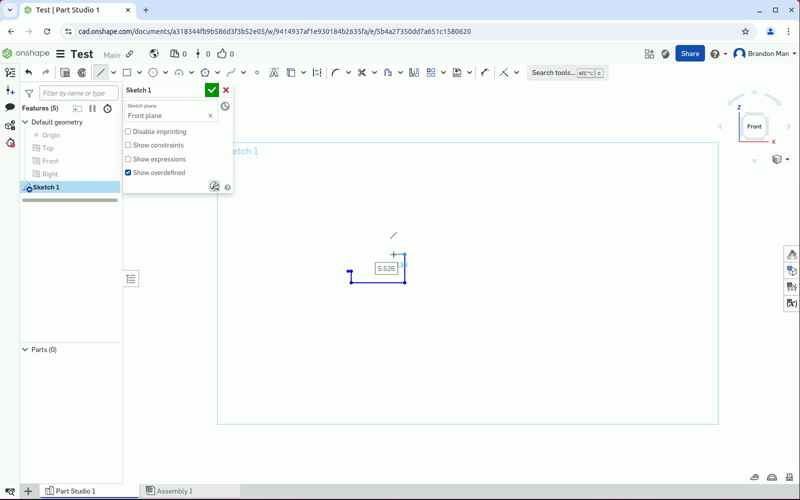
click(393, 254)
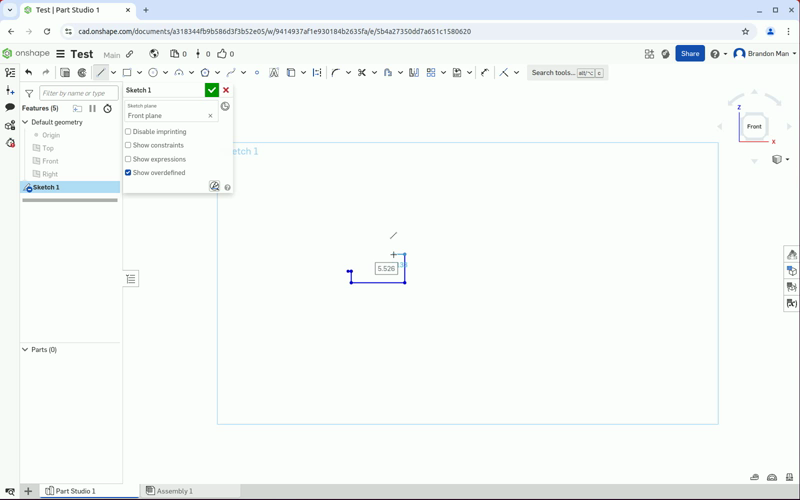
key_up(shift)
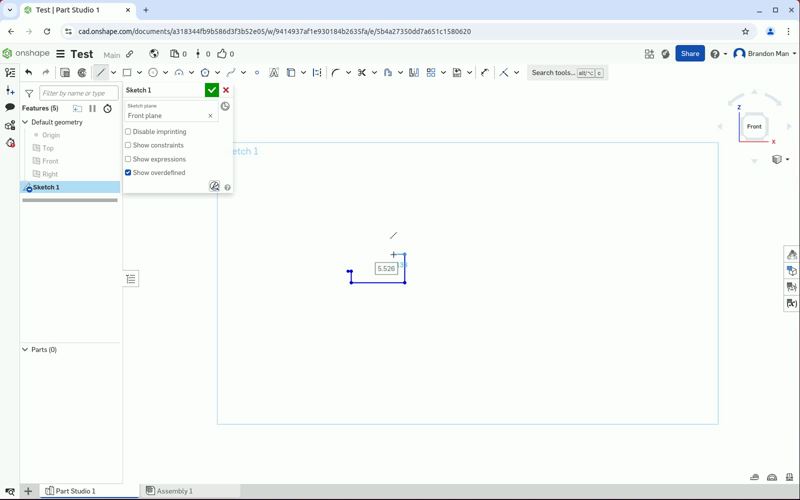
key_down(shift)
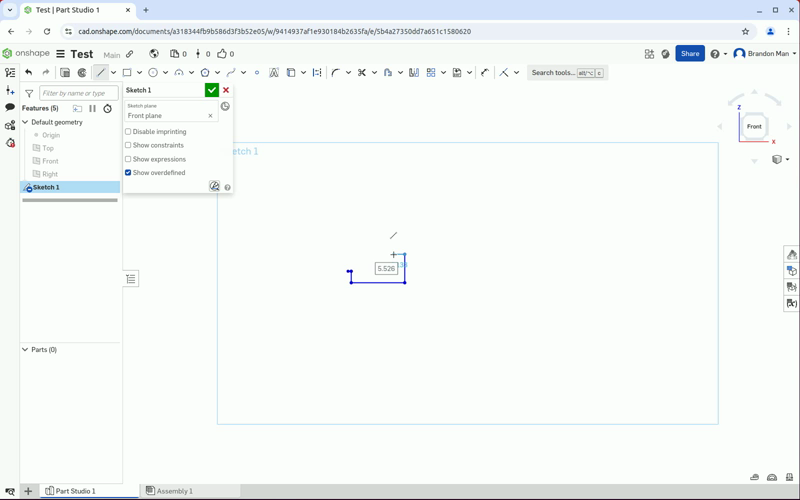
mouse_move(423, 254)
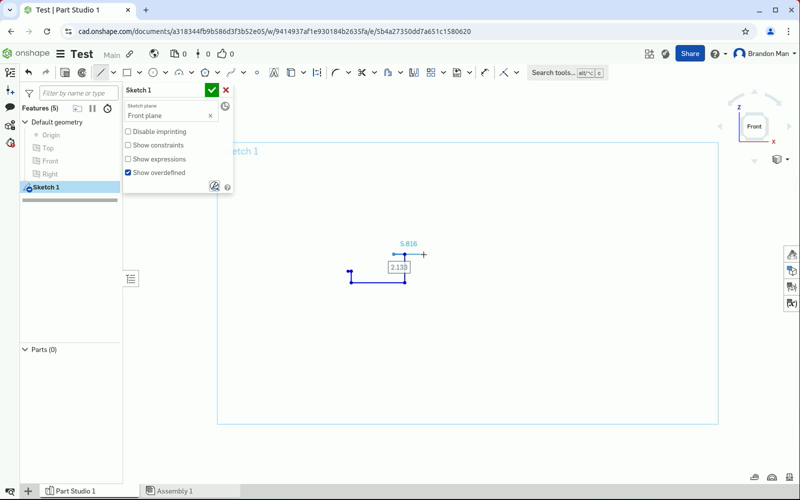
mouse_move(393, 248)
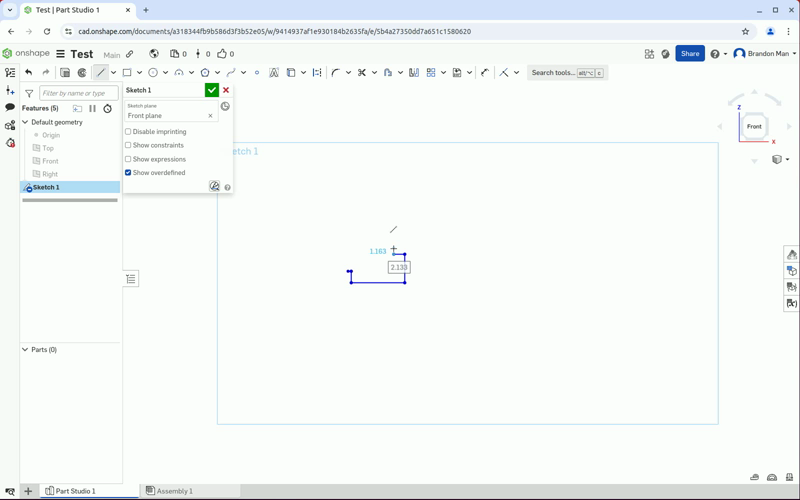
scroll(6)
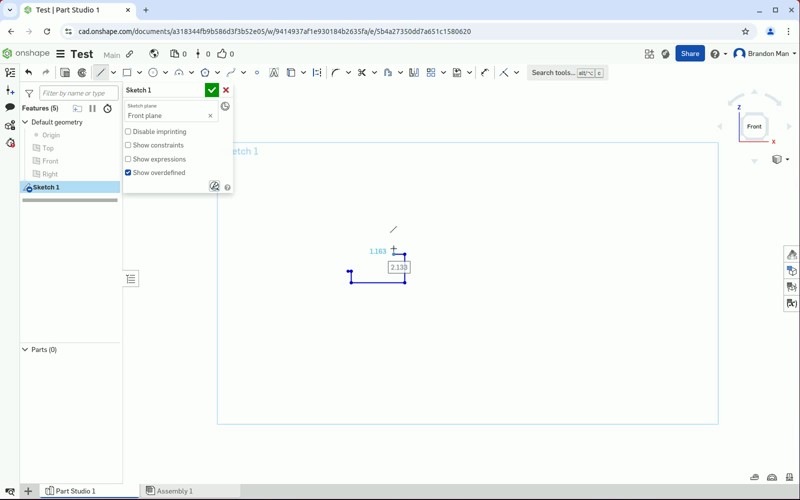
scroll(6)
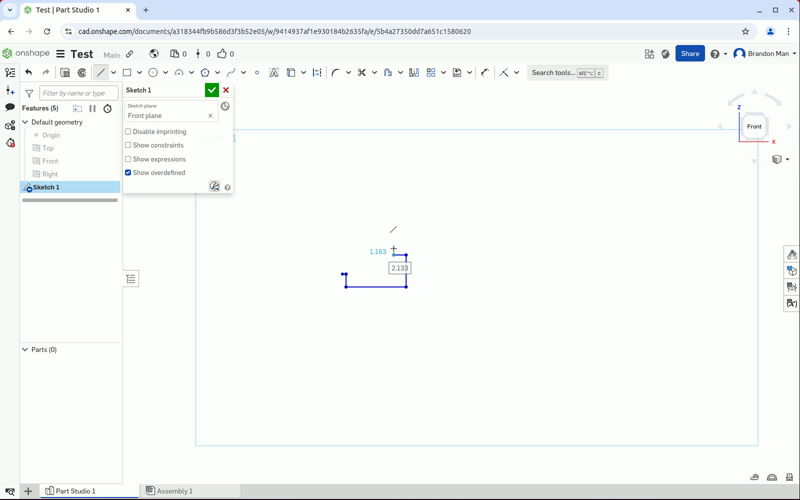
scroll(6)
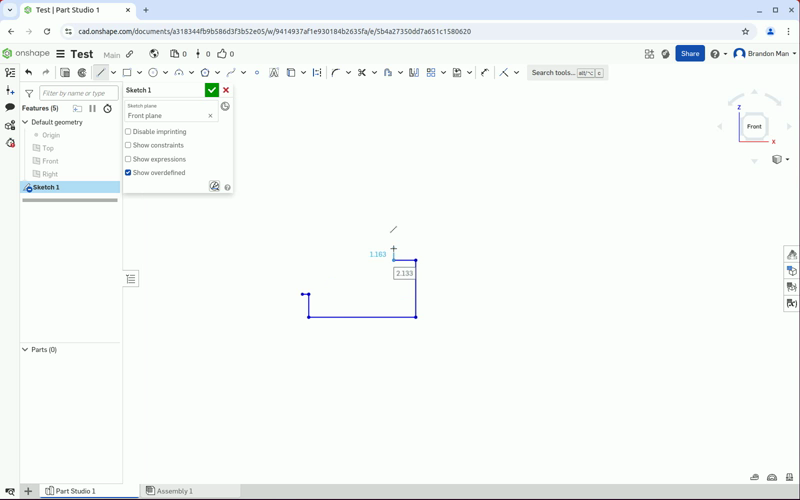
scroll(6)
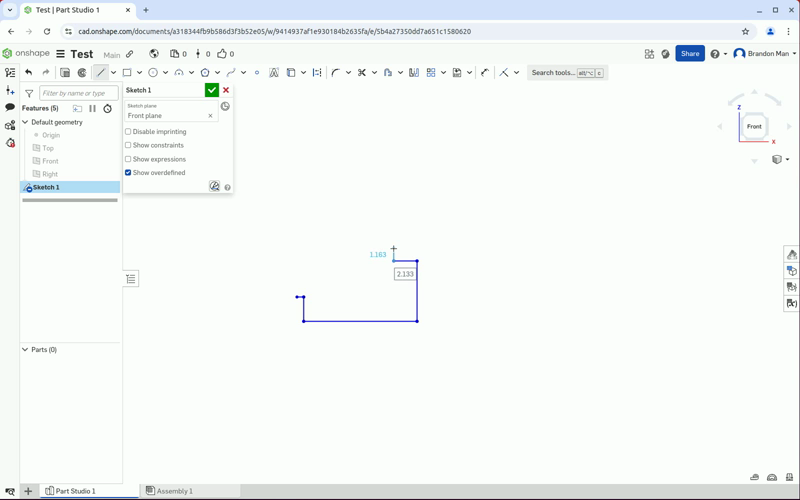
scroll(6)
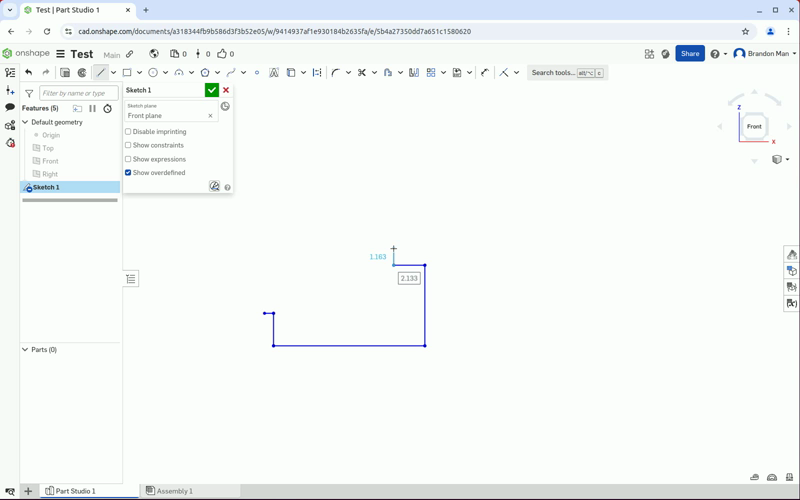
scroll(6)
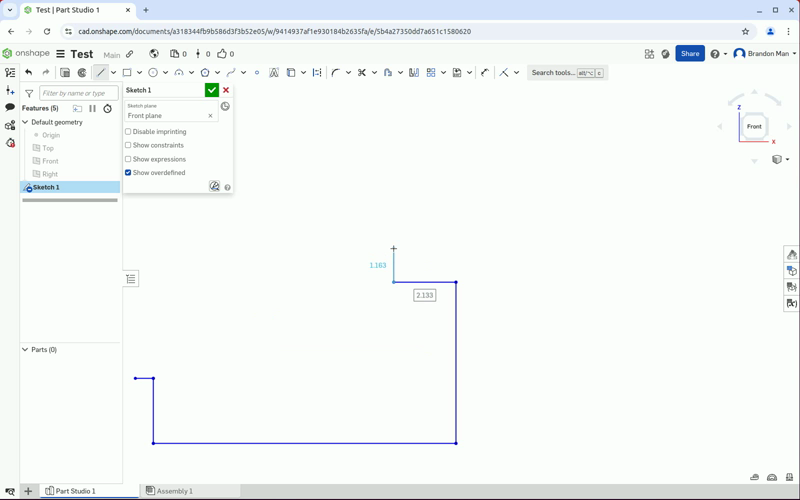
scroll(6)
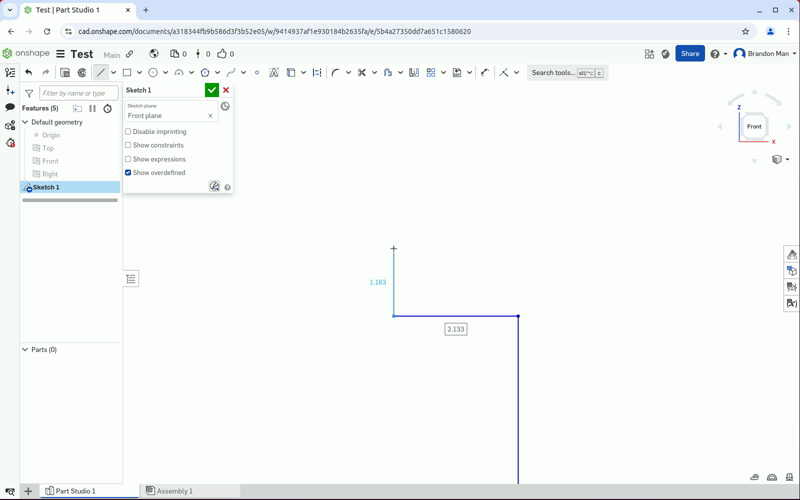
click(393, 248)
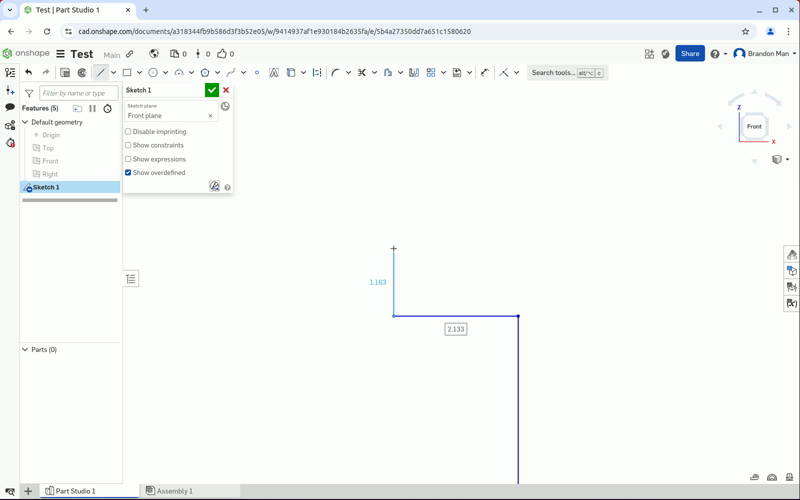
scroll(-6)
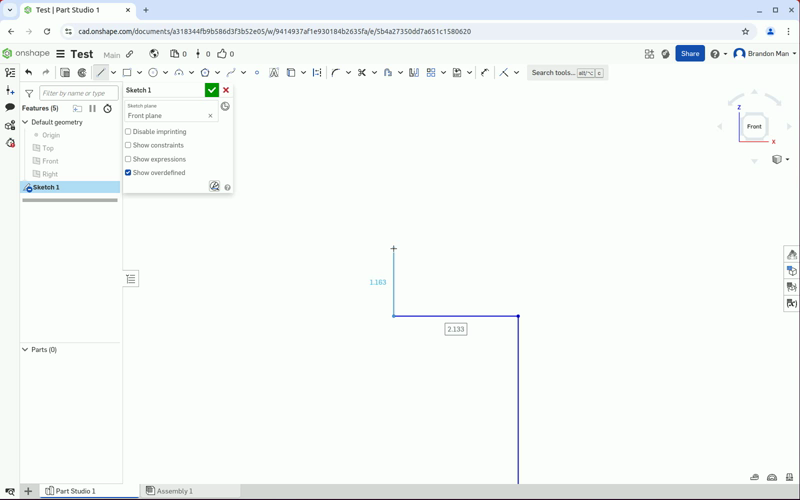
scroll(-6)
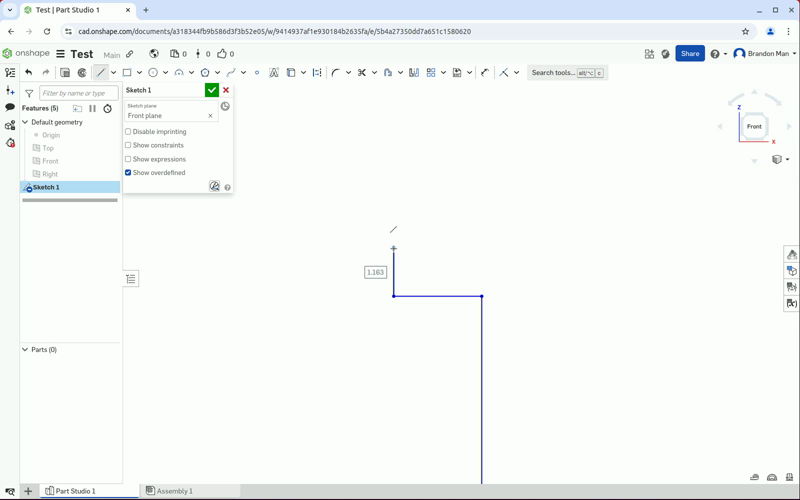
scroll(-6)
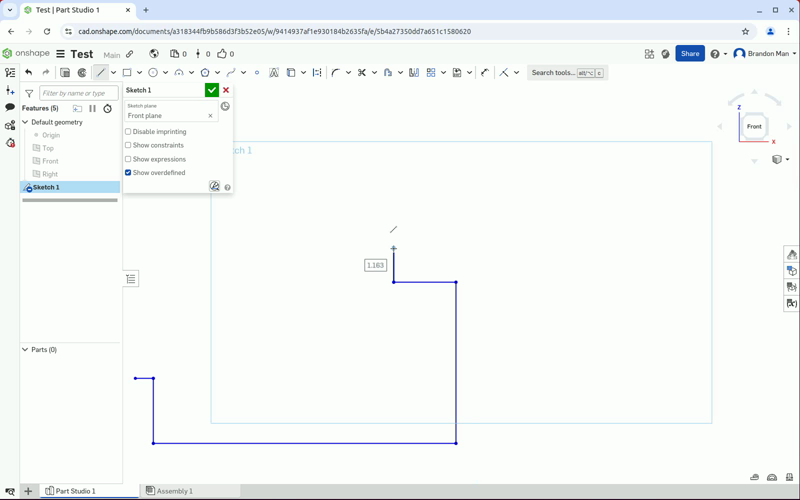
scroll(-6)
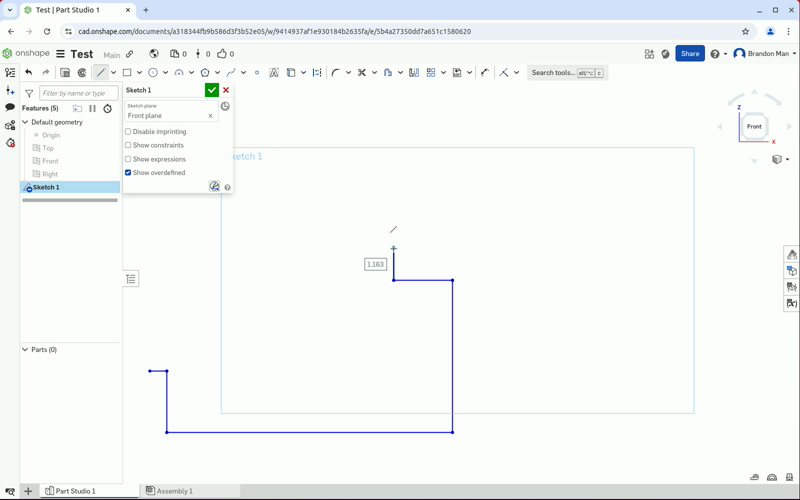
scroll(-6)
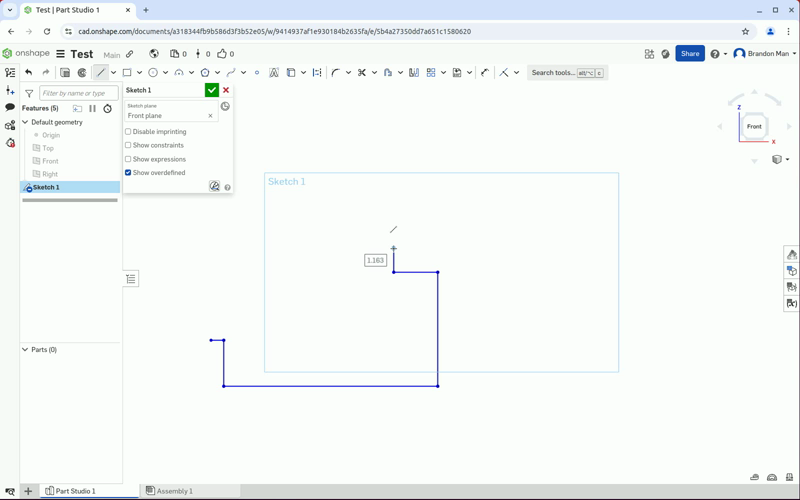
scroll(-6)
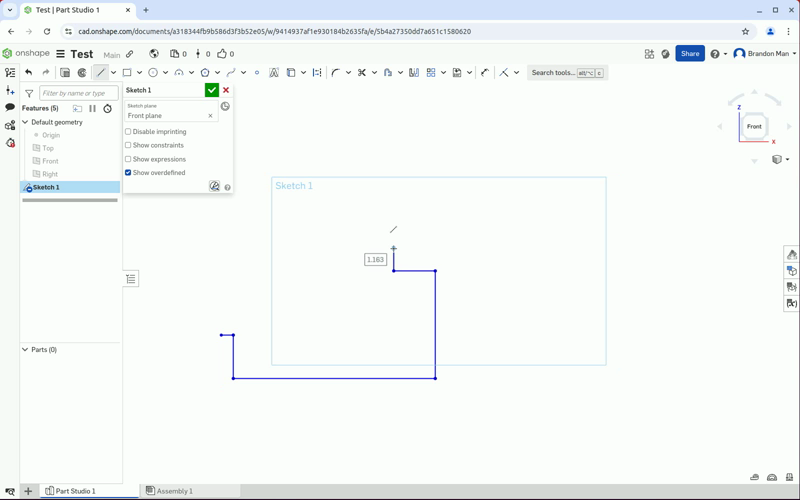
scroll(-6)
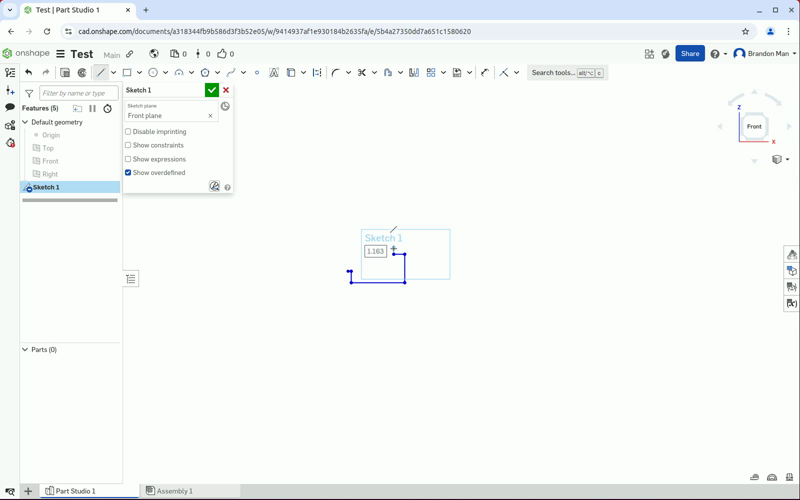
key_up(shift)
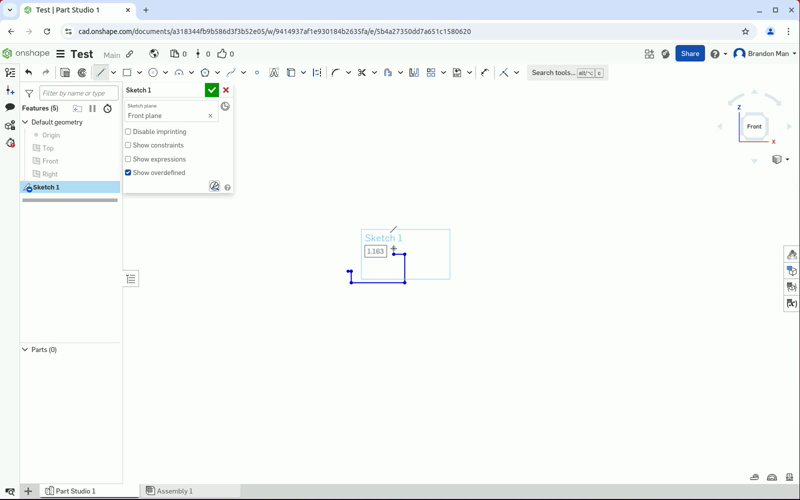
key_down(shift)
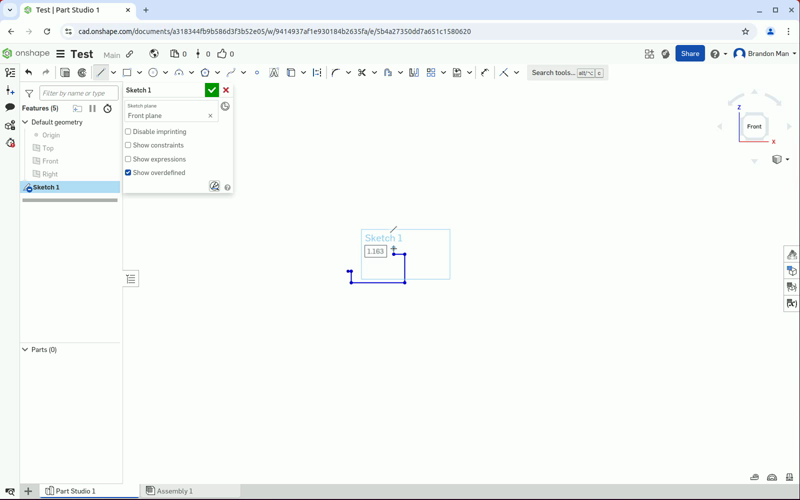
mouse_move(423, 248)
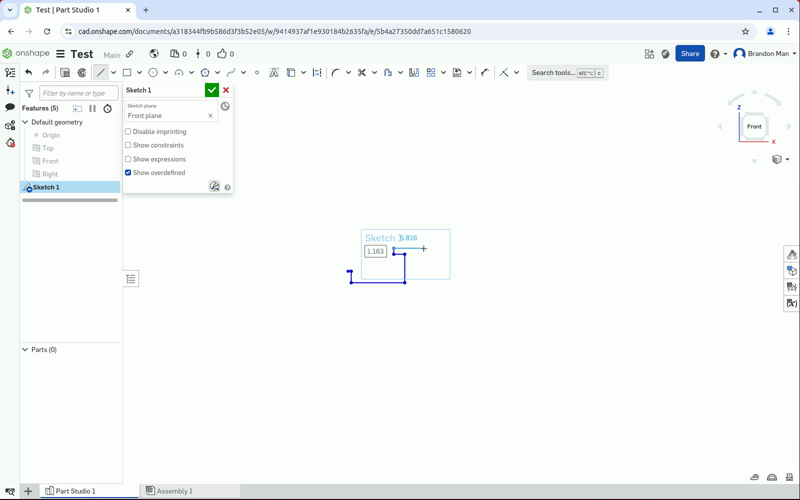
mouse_move(351, 248)
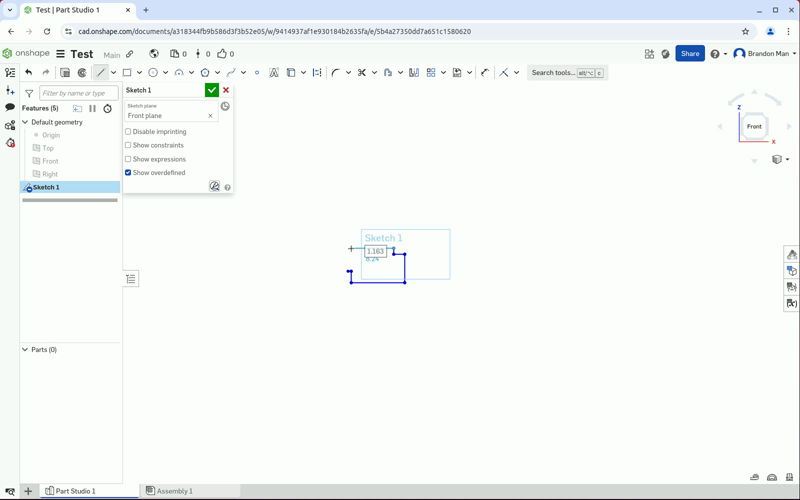
click(351, 248)
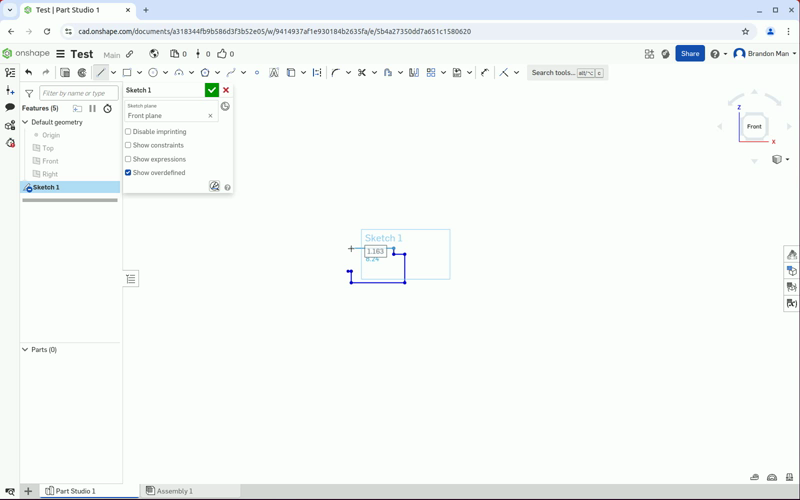
key_up(shift)
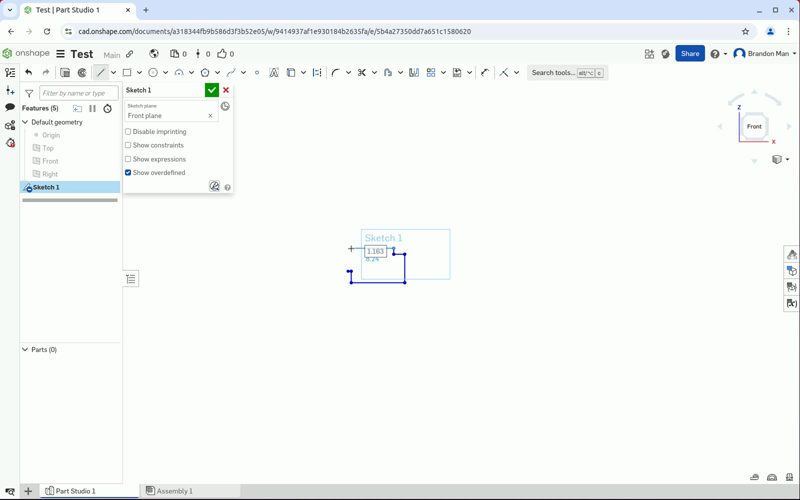
key_down(shift)
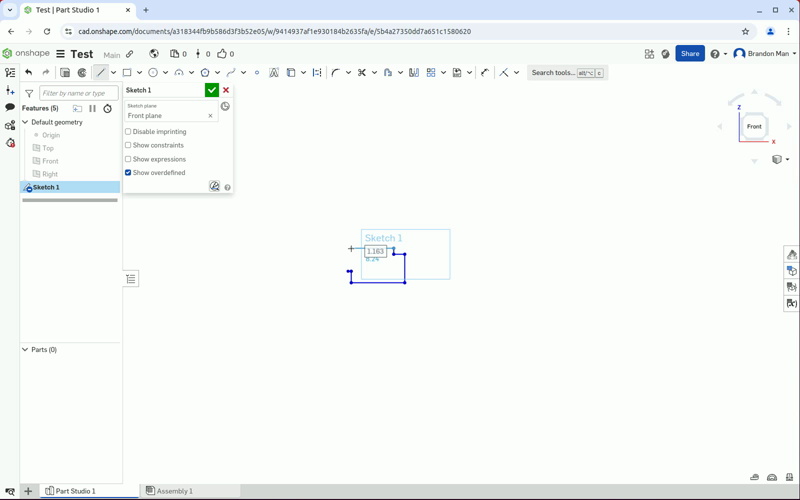
mouse_move(381, 248)
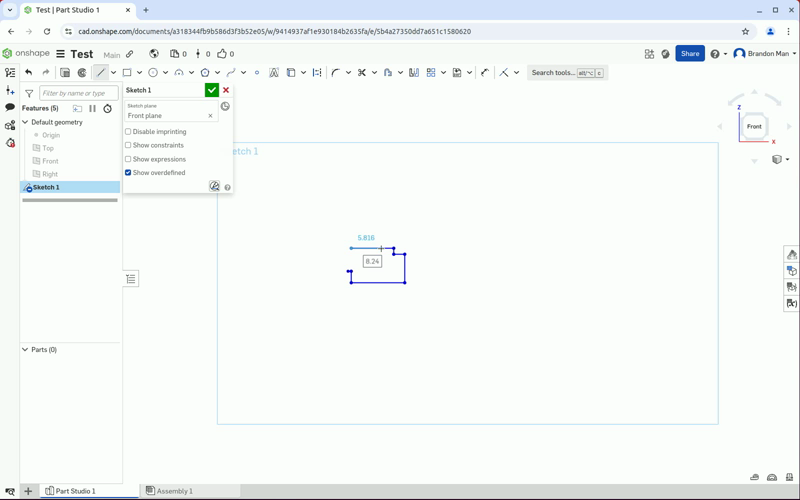
mouse_move(351, 259)
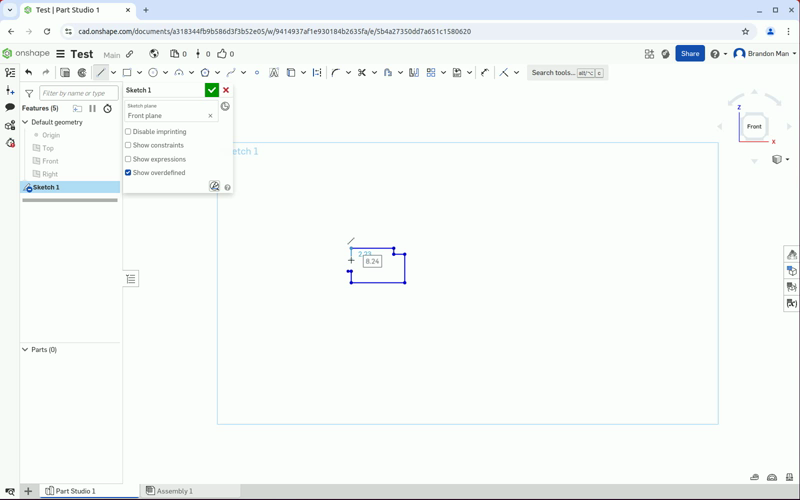
click(351, 259)
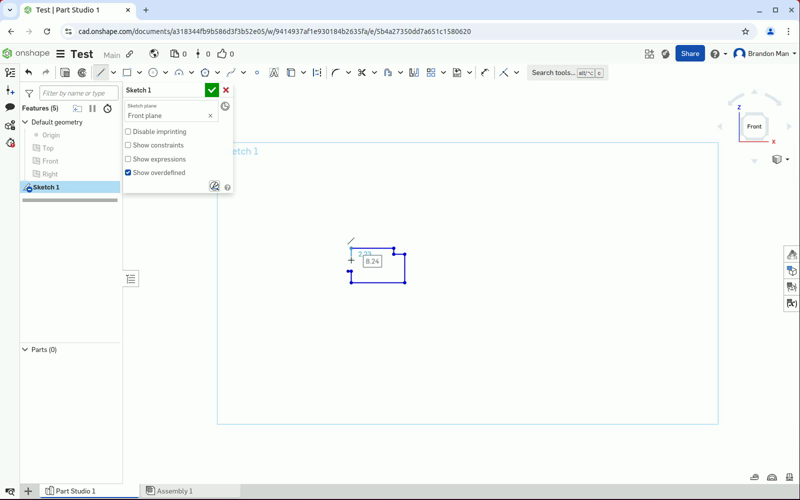
key_up(shift)
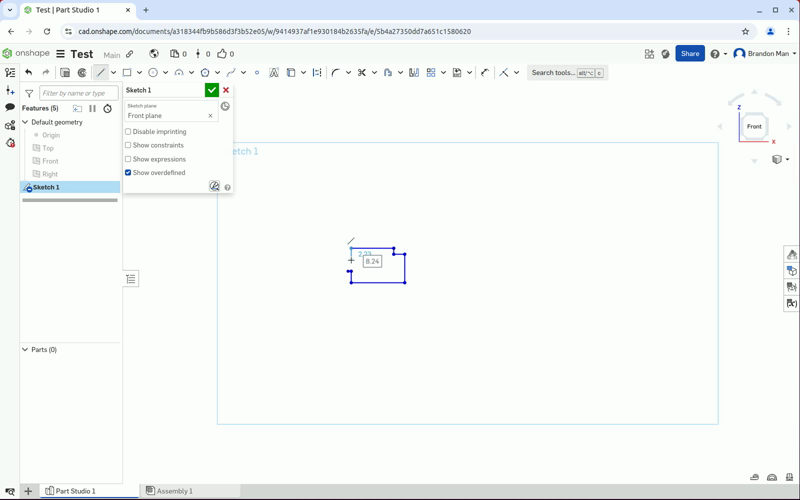
key_down(shift)
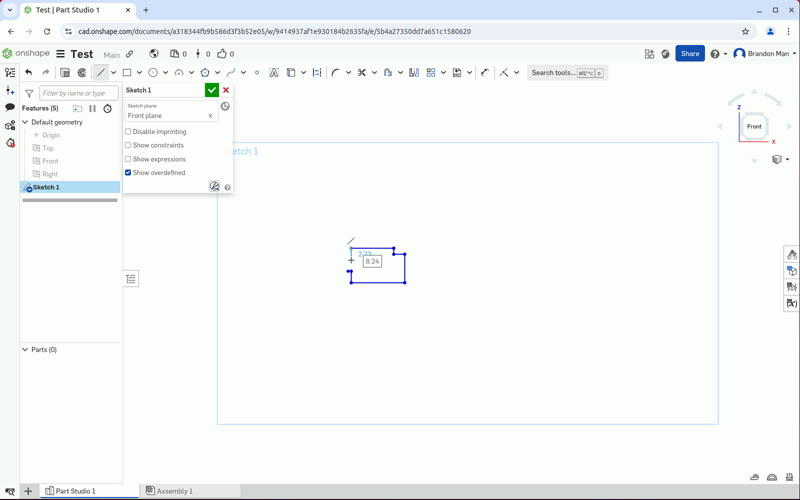
mouse_move(381, 259)
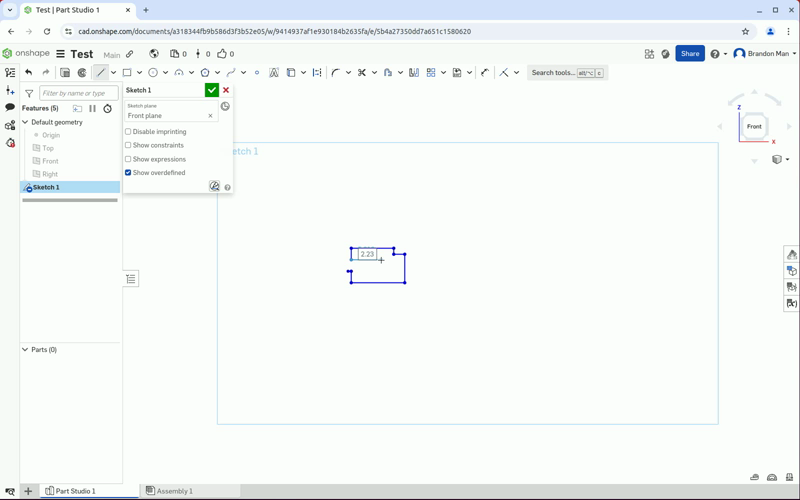
mouse_move(348, 259)
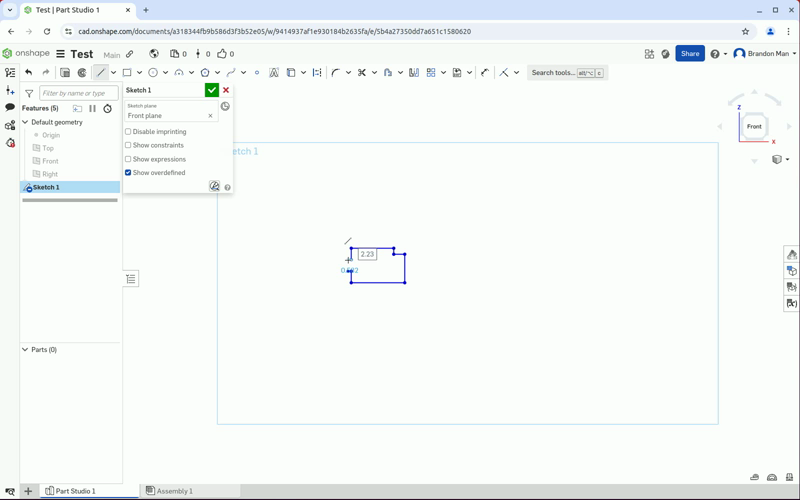
scroll(6)
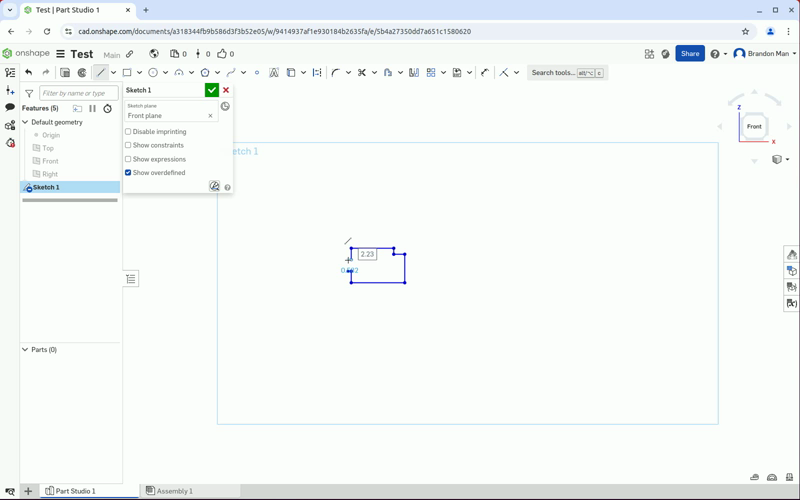
scroll(6)
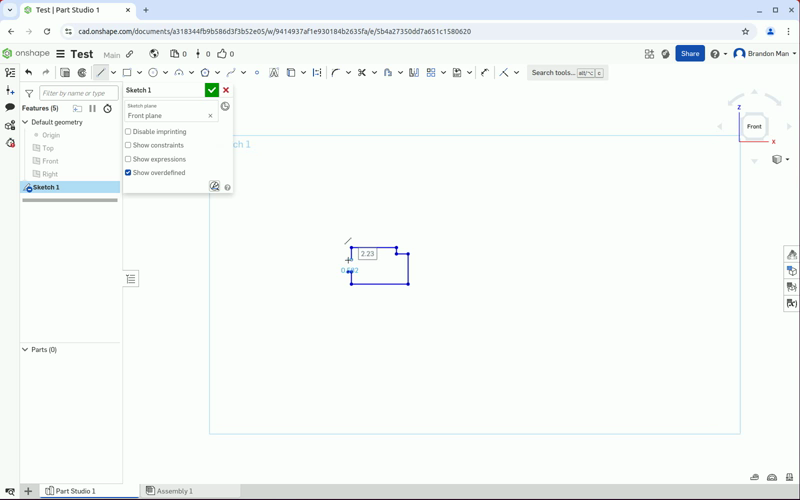
scroll(6)
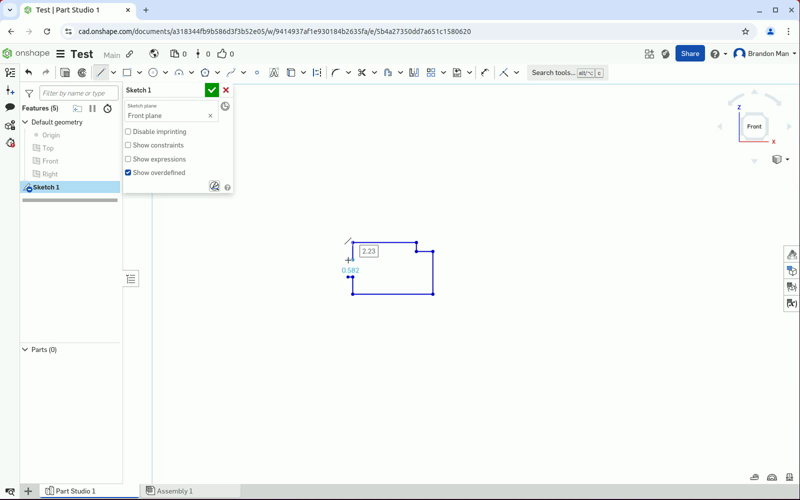
scroll(6)
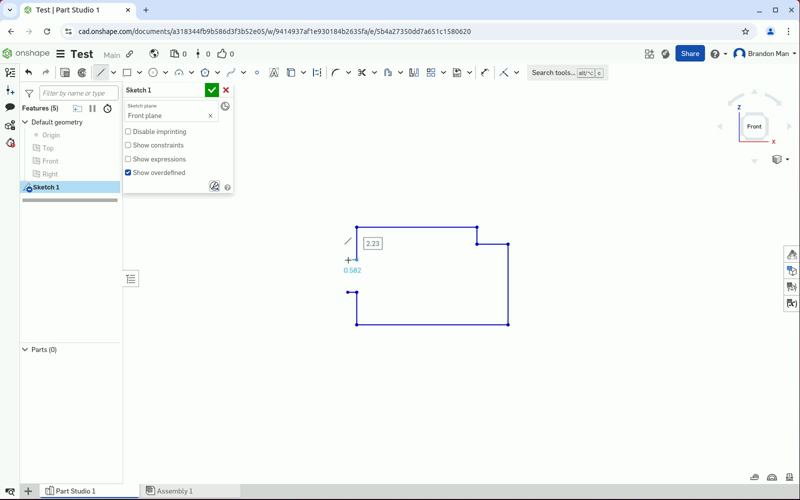
scroll(6)
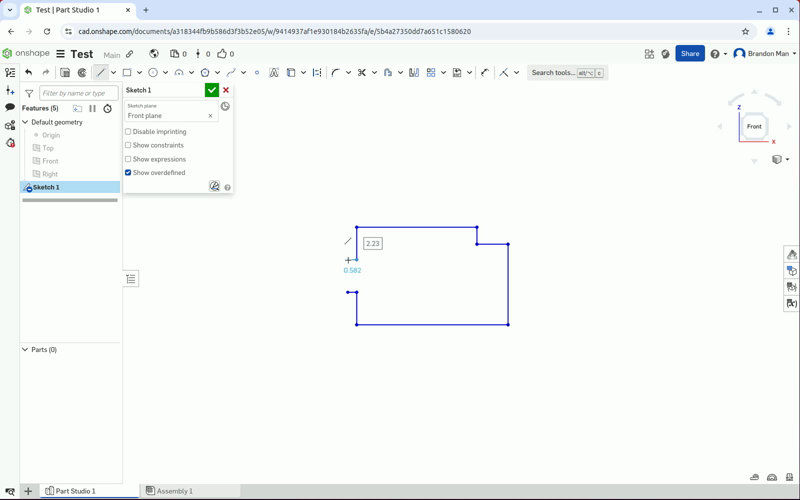
scroll(6)
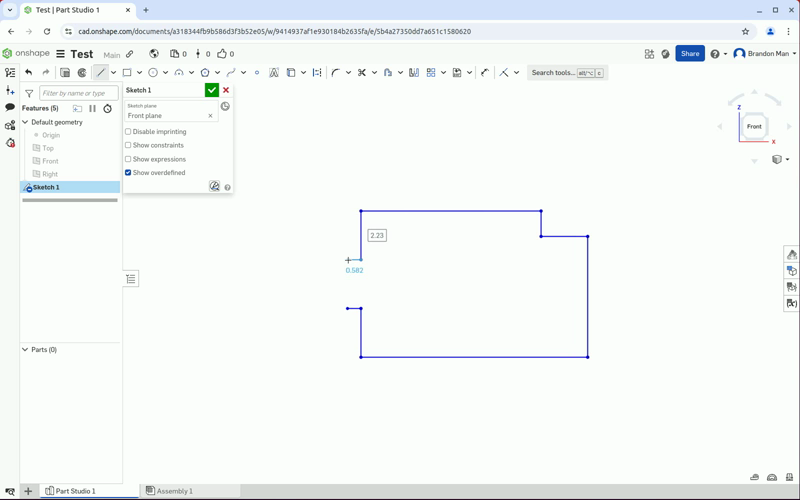
scroll(6)
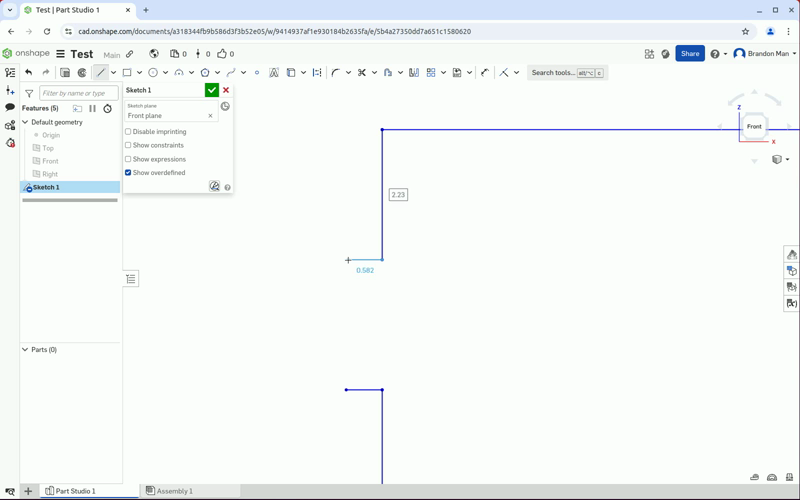
click(348, 259)
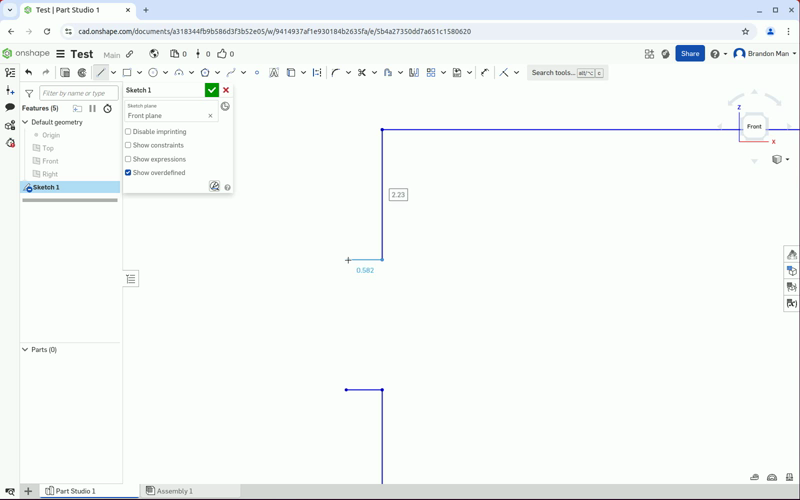
scroll(-6)
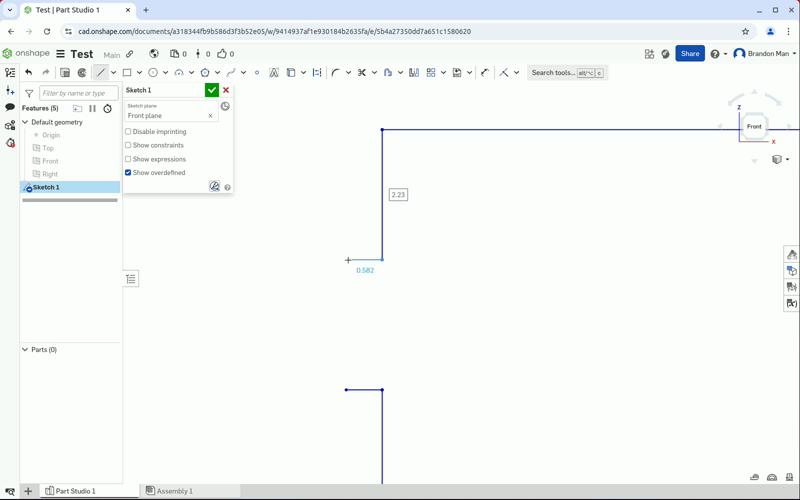
scroll(-6)
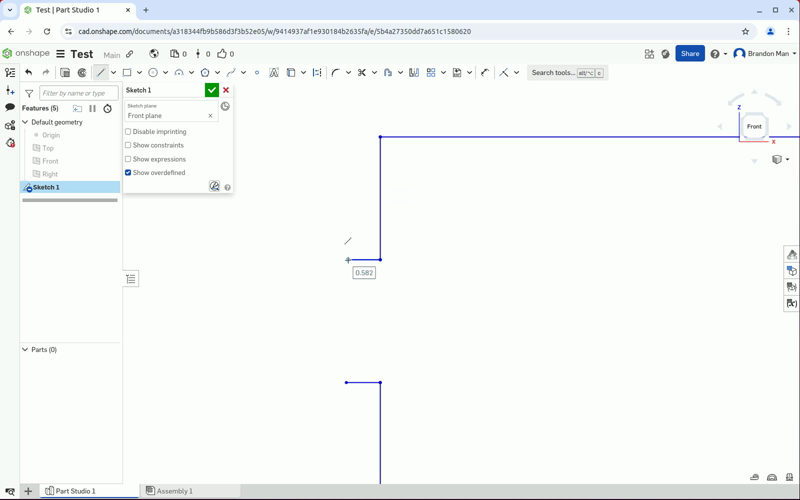
scroll(-6)
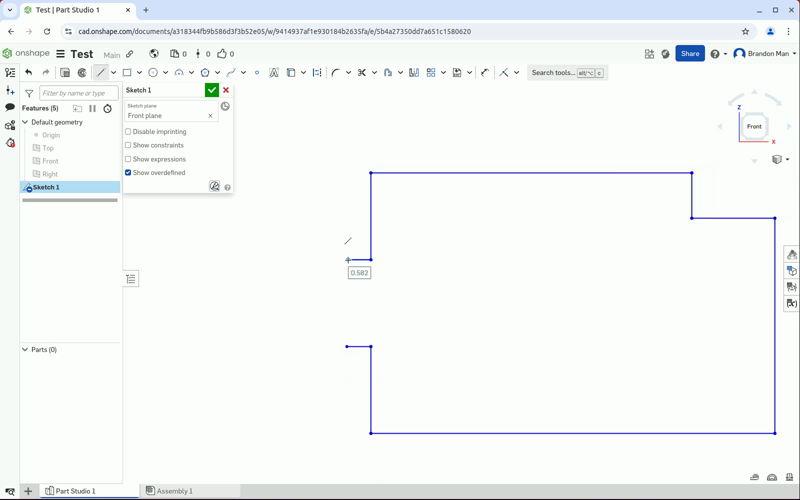
scroll(-6)
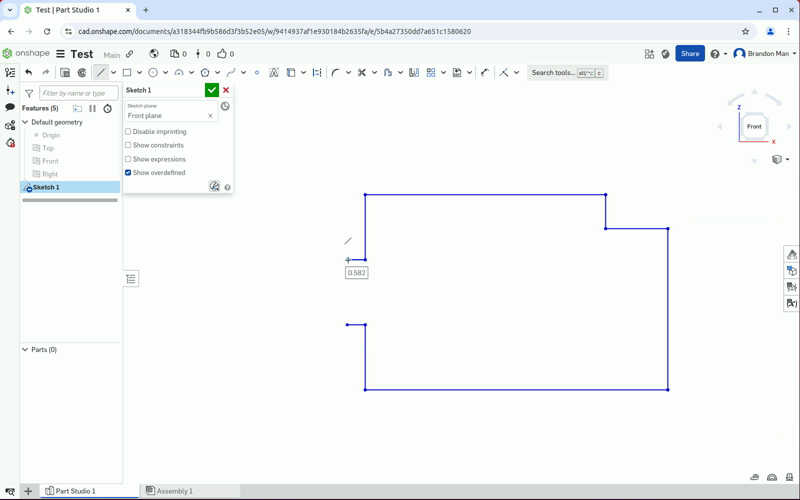
scroll(-6)
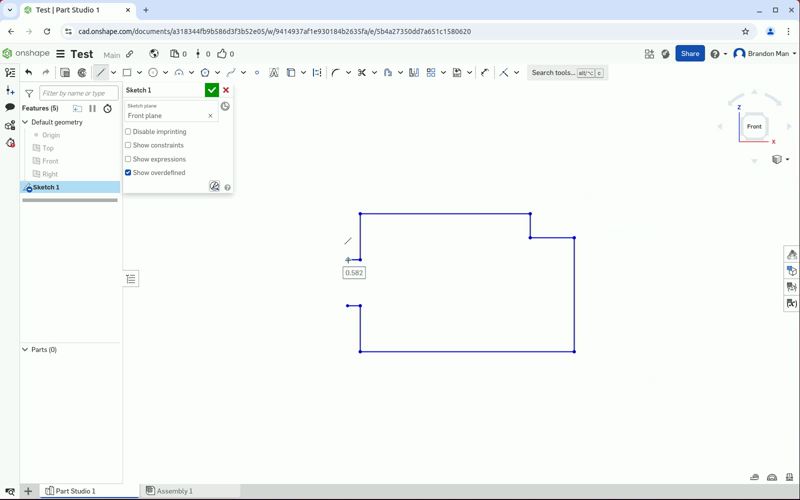
scroll(-6)
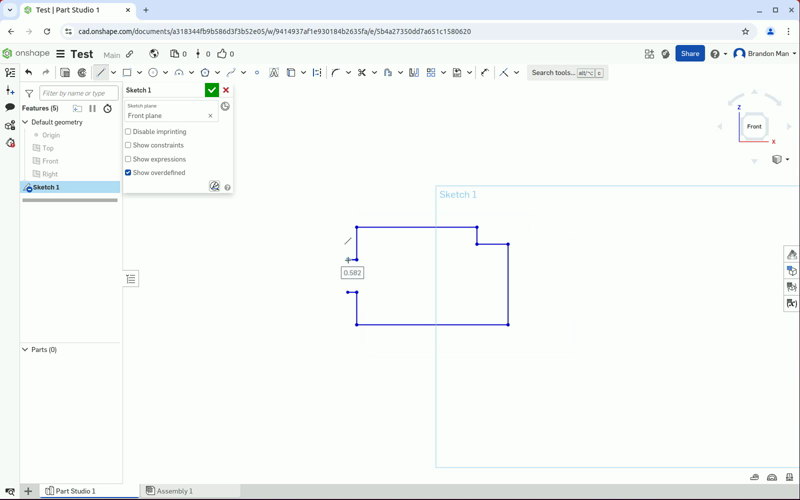
scroll(-6)
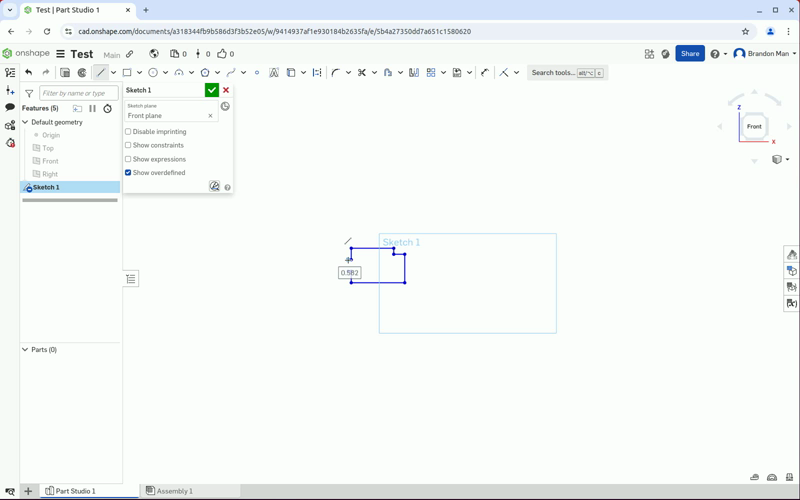
key_up(shift)
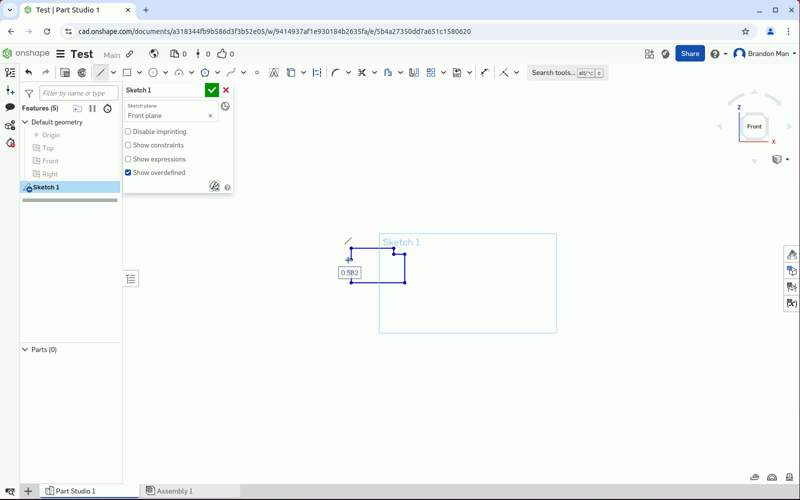
mouse_move(378, 259)
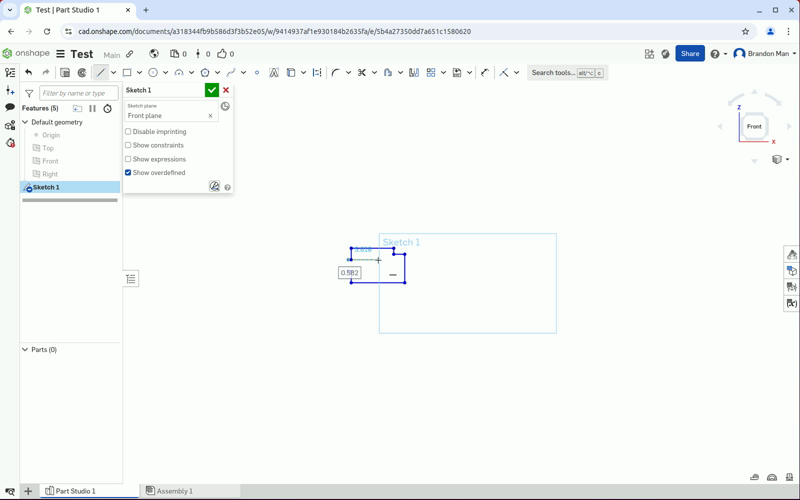
key_down(shift)
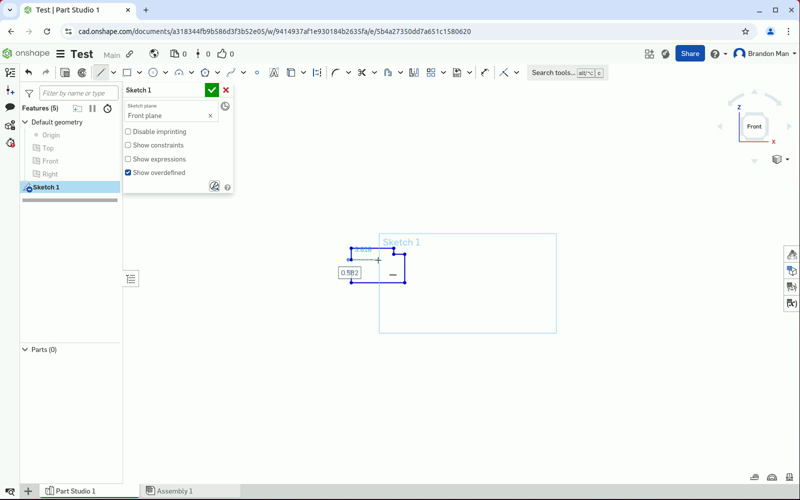
mouse_move(348, 271)
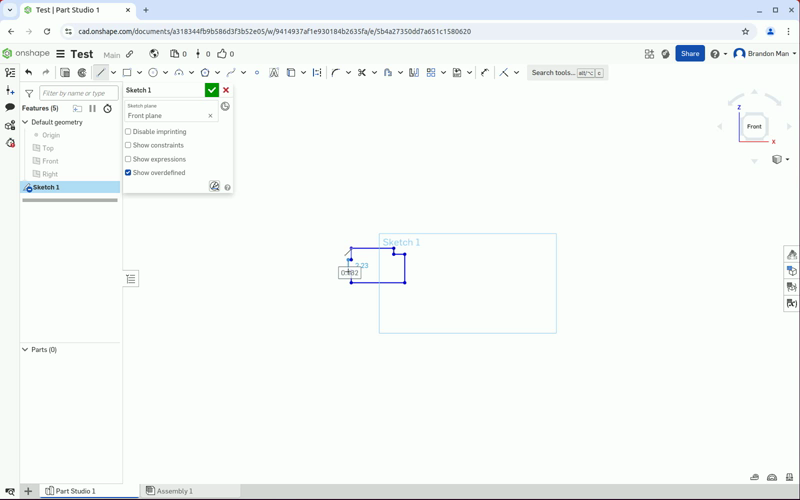
scroll(6)
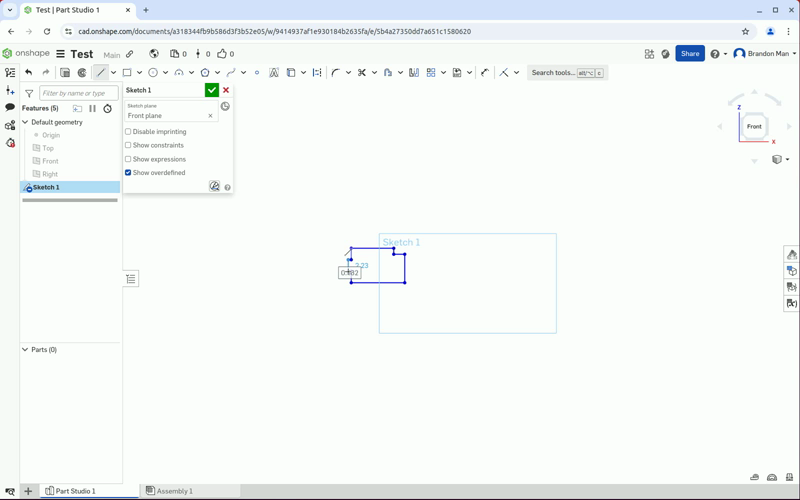
scroll(6)
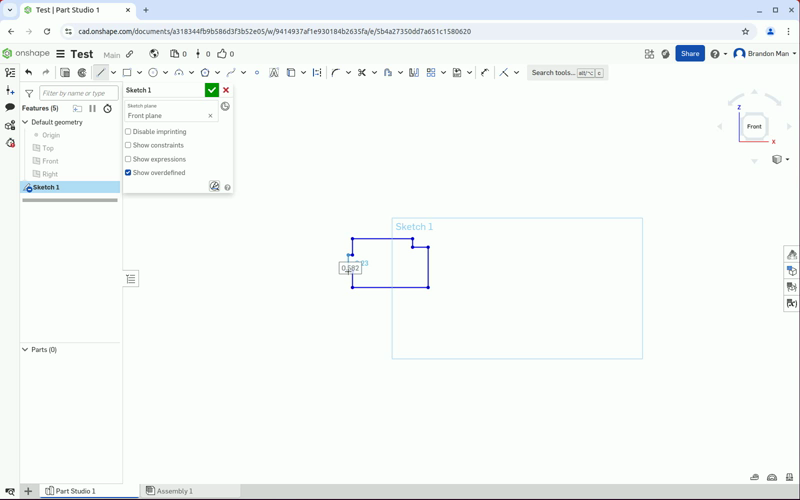
scroll(6)
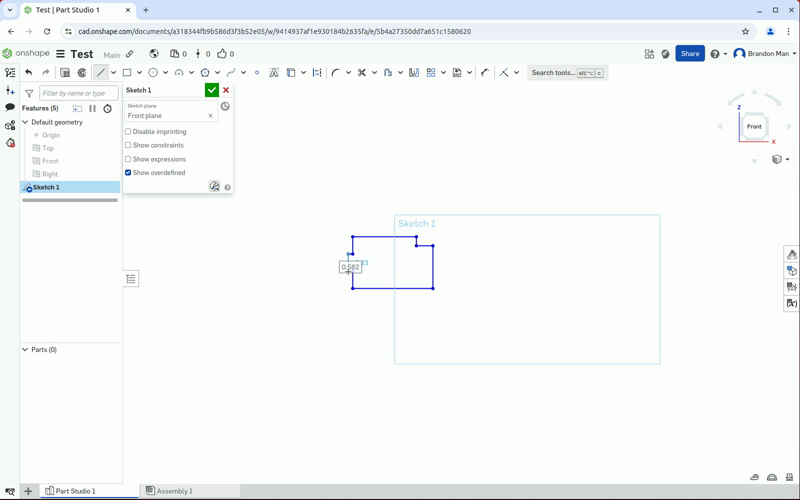
scroll(6)
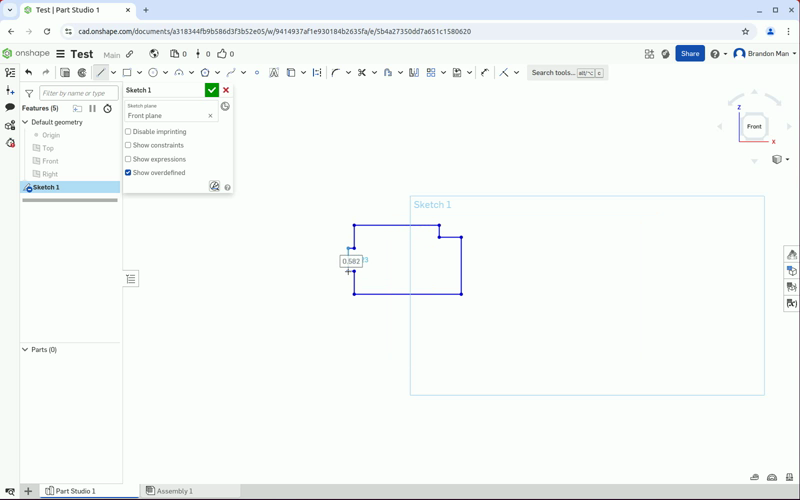
scroll(6)
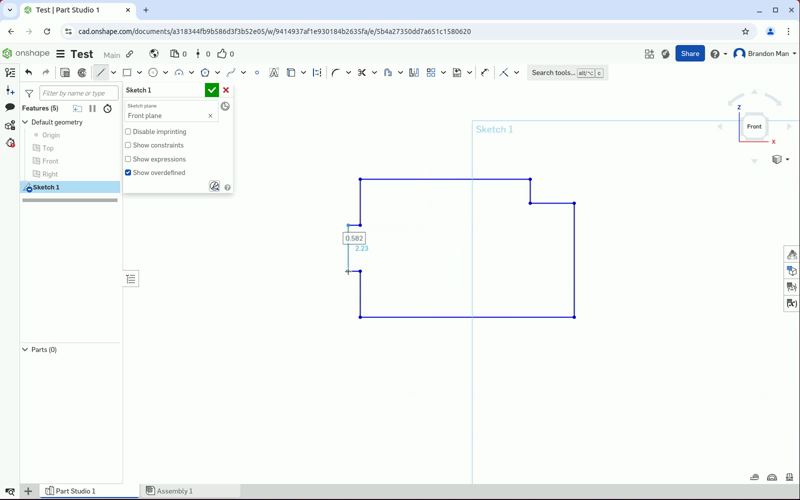
scroll(6)
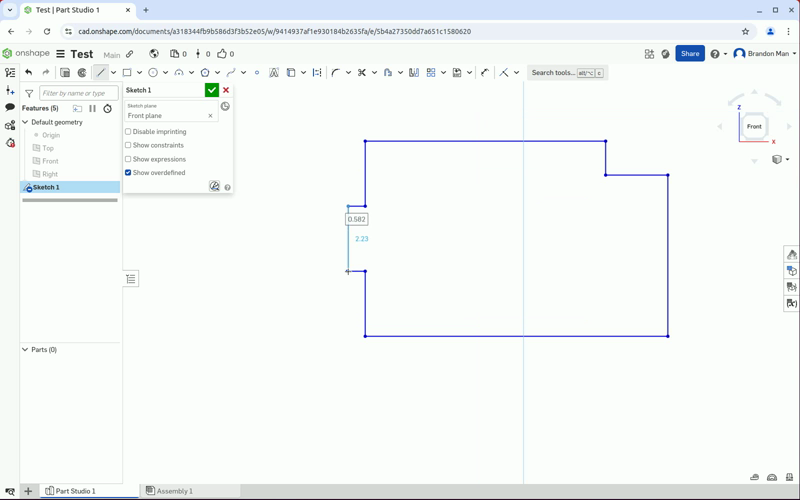
scroll(6)
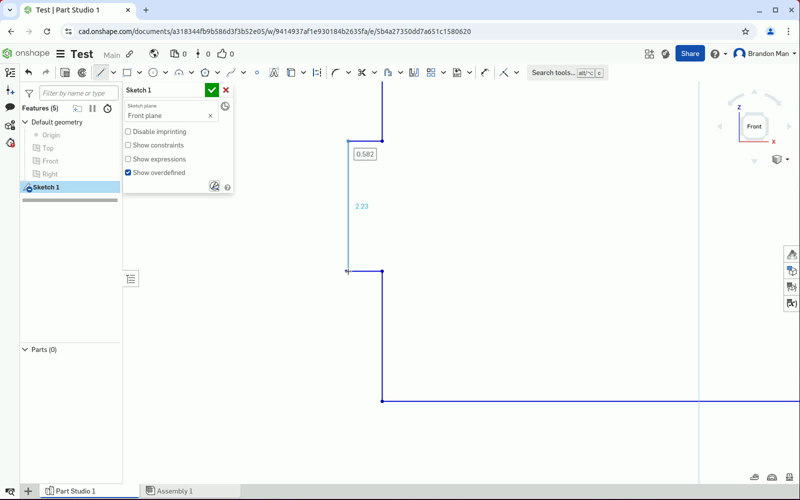
key_up(shift)
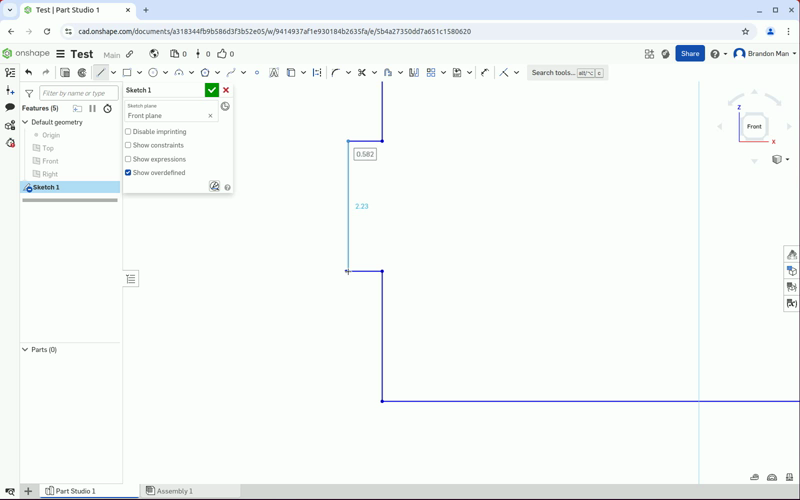
click(348, 271)
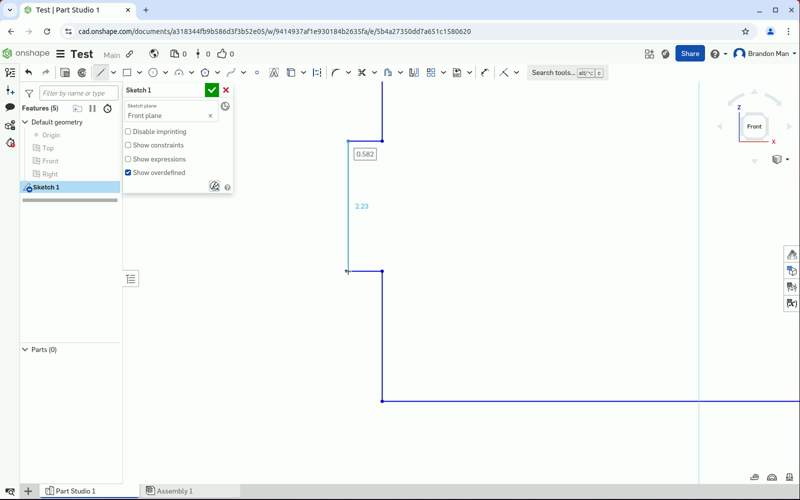
scroll(-6)
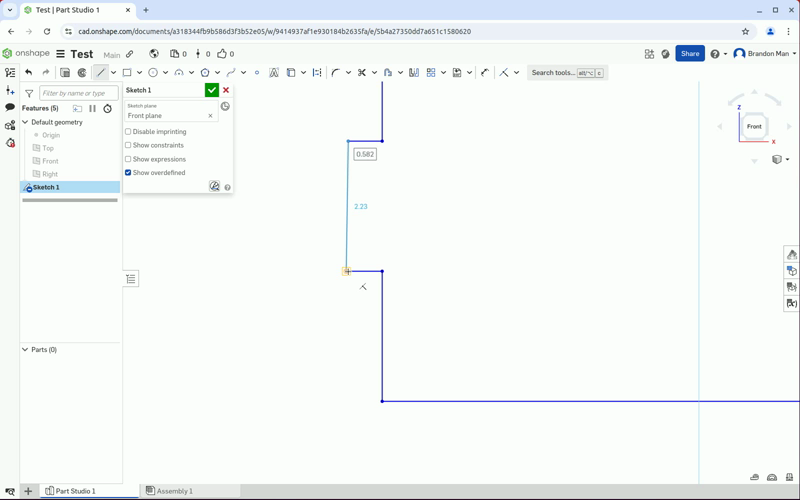
scroll(-6)
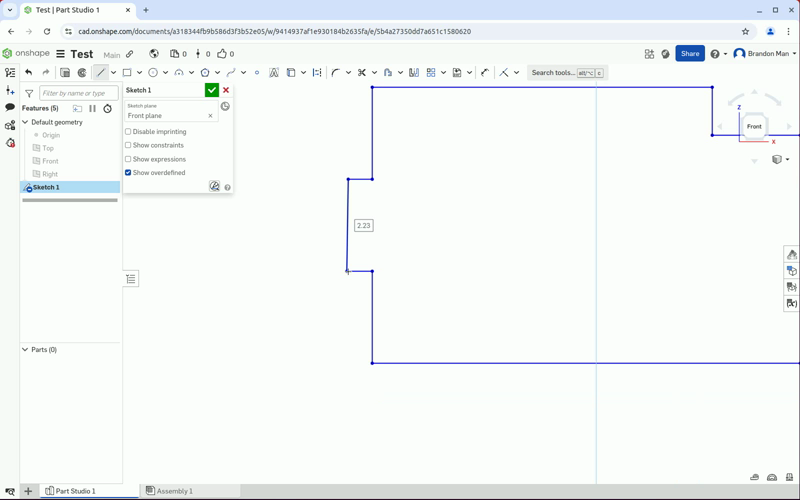
scroll(-6)
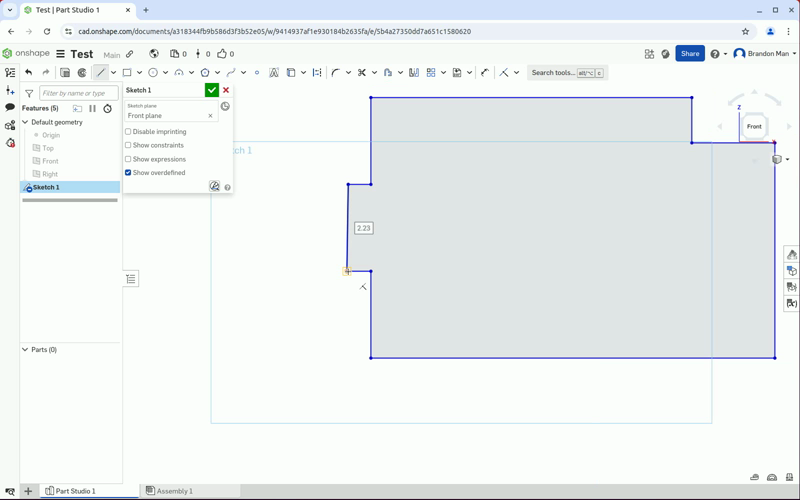
scroll(-6)
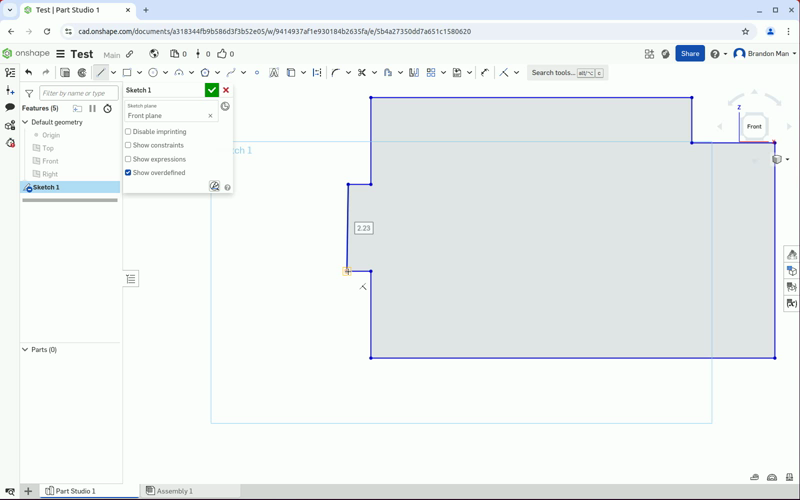
scroll(-6)
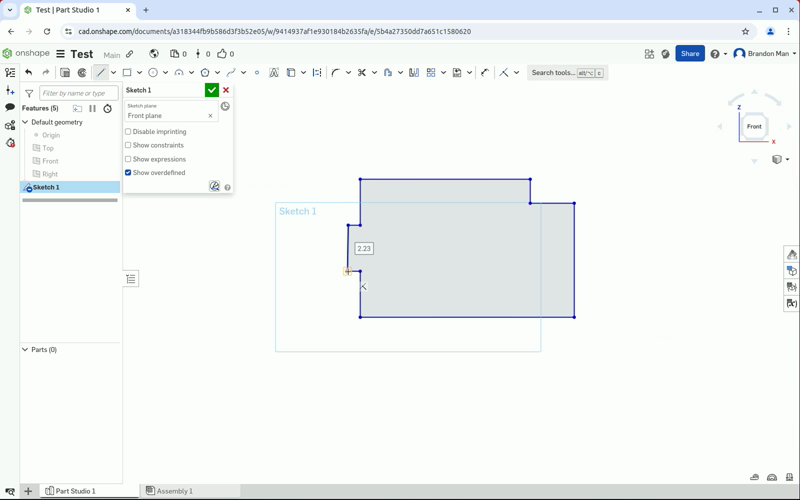
scroll(-6)
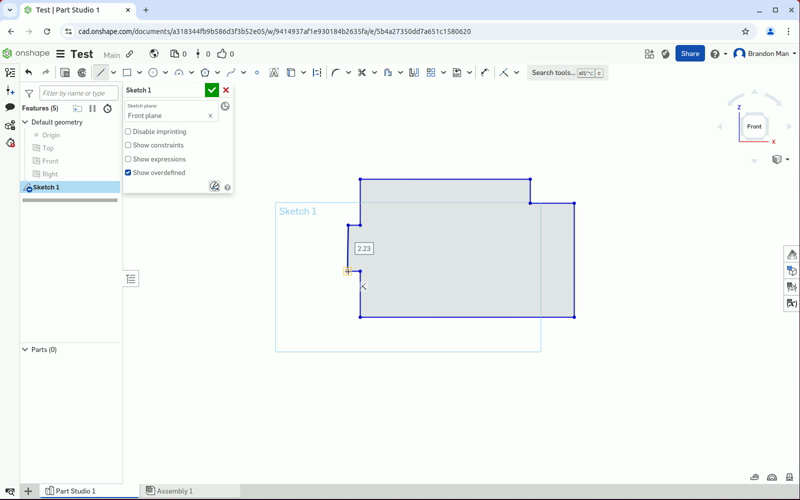
scroll(-6)
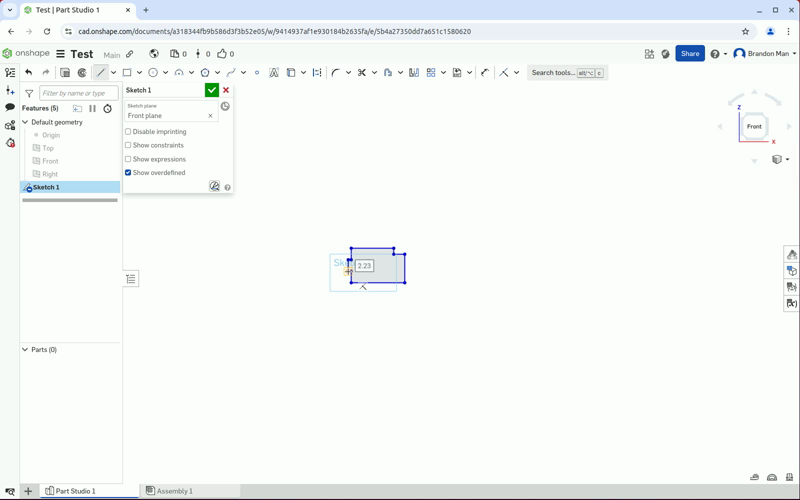
key(esc)
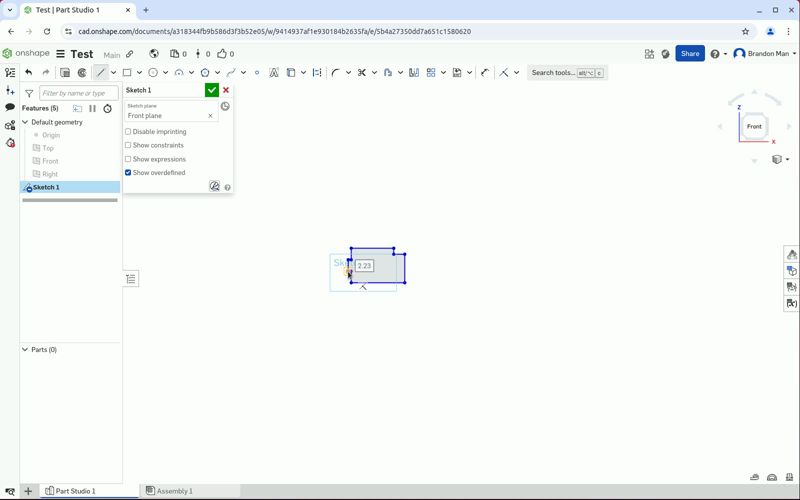
mouse_move(358, 271)
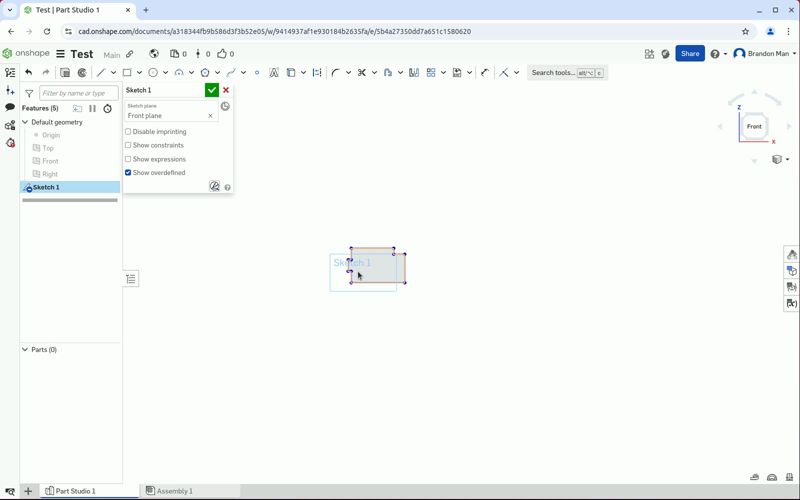
click(358, 271)
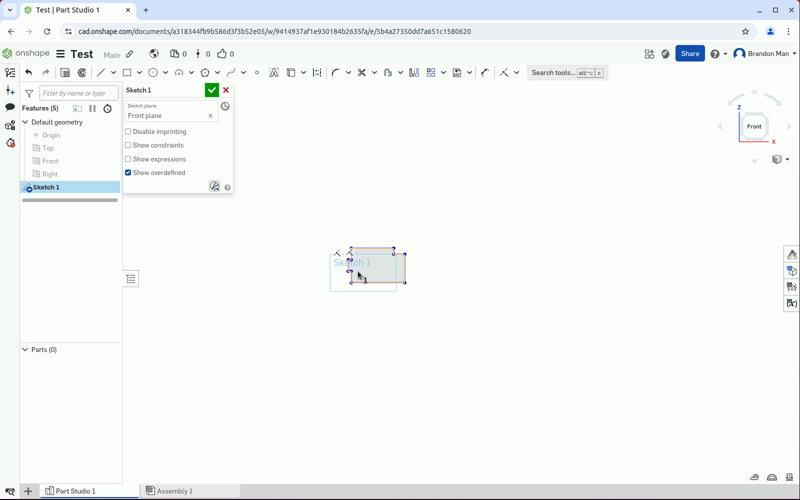
mouse_move(73, 352)
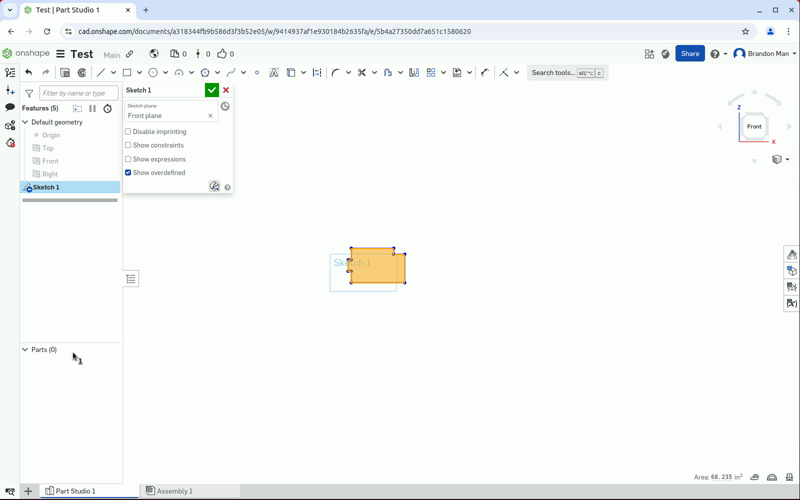
key(shift+y)
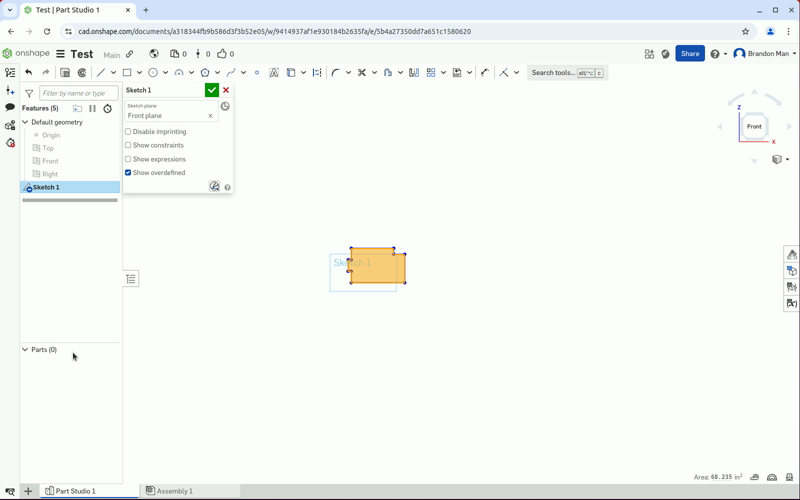
key(shift+e)
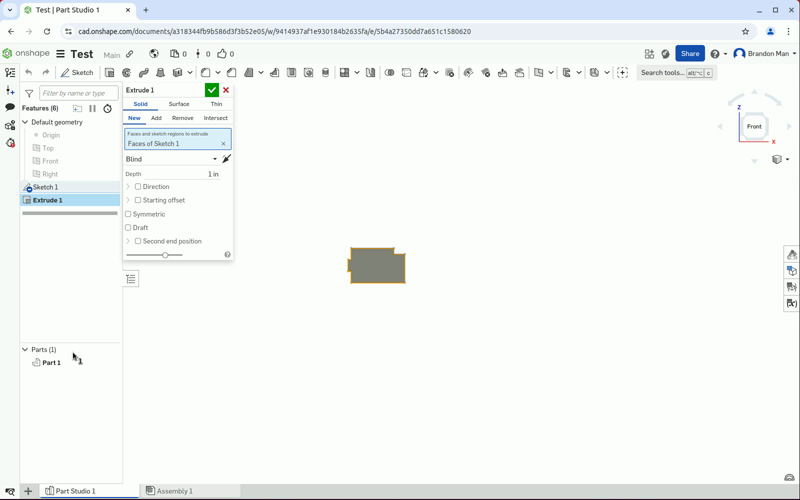
mouse_move(143, 106)
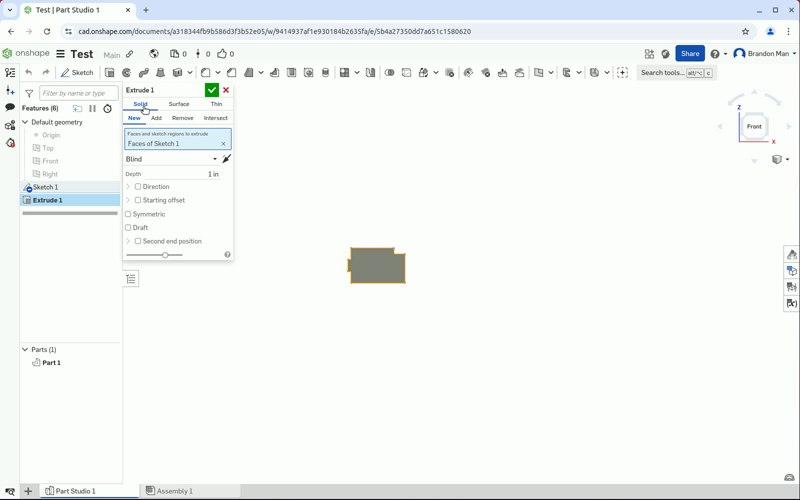
click(143, 106)
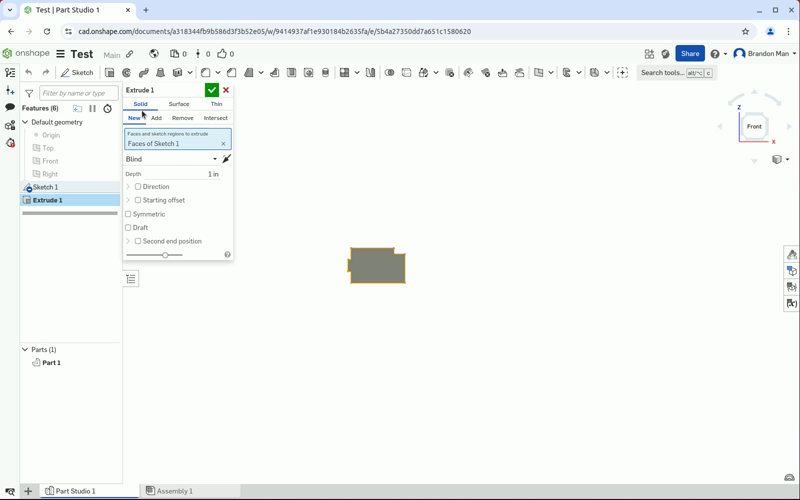
mouse_move(137, 120)
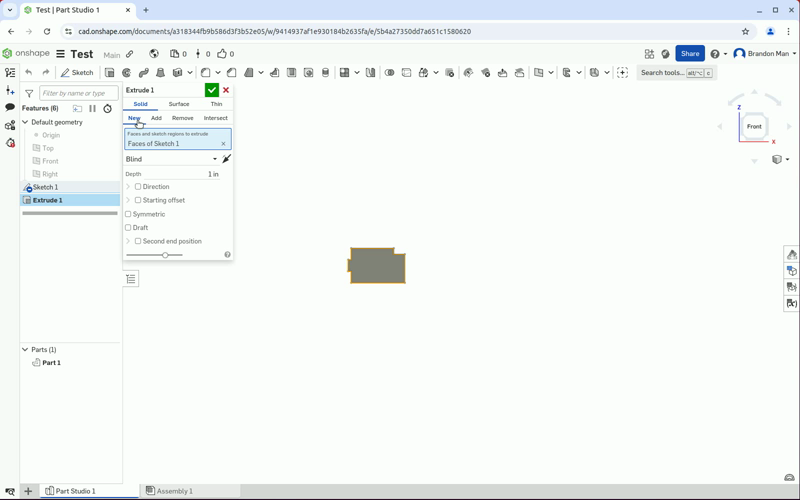
click(137, 120)
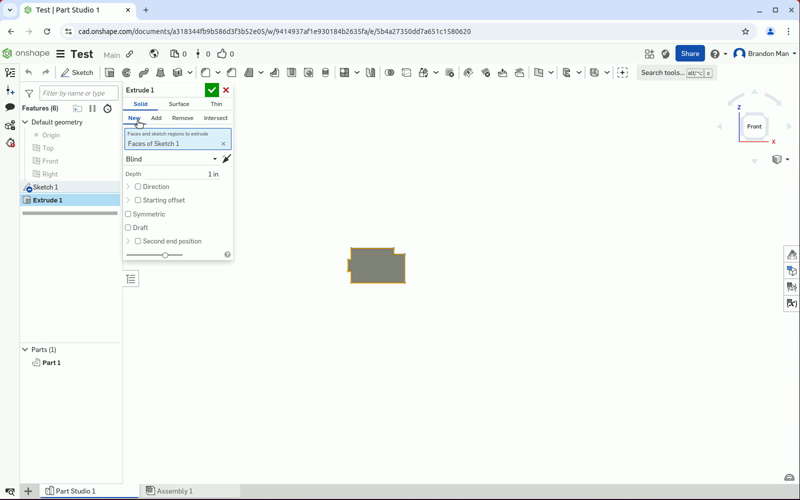
key(tab, 4)
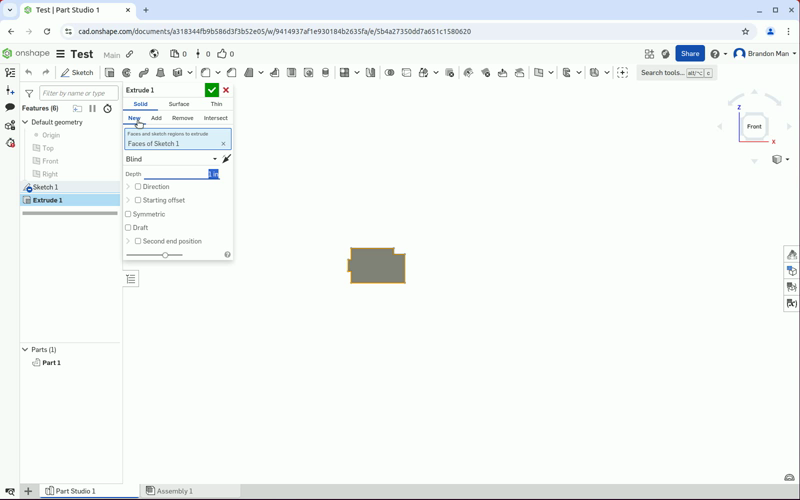
text(0.481)
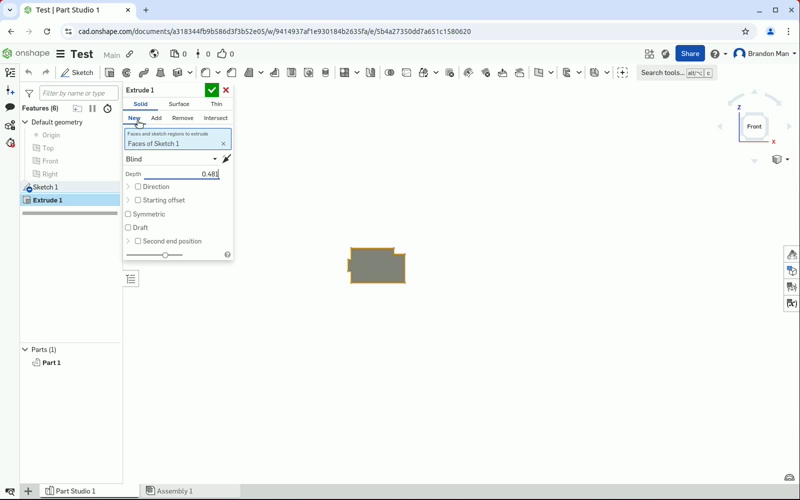
key(enter)
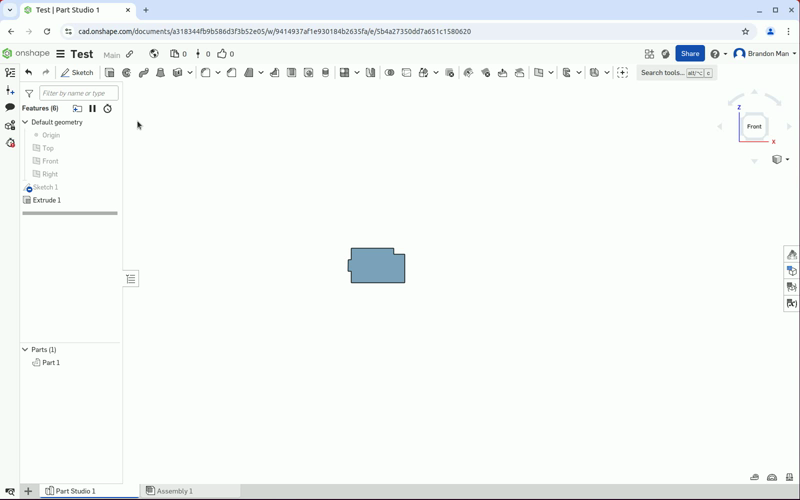
key(shift+h)
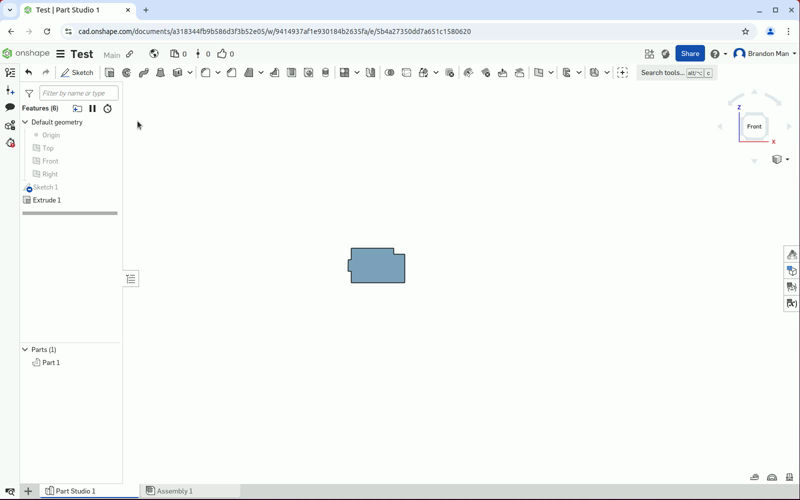
key(shift+h)
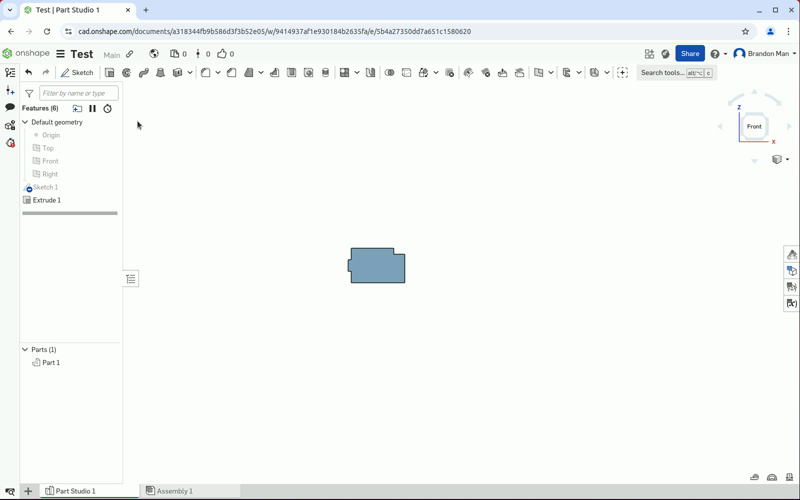
mouse_move(73, 189)
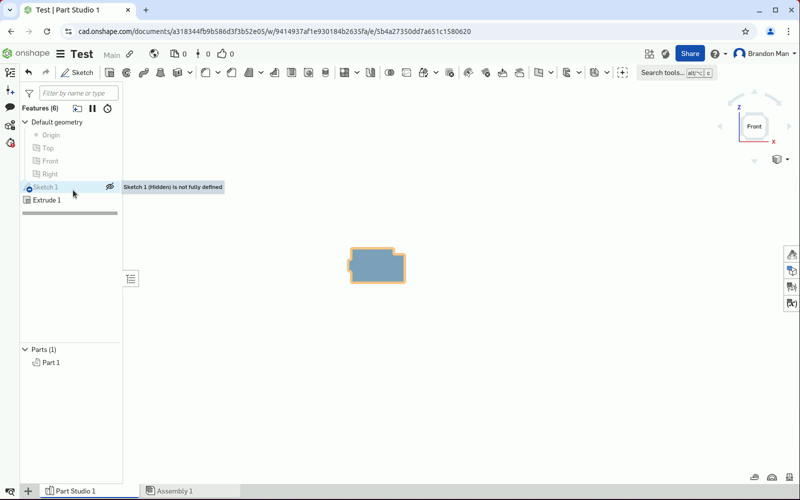
click(73, 189)
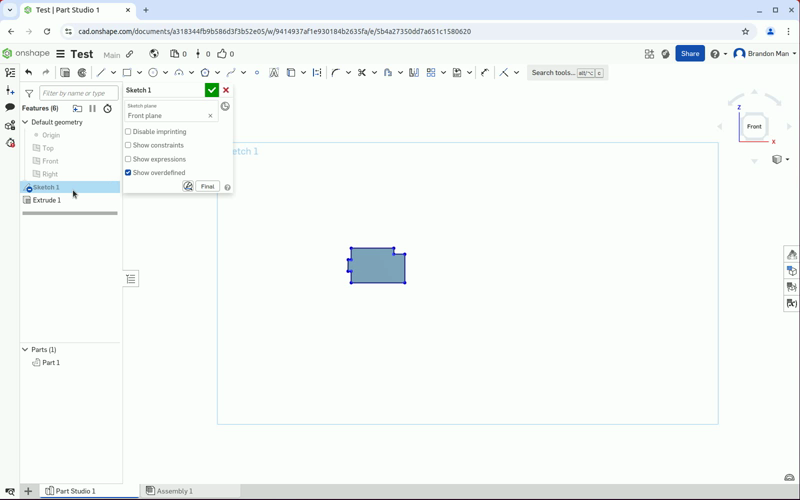
mouse_move(229, 92)
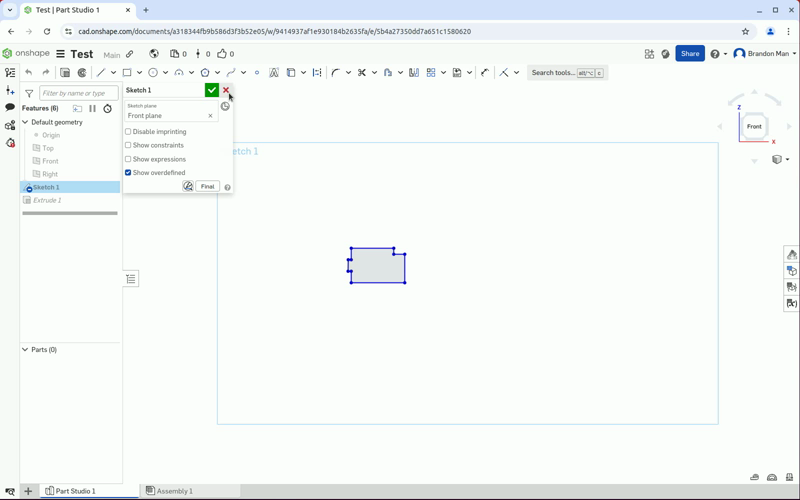
click(229, 92)
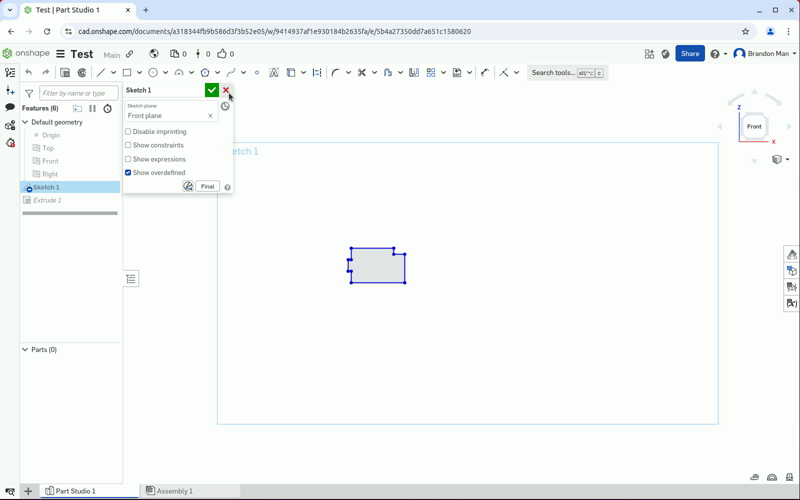
key(shift+s)
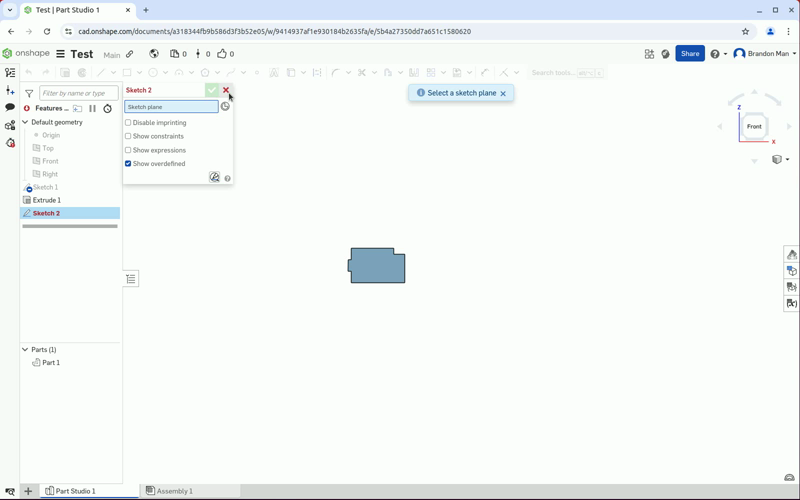
mouse_move(73, 163)
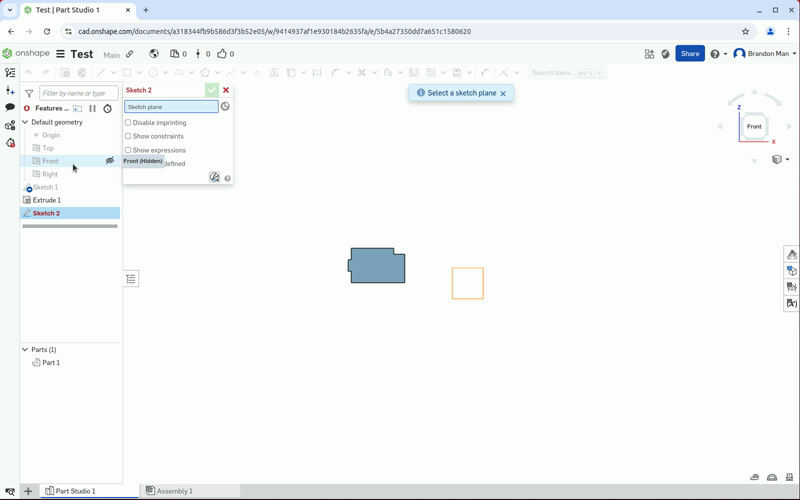
click(73, 163)
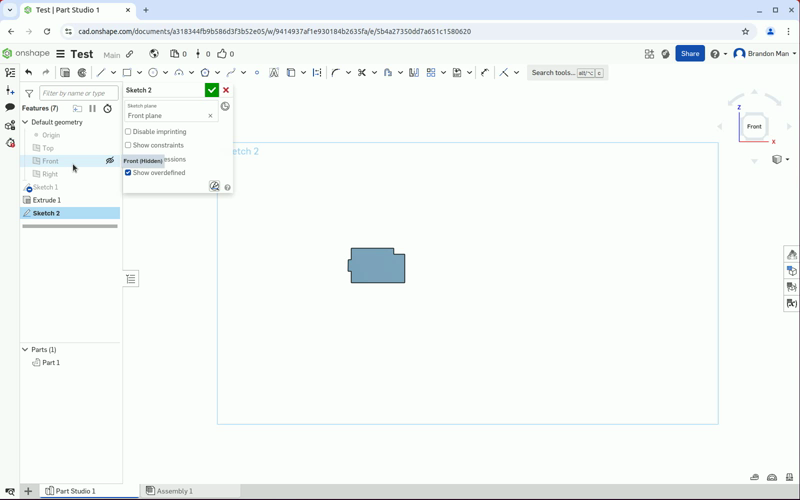
mouse_move(73, 352)
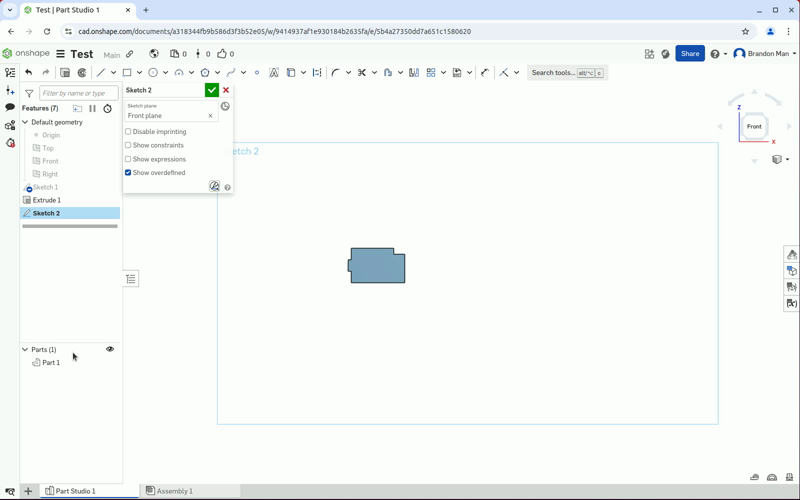
key(y)
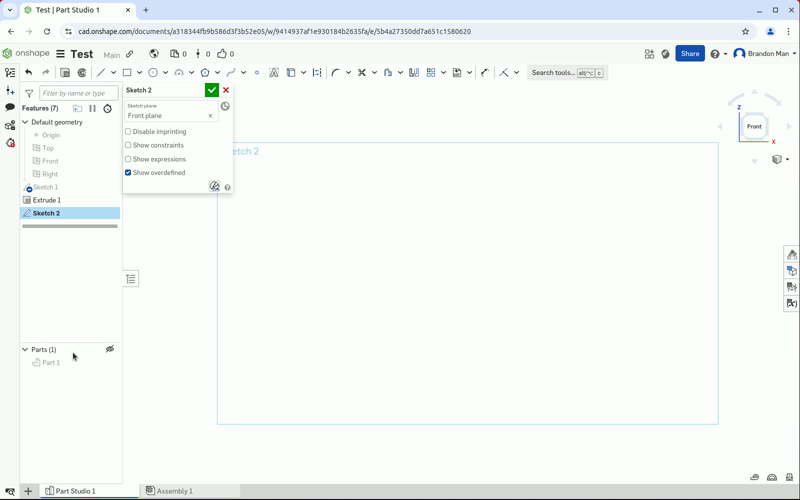
key(l)
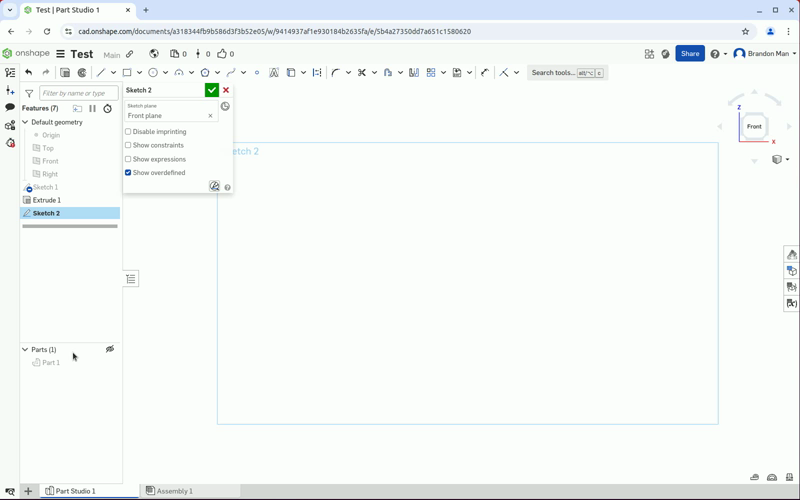
key_down(shift)
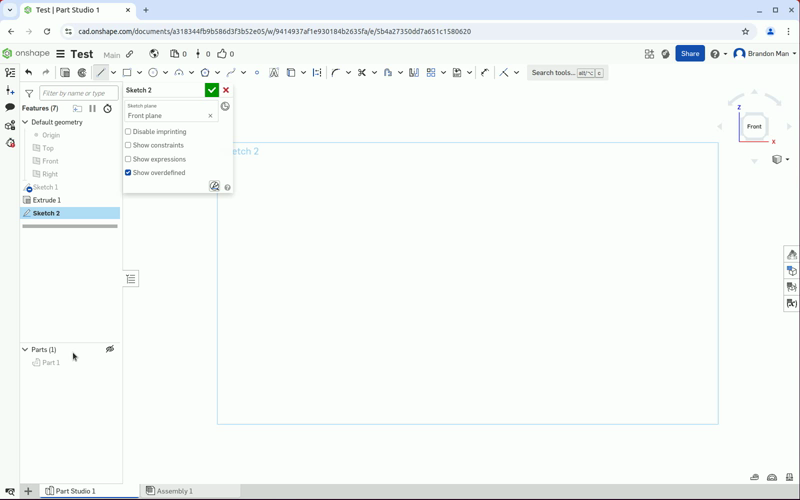
mouse_move(404, 282)
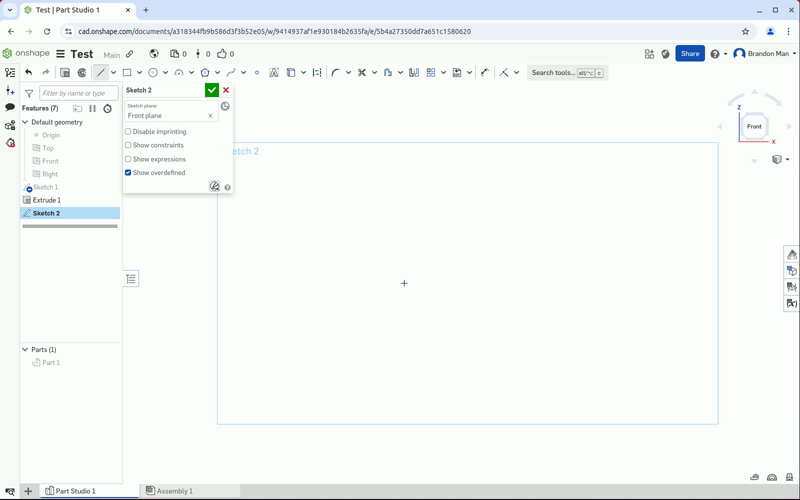
click(404, 282)
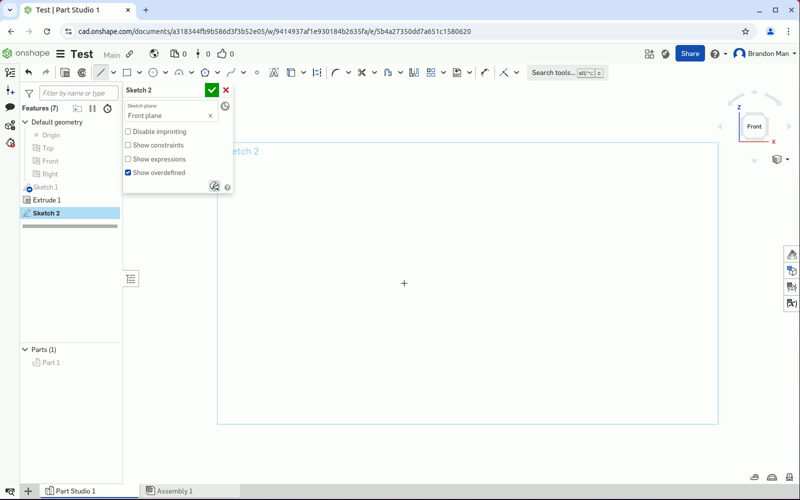
key_up(shift)
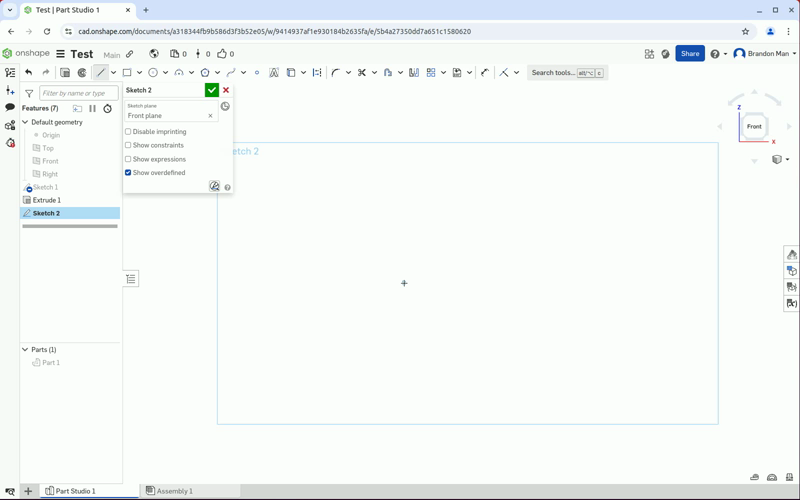
key_down(shift)
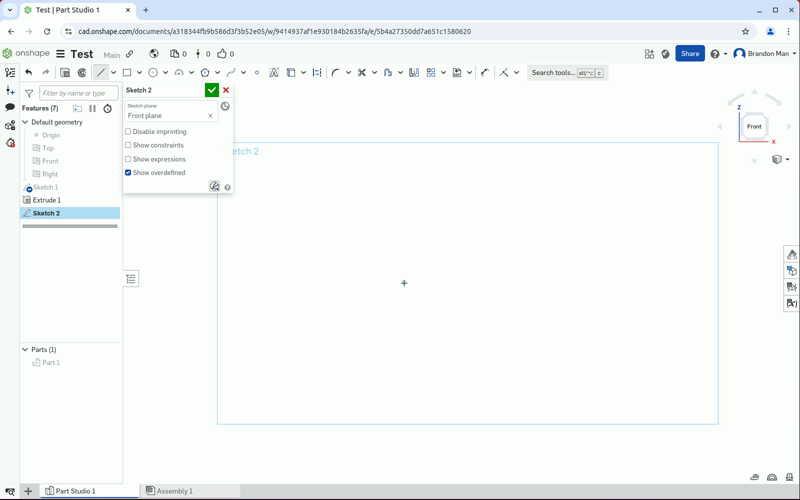
mouse_move(434, 282)
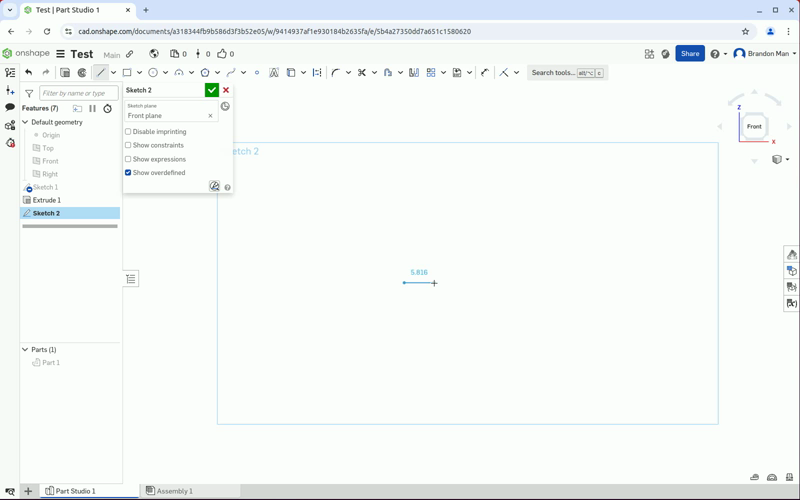
mouse_move(458, 282)
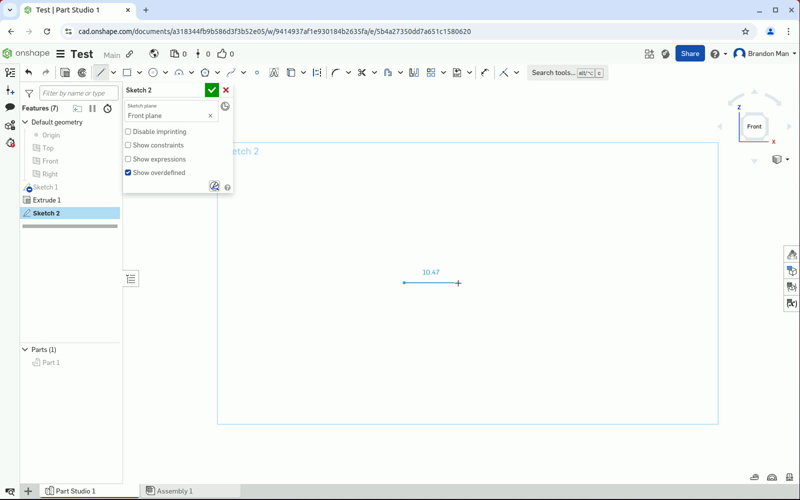
click(458, 282)
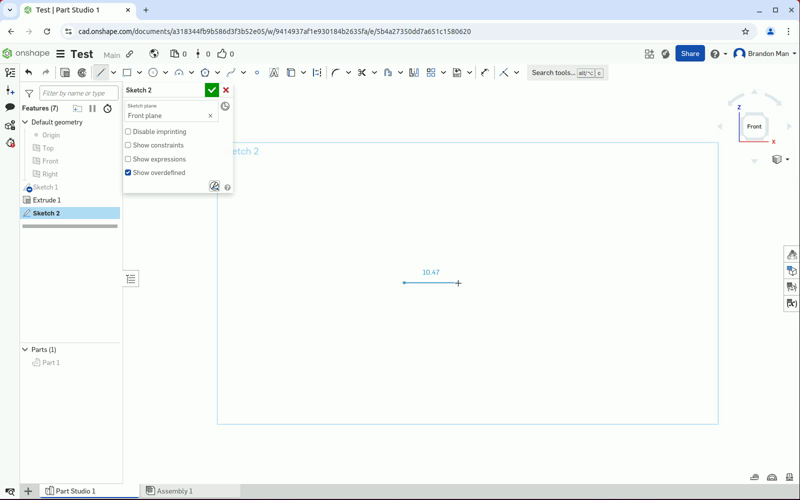
key_up(shift)
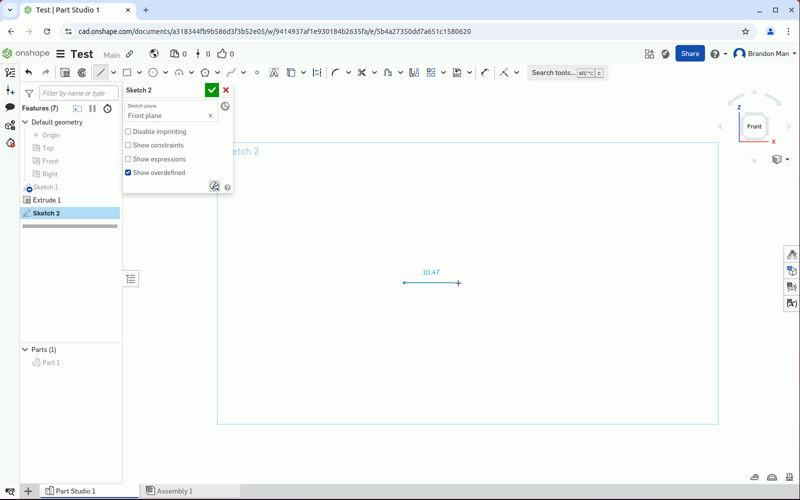
key_down(shift)
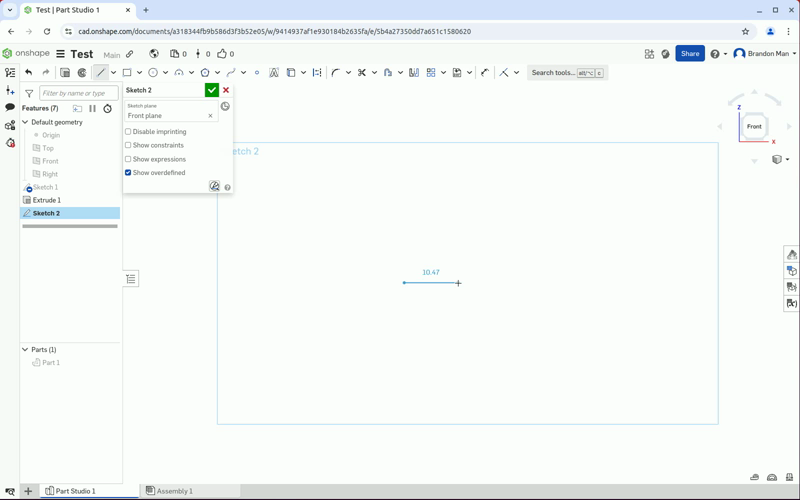
mouse_move(488, 282)
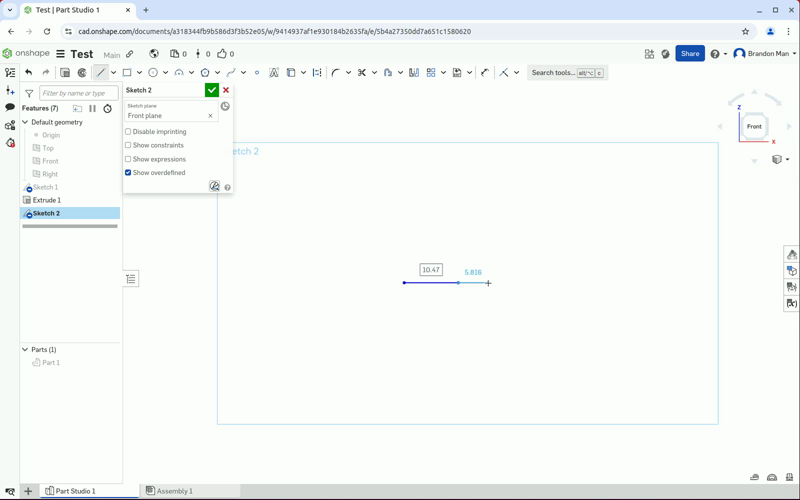
mouse_move(458, 271)
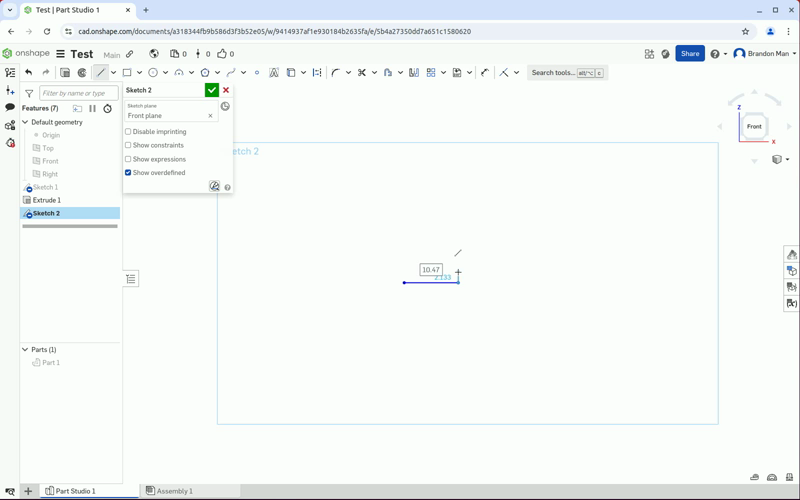
click(458, 271)
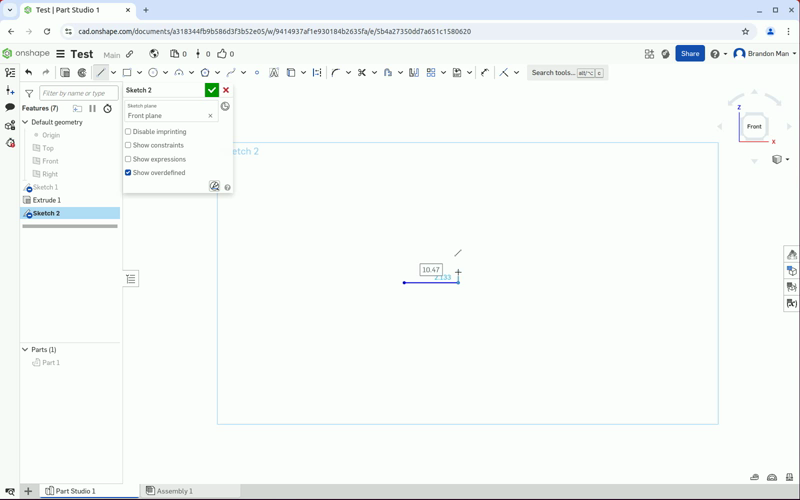
key_up(shift)
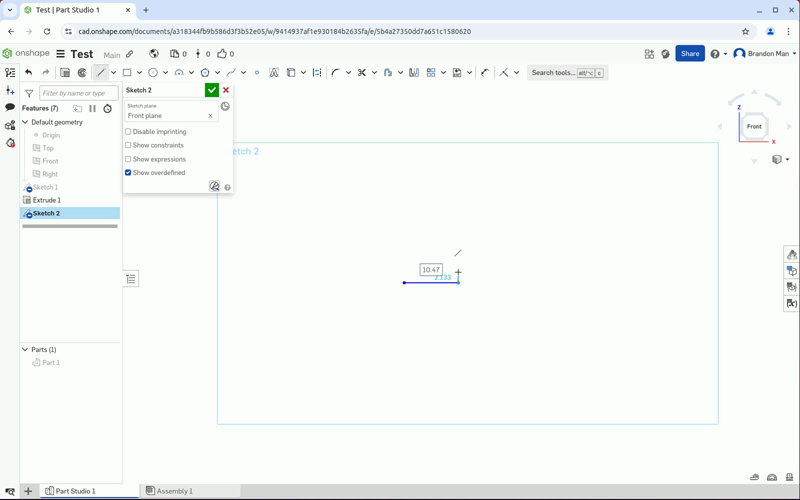
key_down(shift)
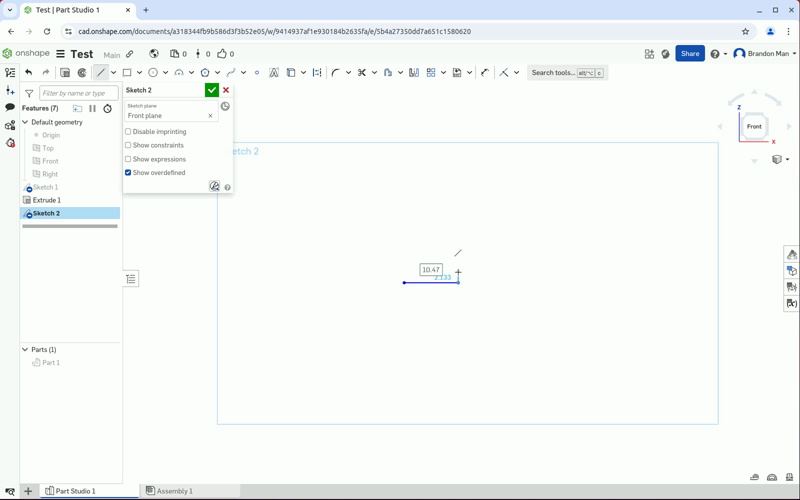
mouse_move(488, 271)
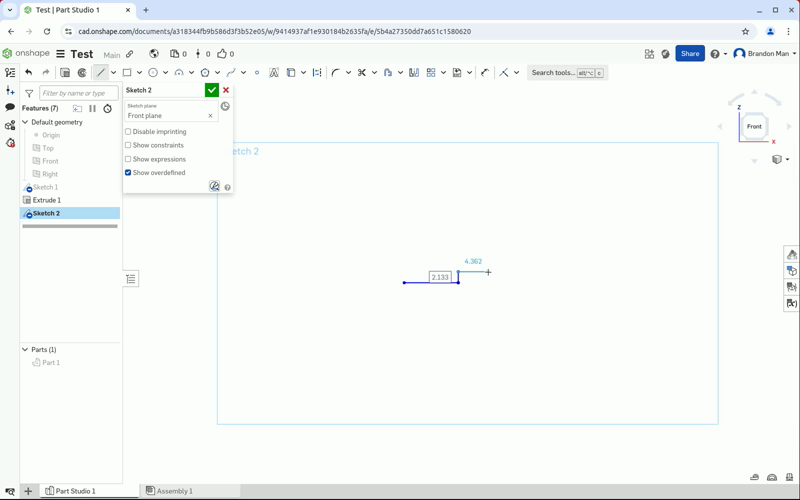
mouse_move(461, 271)
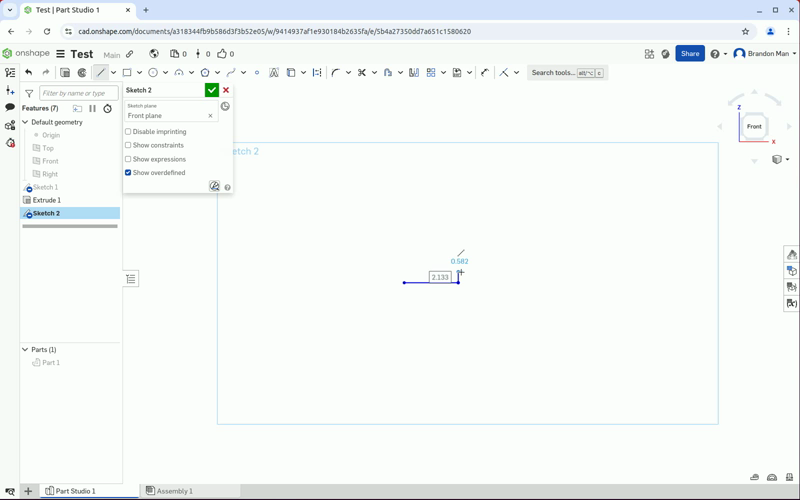
scroll(6)
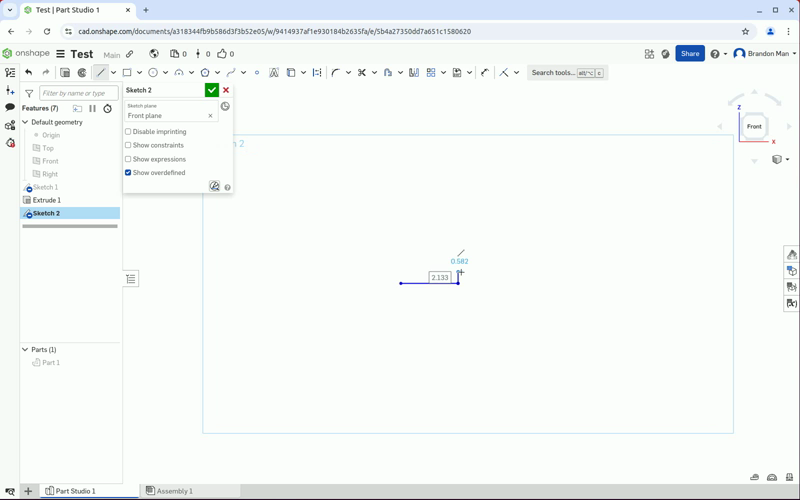
scroll(6)
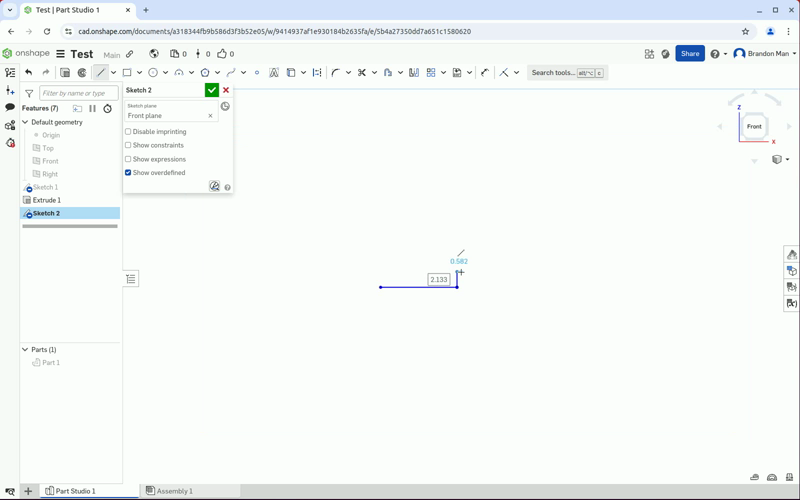
scroll(6)
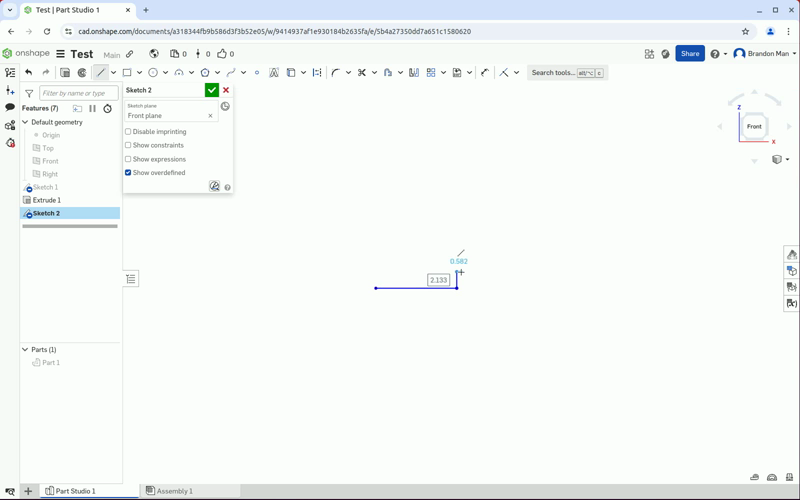
scroll(6)
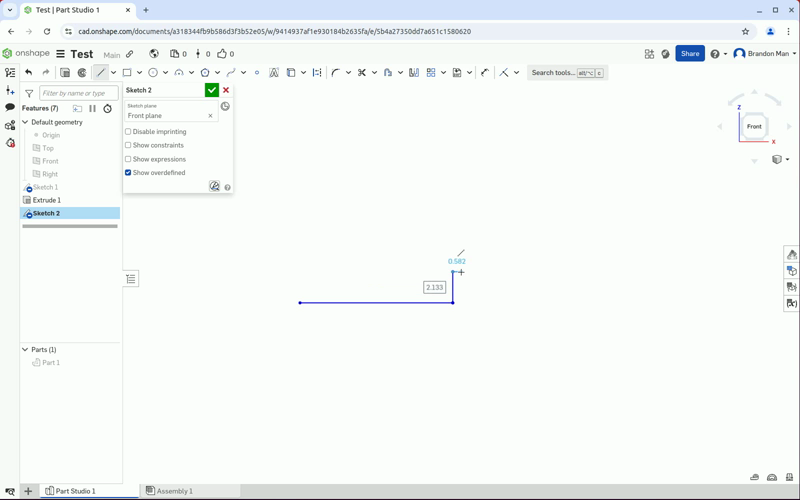
scroll(6)
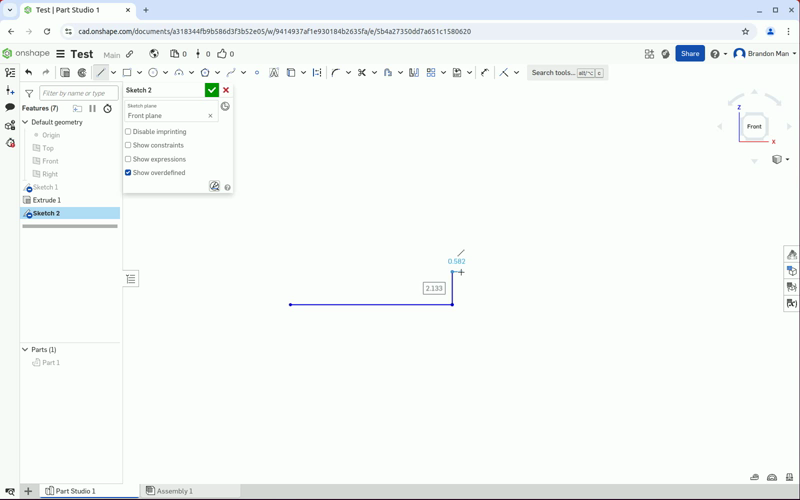
scroll(6)
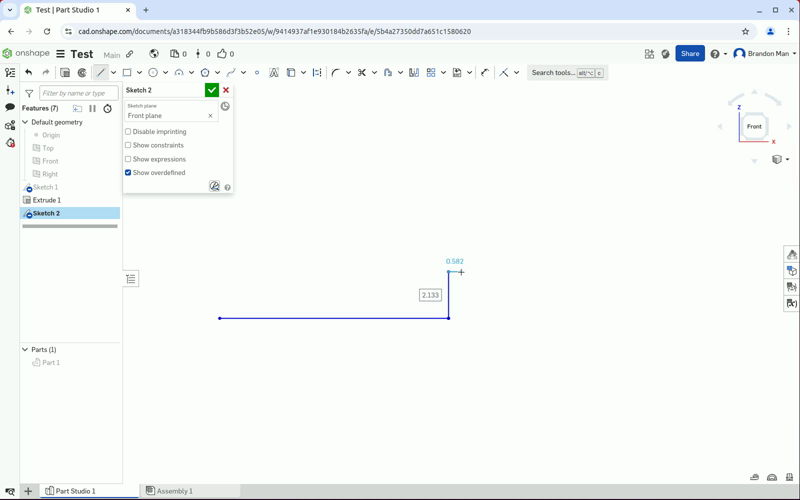
scroll(6)
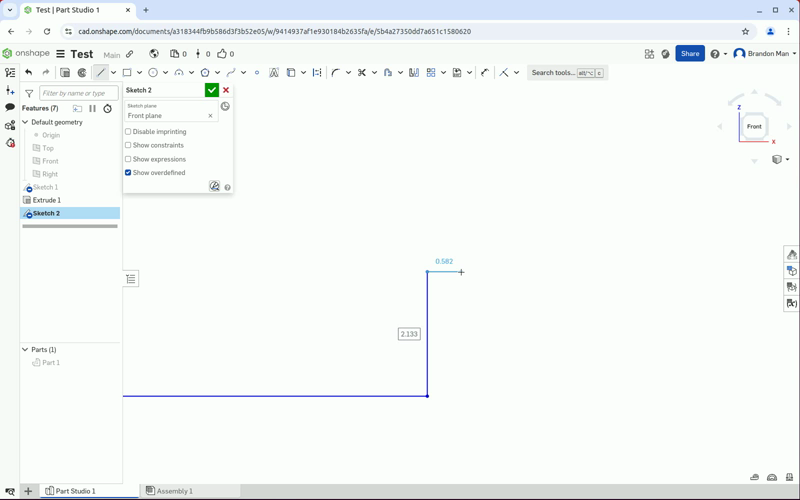
click(461, 271)
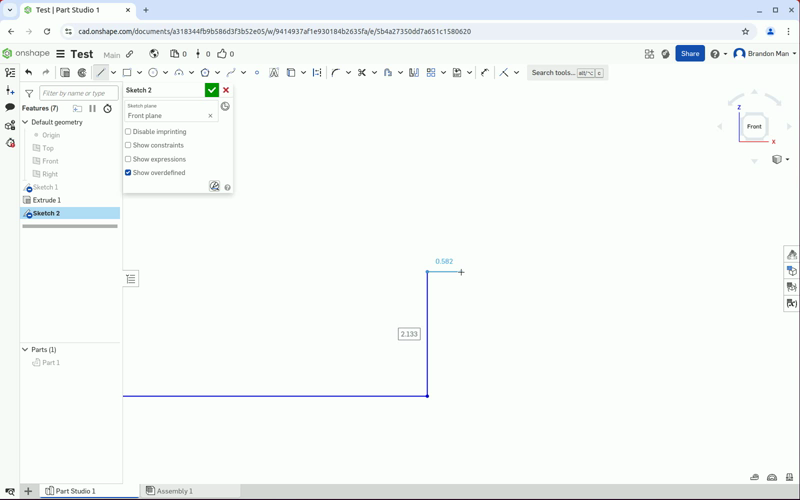
scroll(-6)
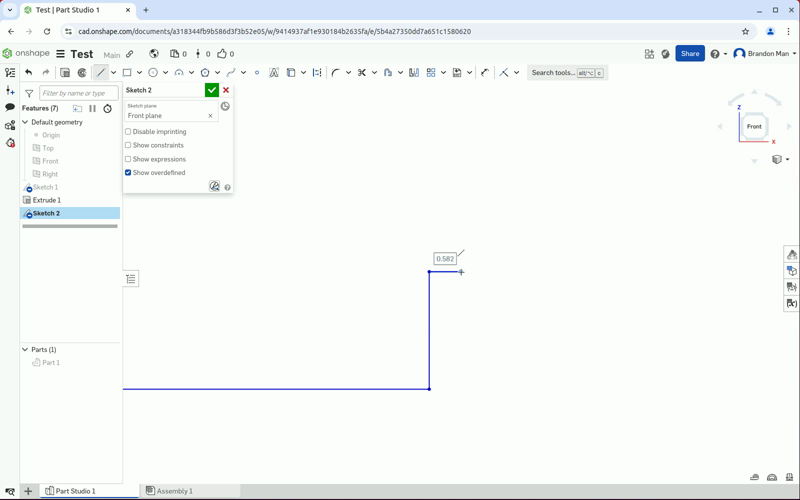
scroll(-6)
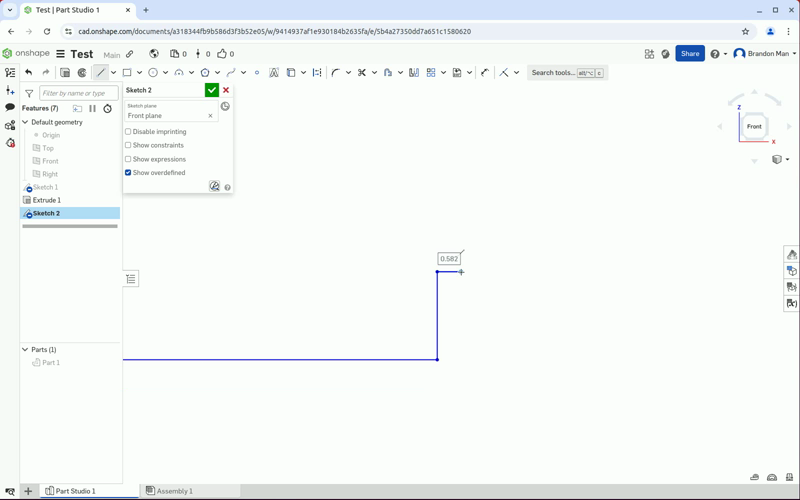
scroll(-6)
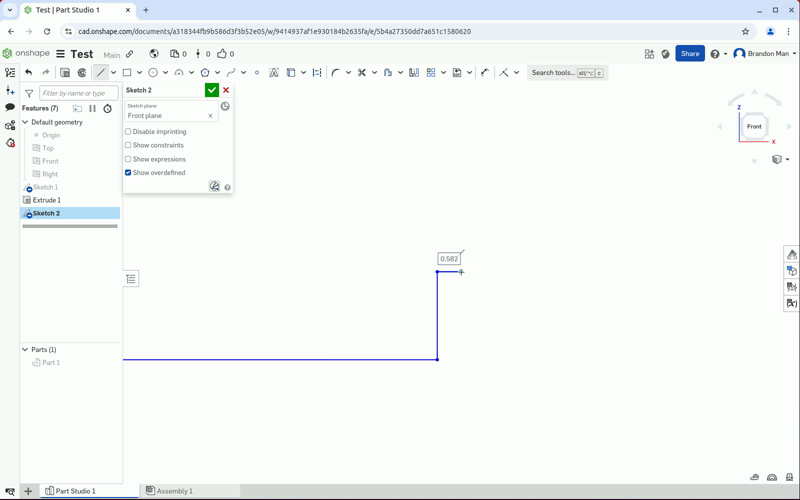
scroll(-6)
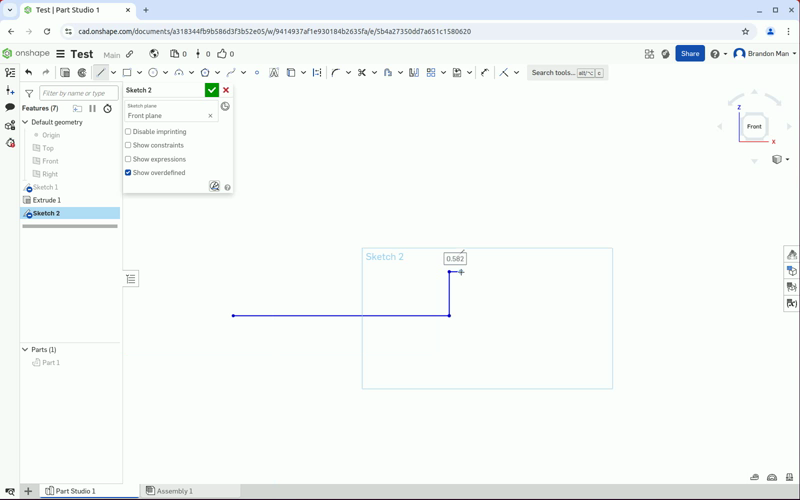
scroll(-6)
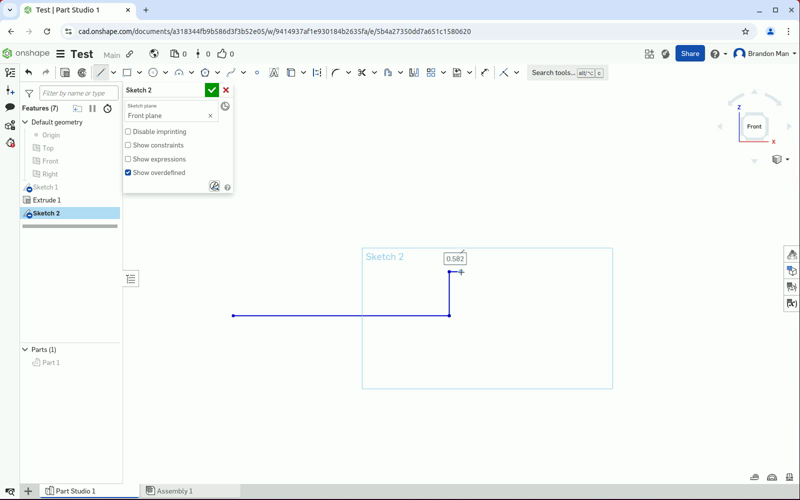
scroll(-6)
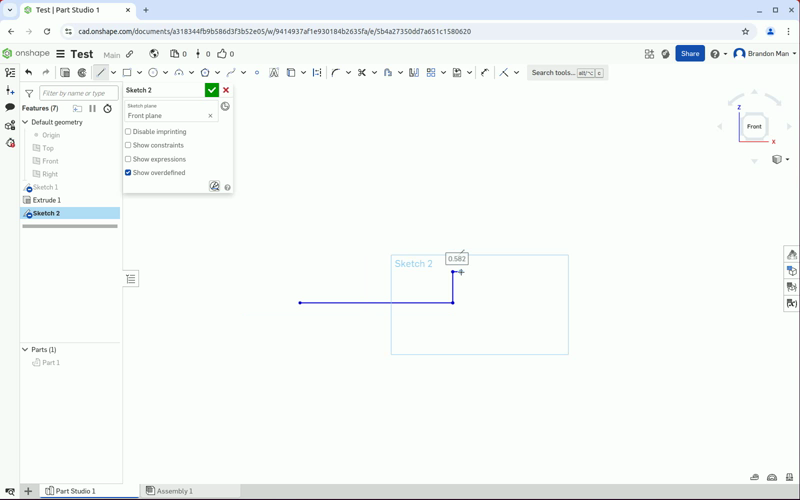
scroll(-6)
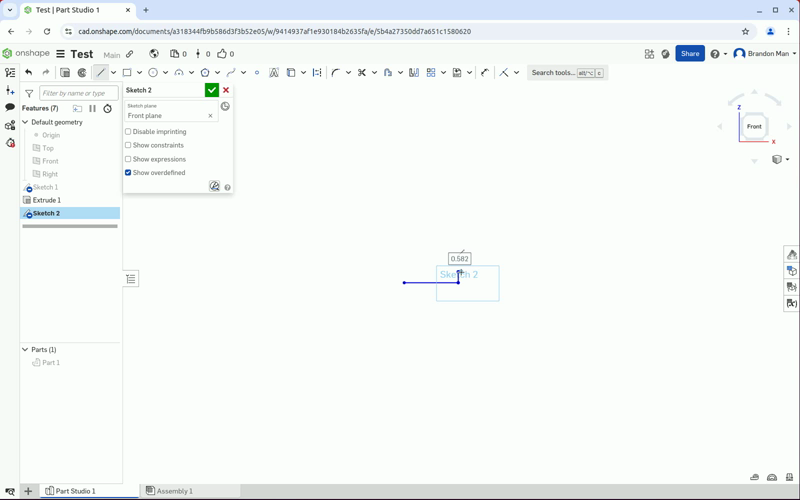
key_up(shift)
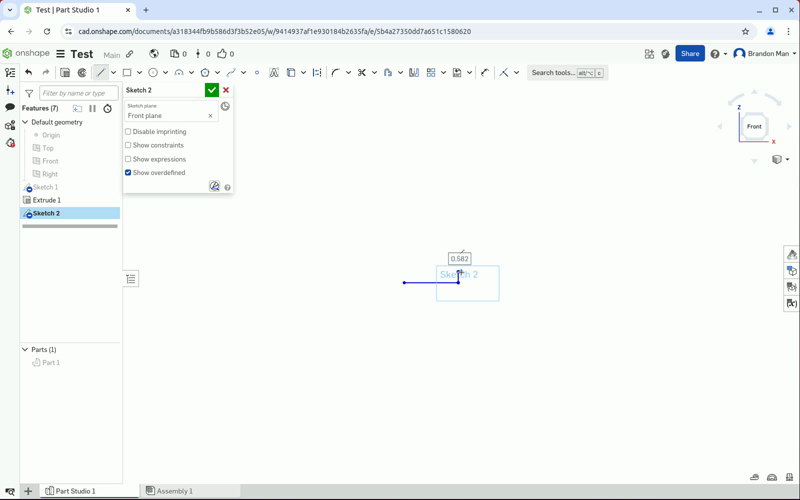
key_down(shift)
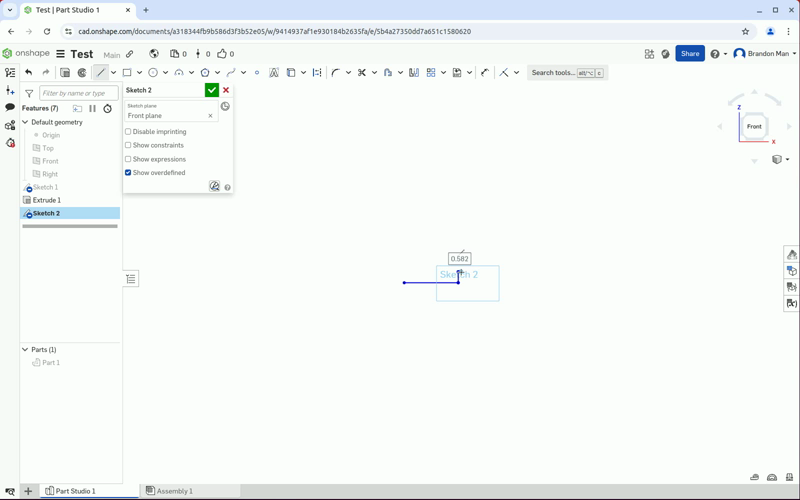
mouse_move(491, 271)
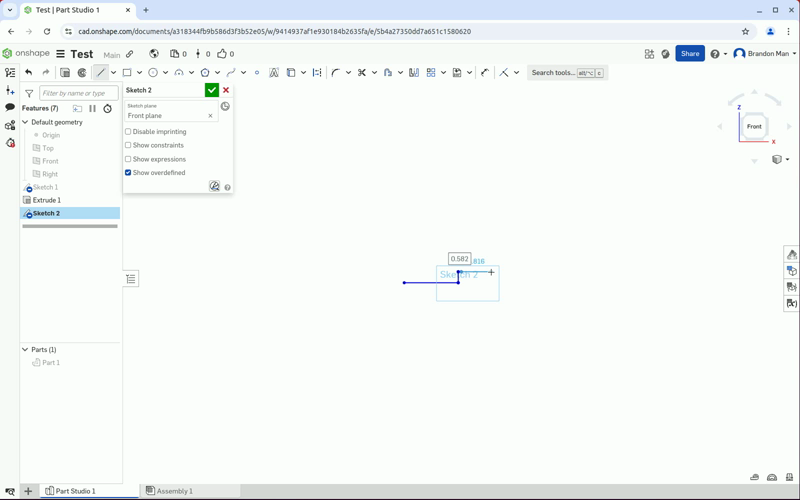
mouse_move(461, 260)
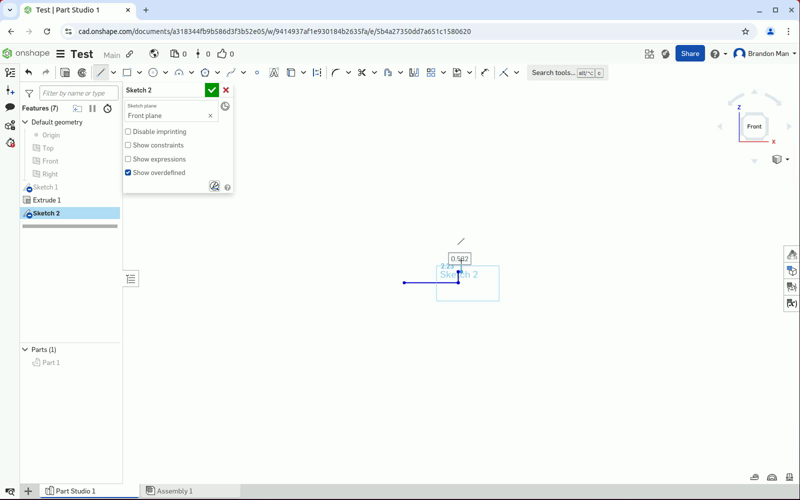
click(461, 260)
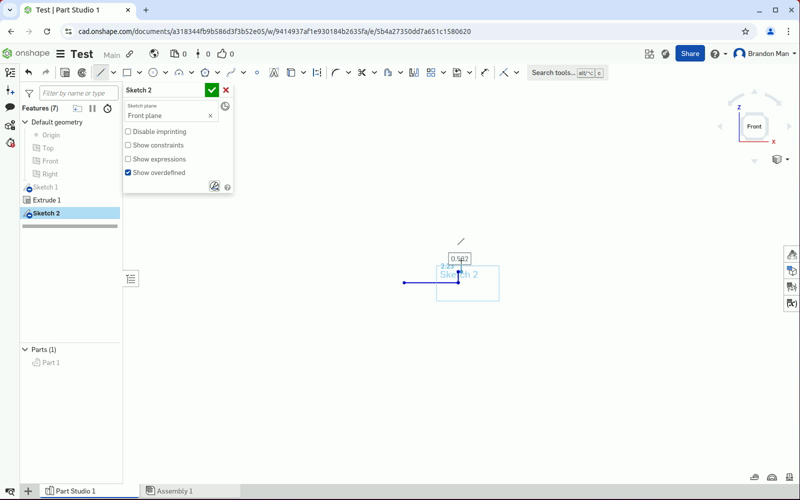
key_up(shift)
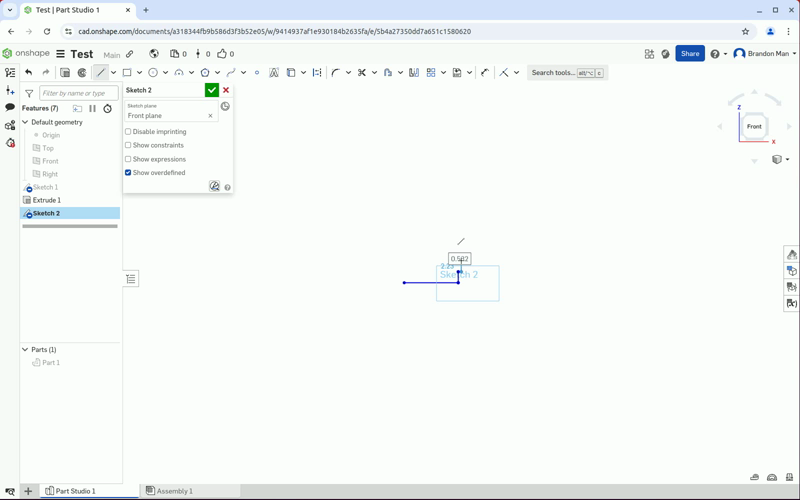
key_down(shift)
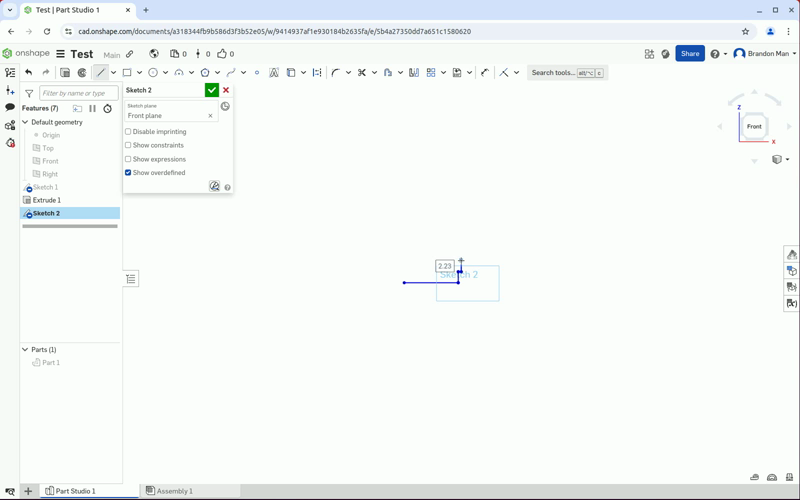
mouse_move(491, 260)
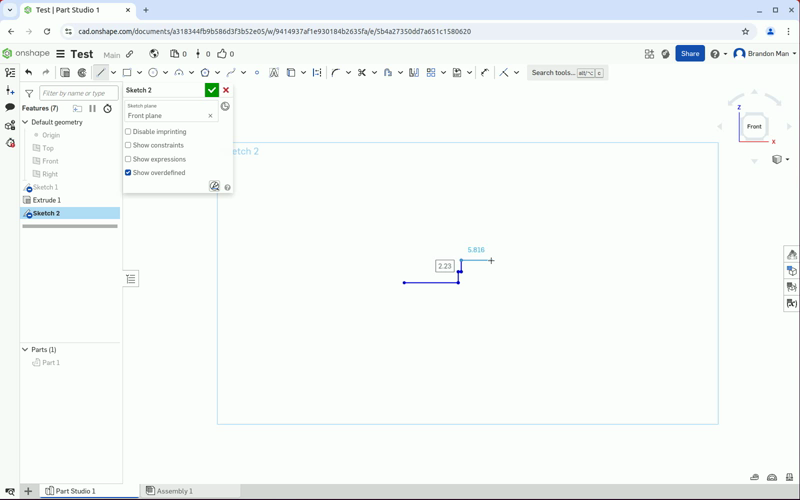
mouse_move(458, 260)
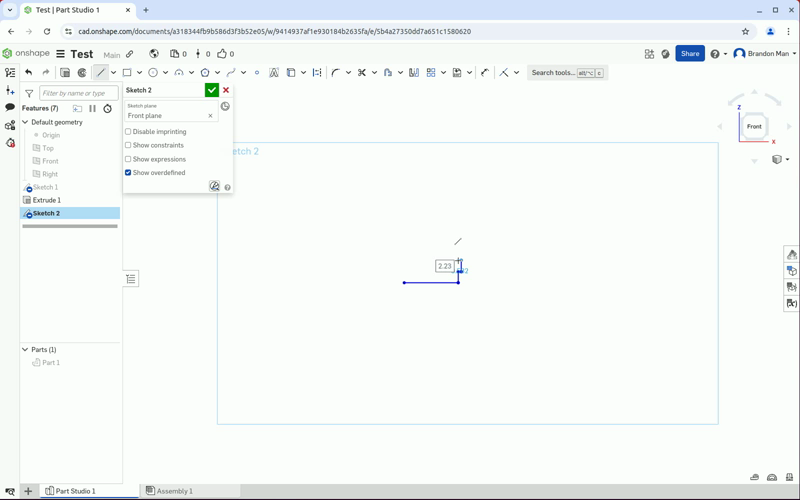
scroll(6)
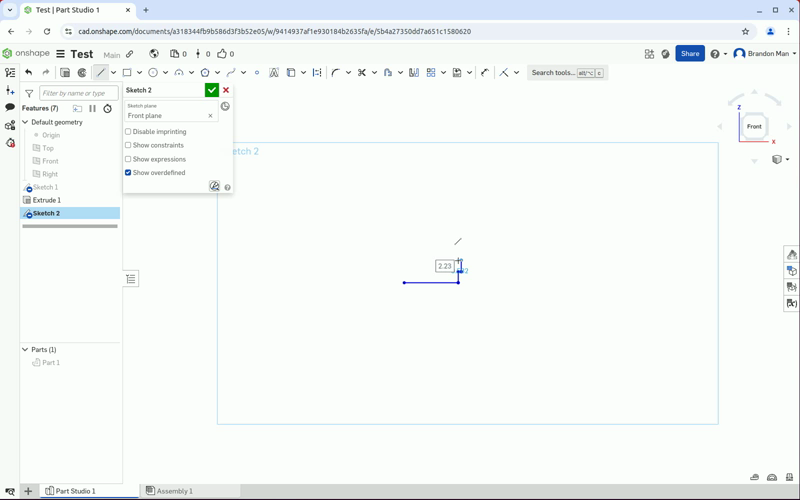
scroll(6)
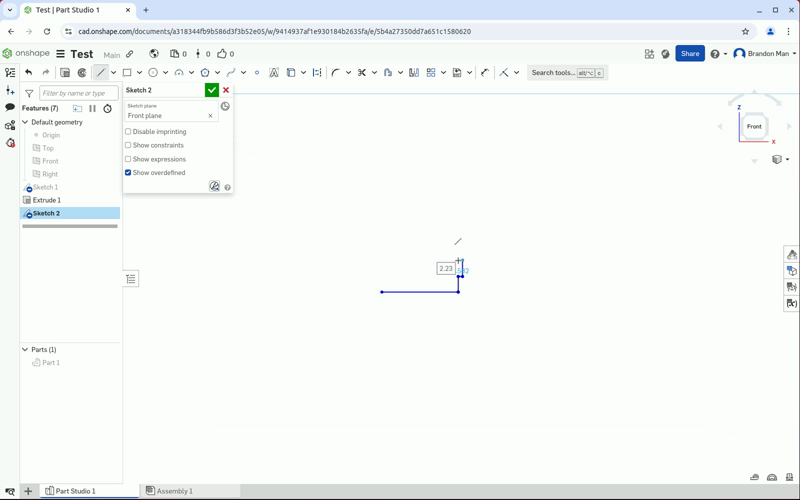
scroll(6)
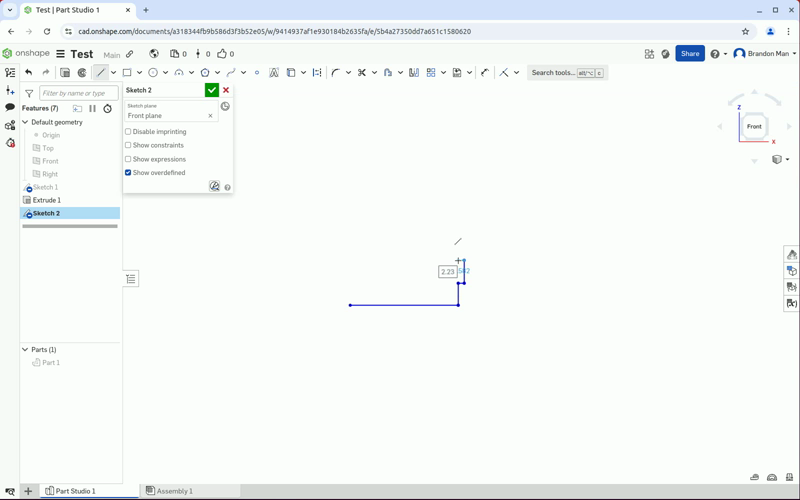
scroll(6)
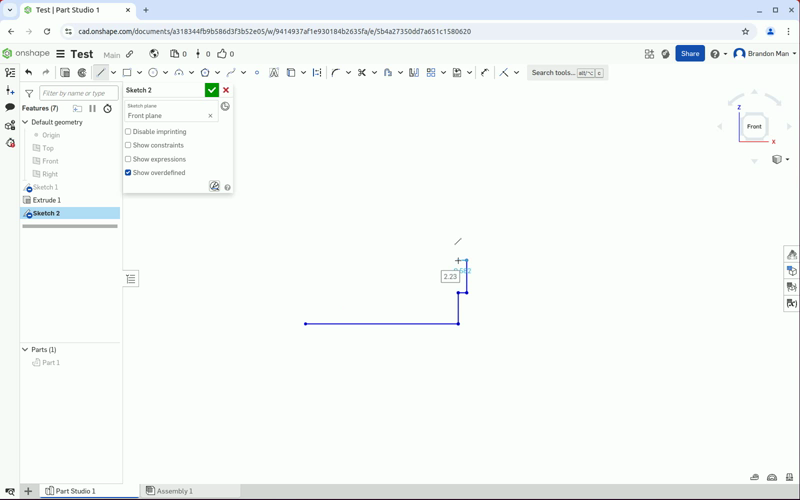
scroll(6)
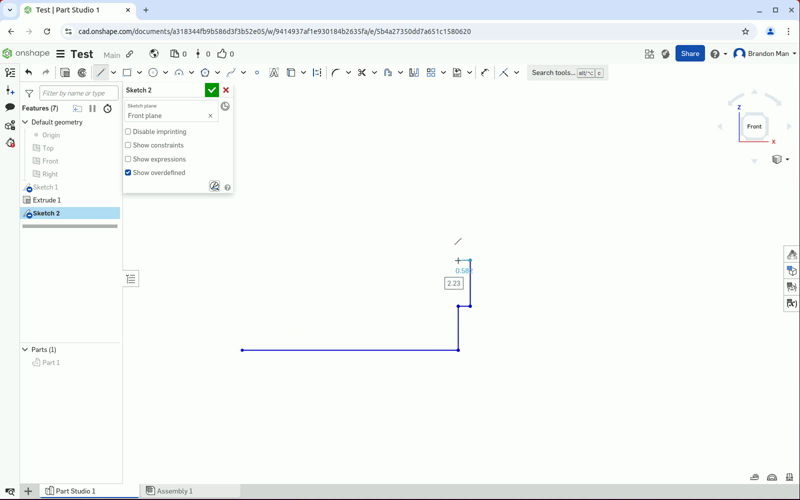
scroll(6)
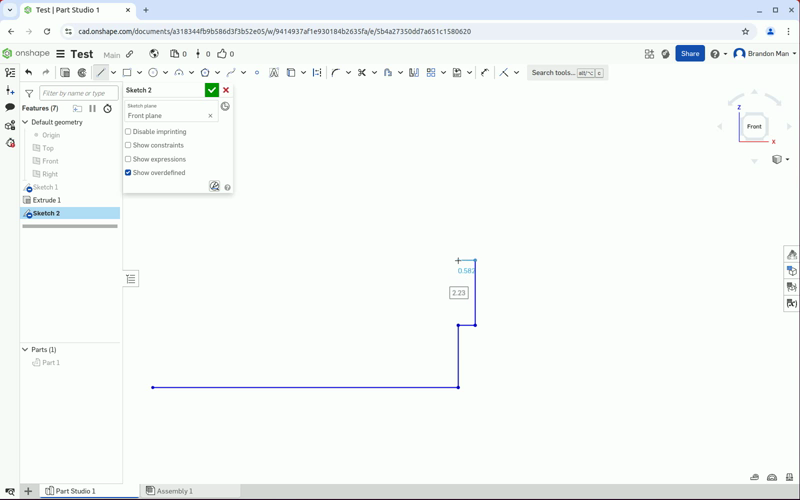
scroll(6)
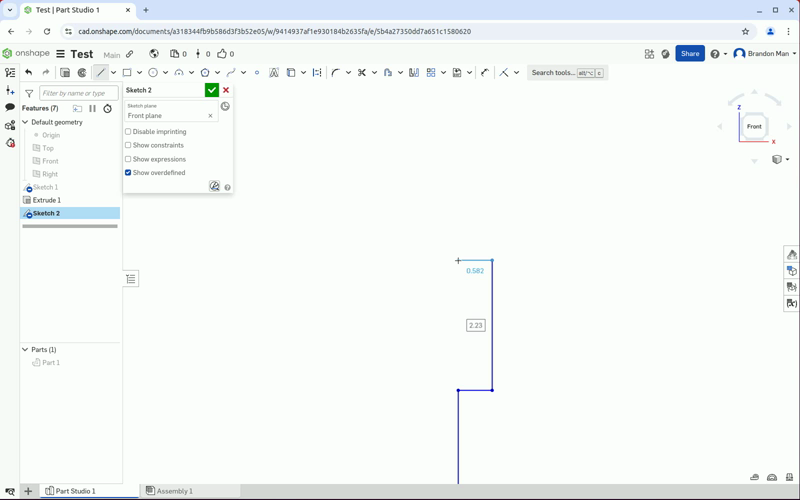
click(458, 260)
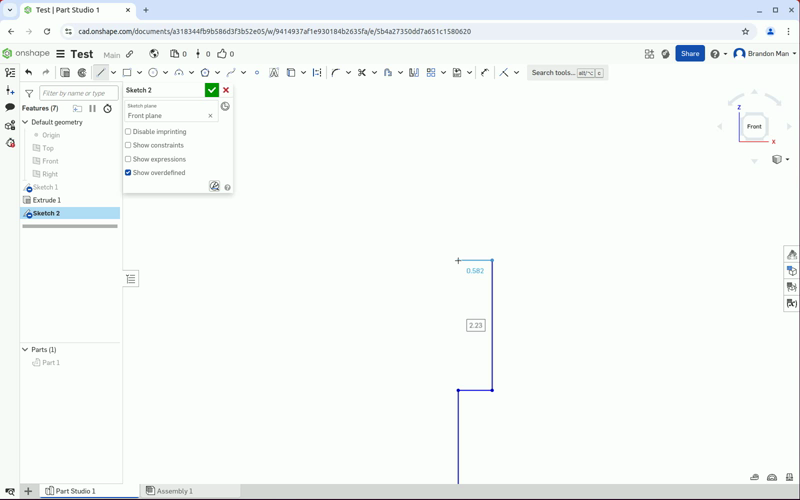
scroll(-6)
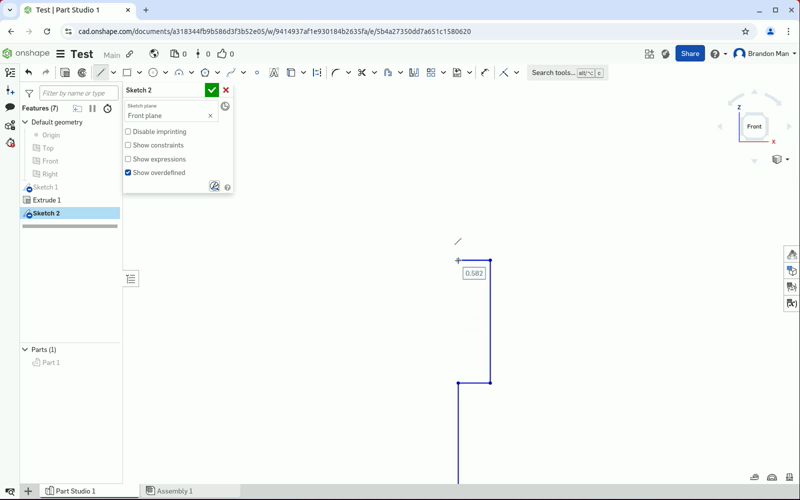
scroll(-6)
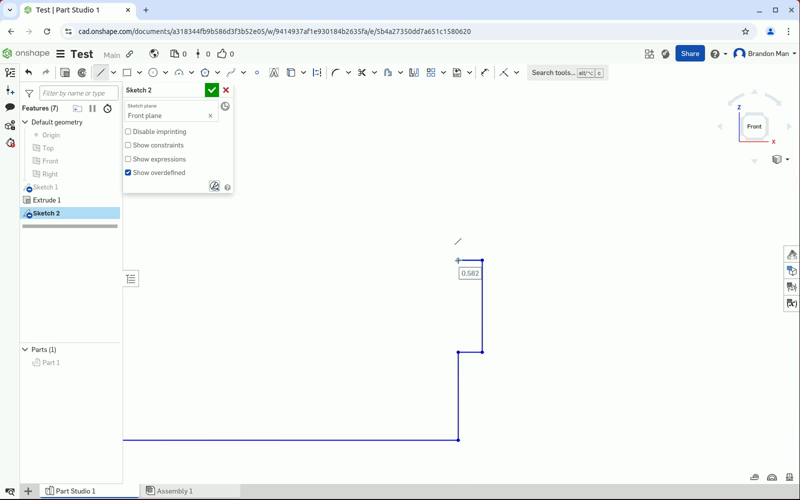
scroll(-6)
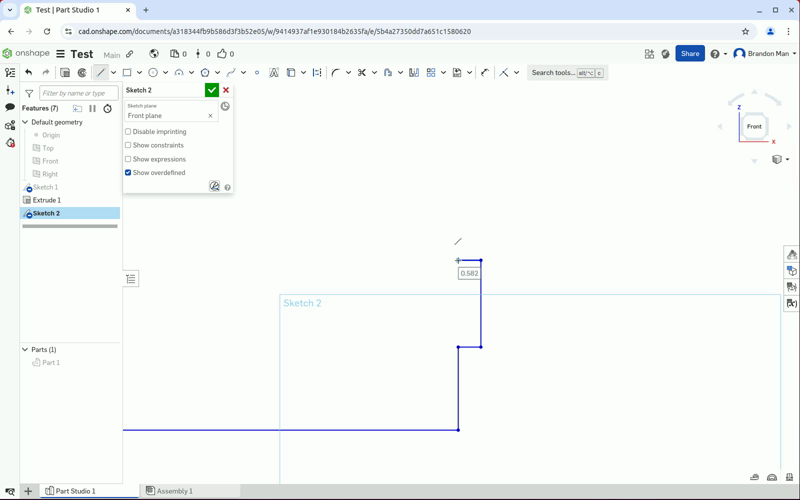
scroll(-6)
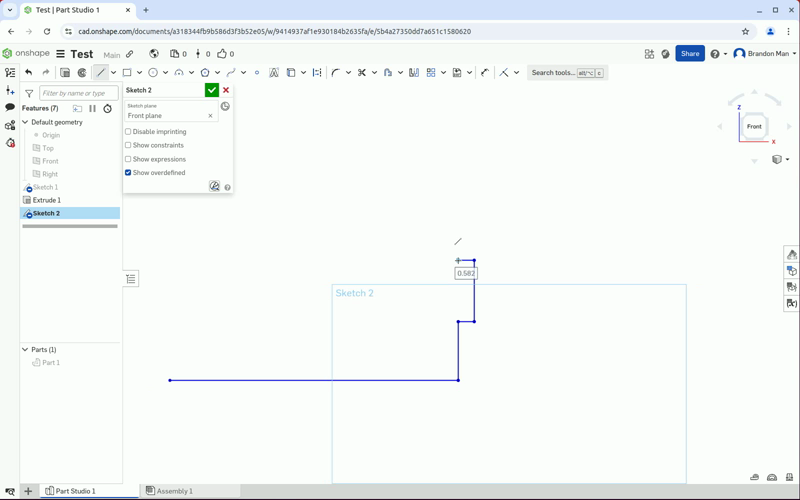
scroll(-6)
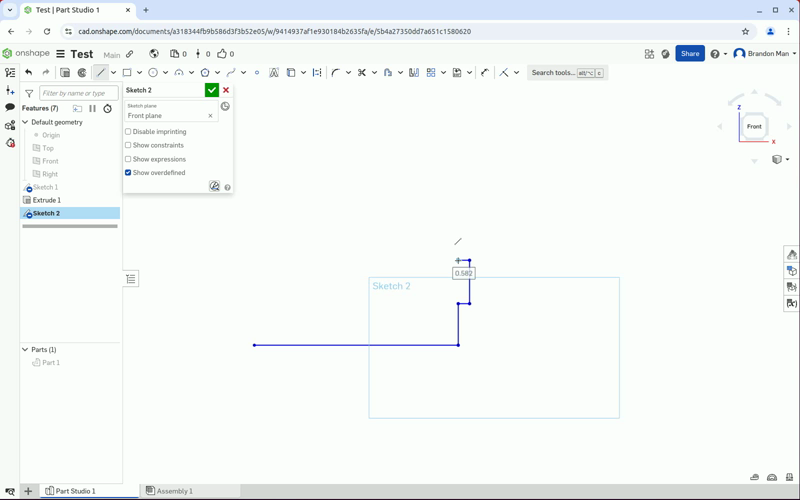
scroll(-6)
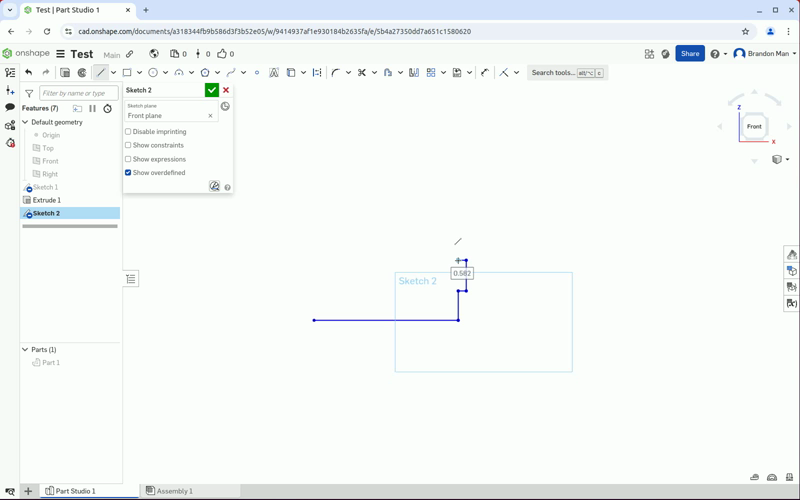
scroll(-6)
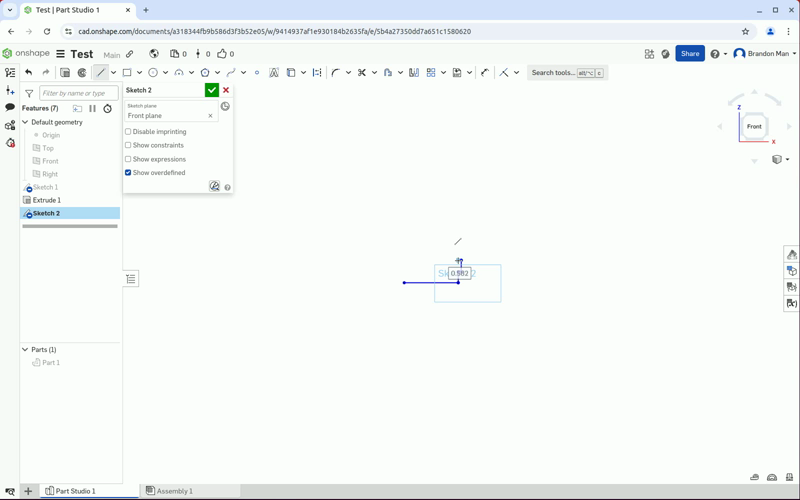
key_up(shift)
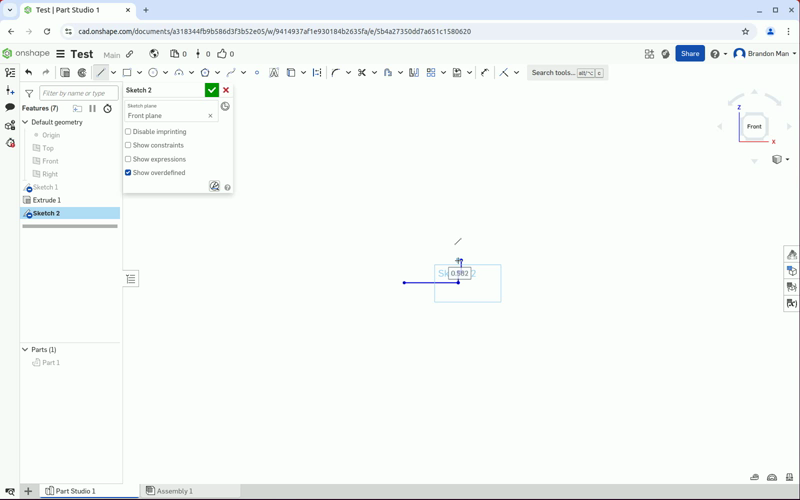
key_down(shift)
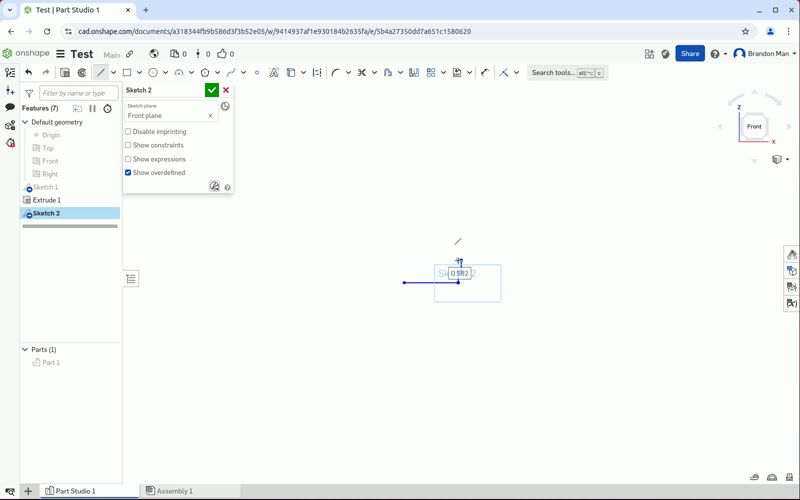
mouse_move(488, 260)
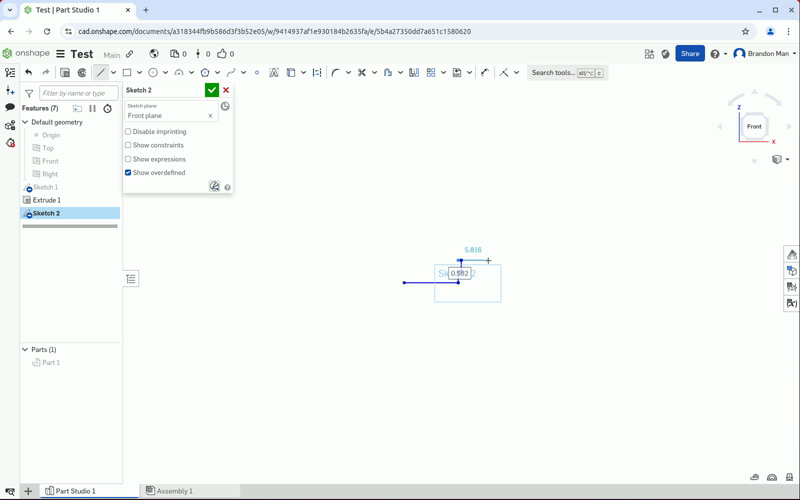
mouse_move(458, 248)
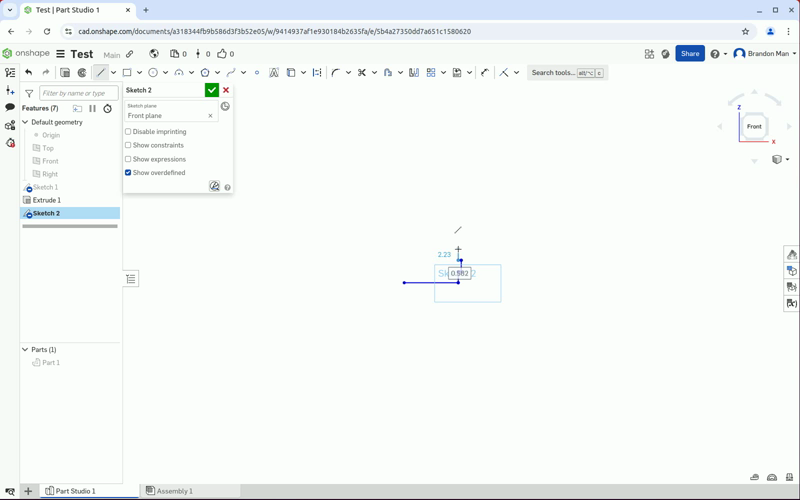
click(458, 248)
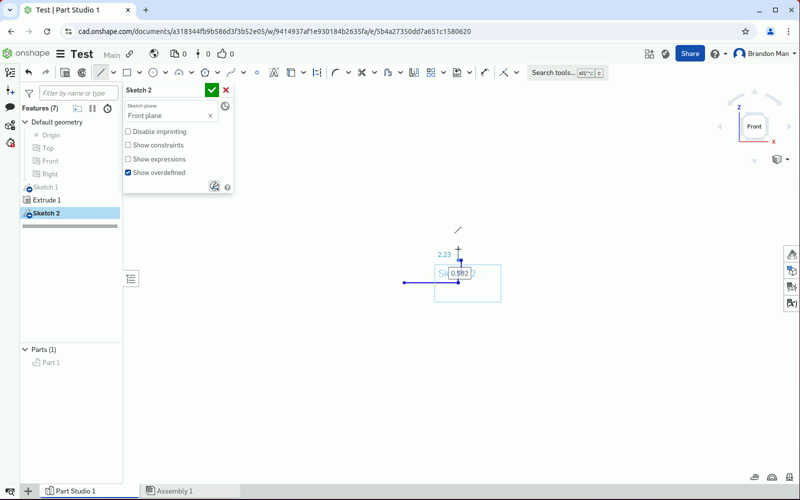
key_up(shift)
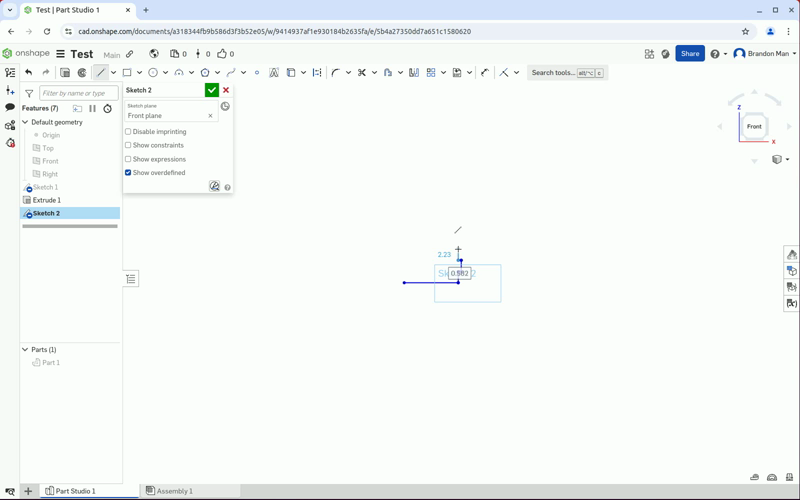
key_down(shift)
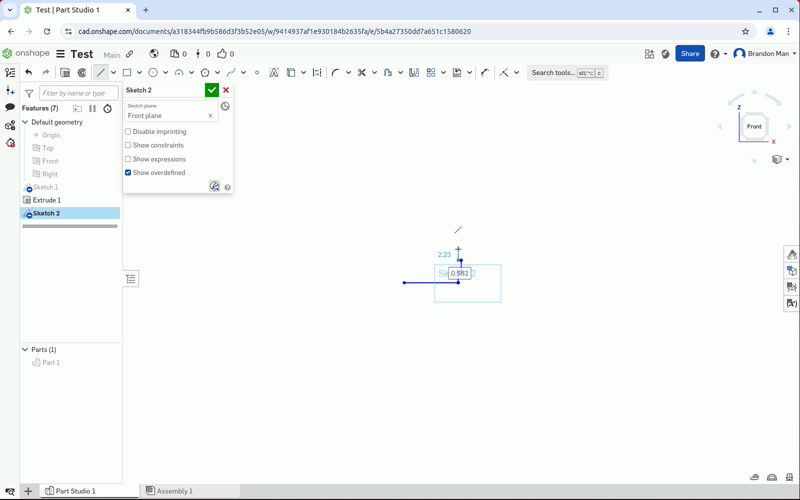
mouse_move(488, 248)
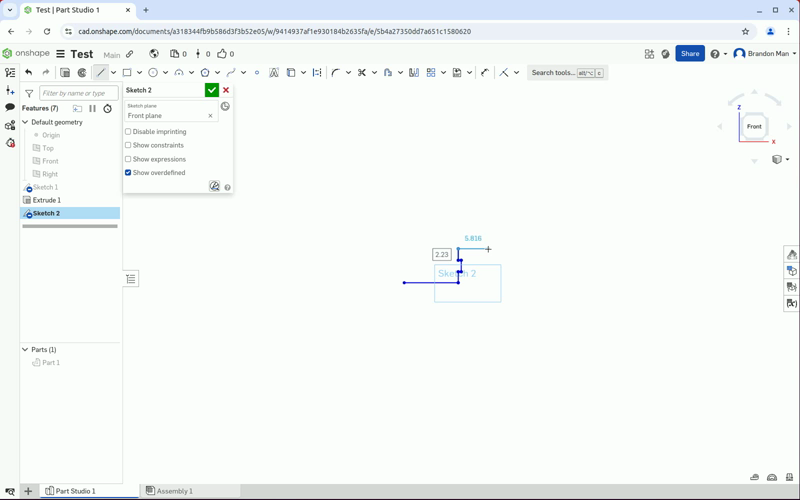
mouse_move(415, 248)
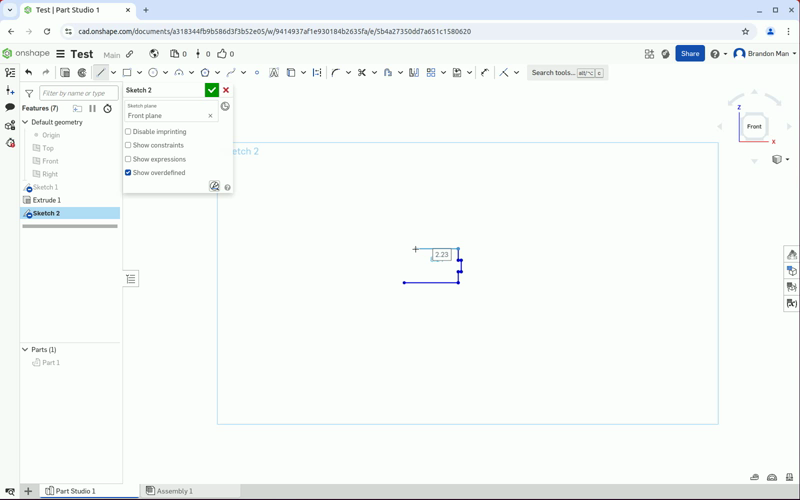
click(415, 248)
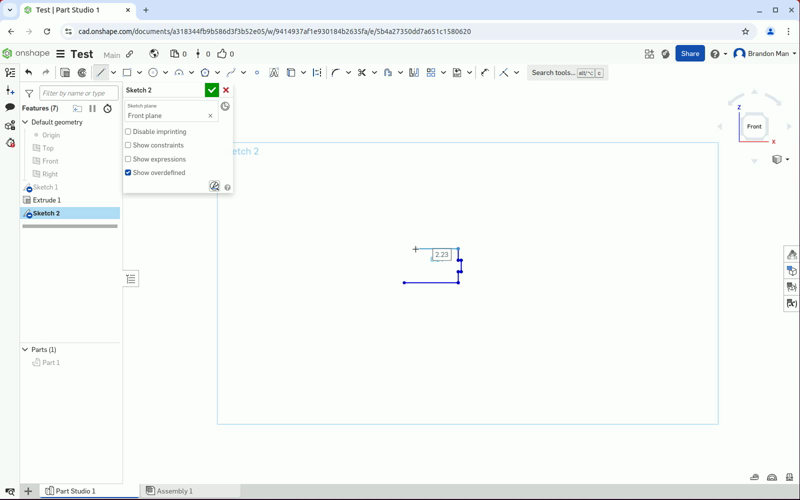
key_up(shift)
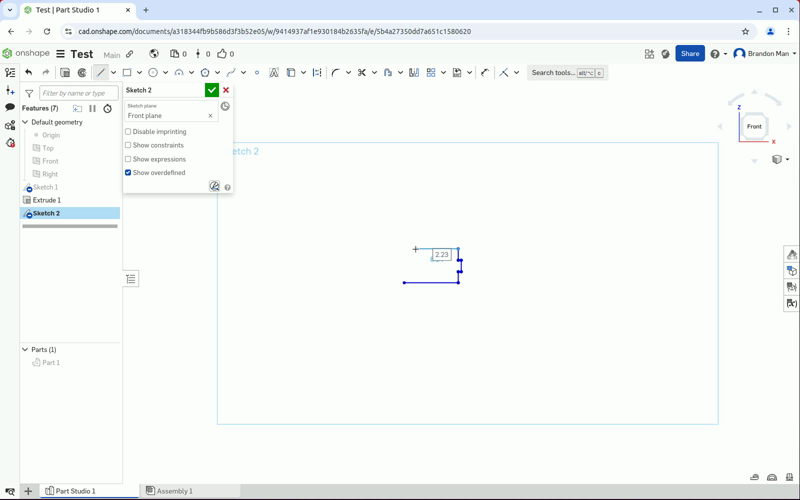
key_down(shift)
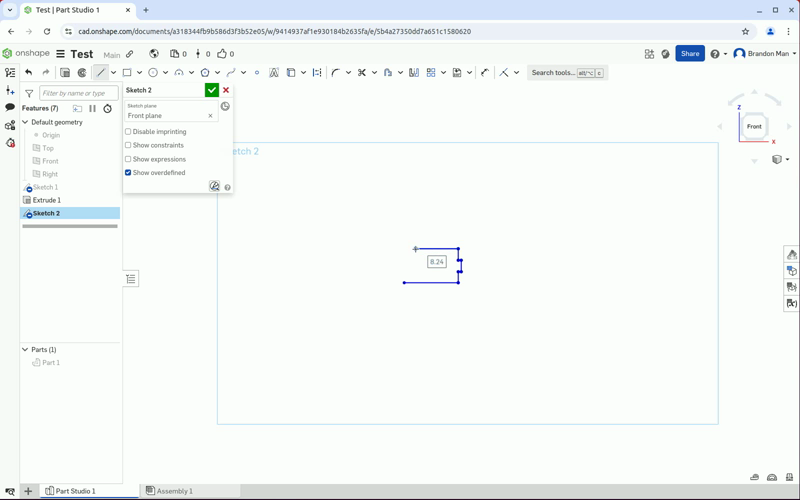
mouse_move(445, 248)
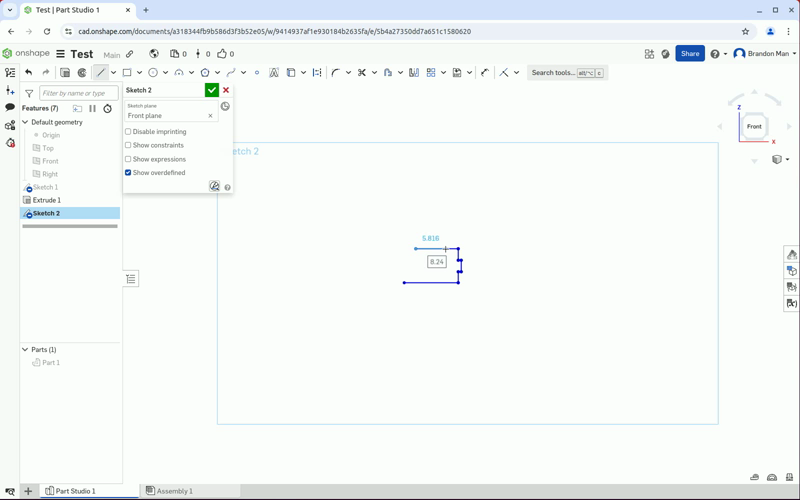
mouse_move(415, 254)
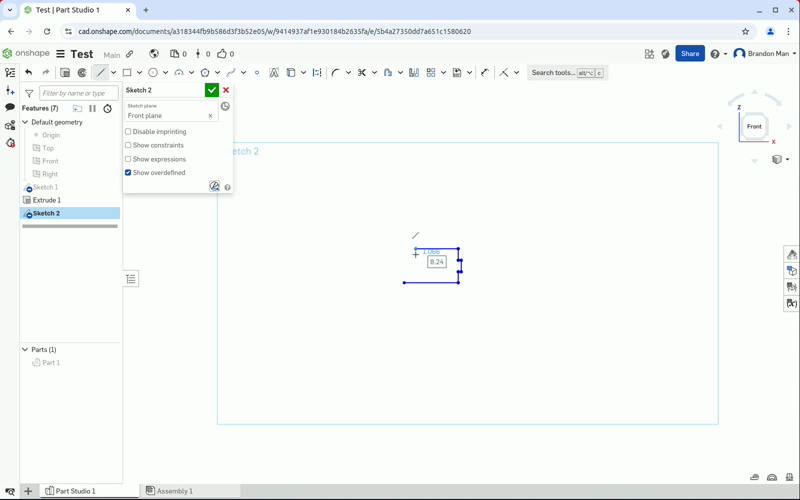
scroll(6)
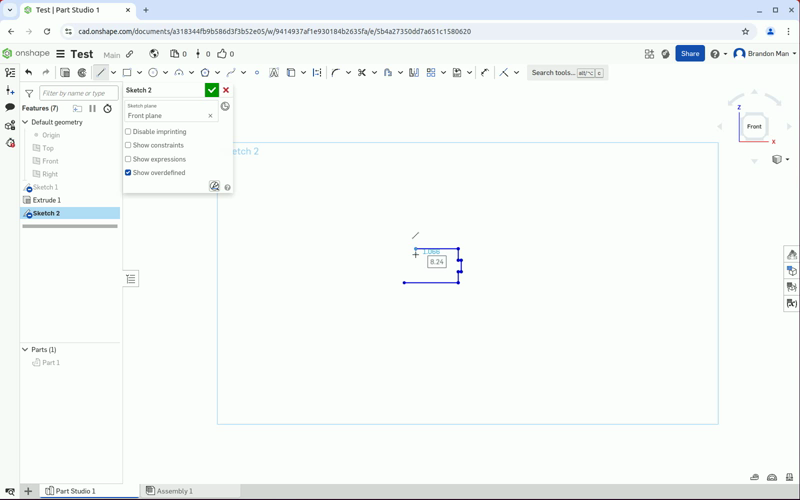
scroll(6)
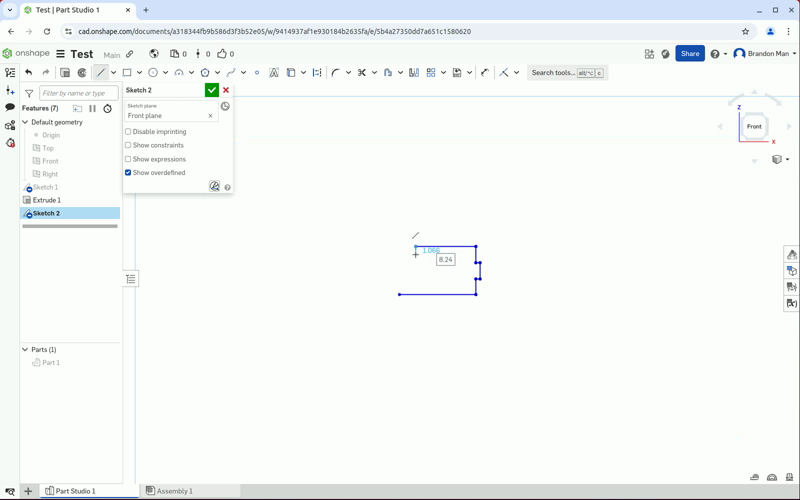
scroll(6)
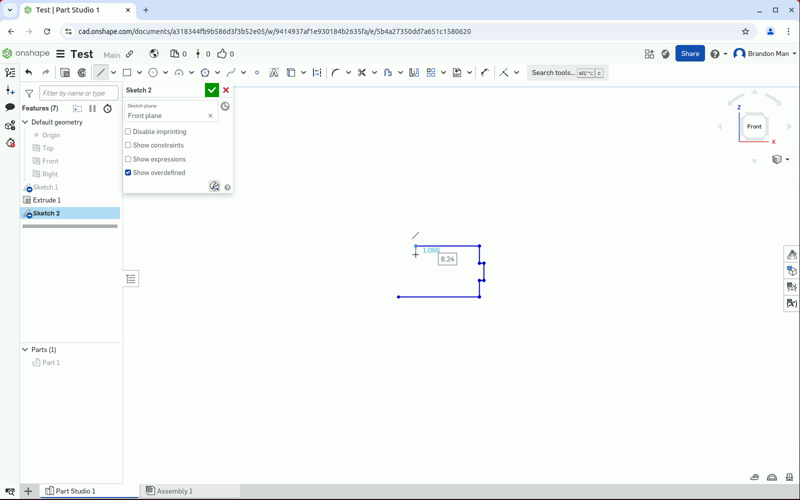
scroll(6)
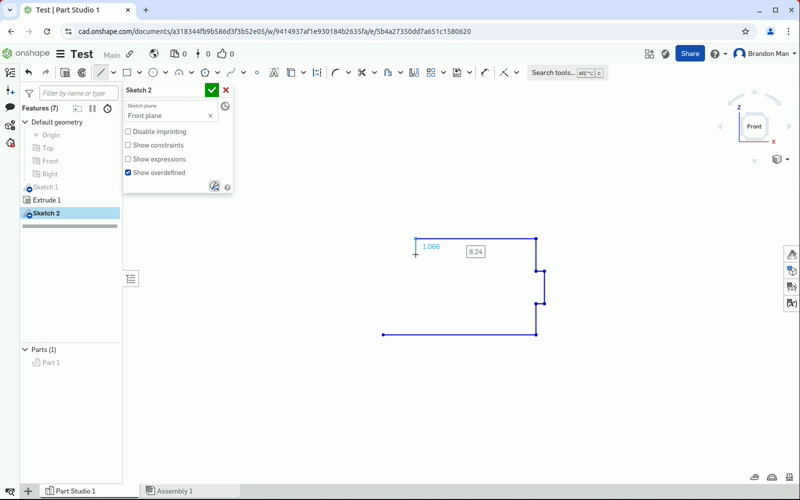
scroll(6)
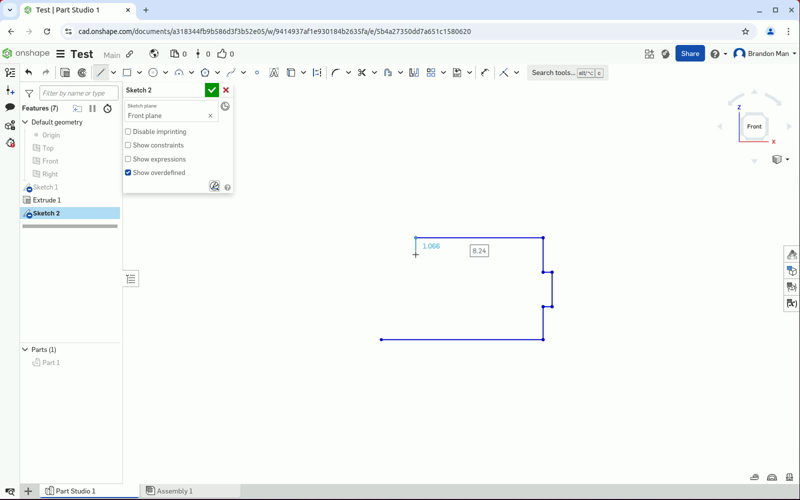
scroll(6)
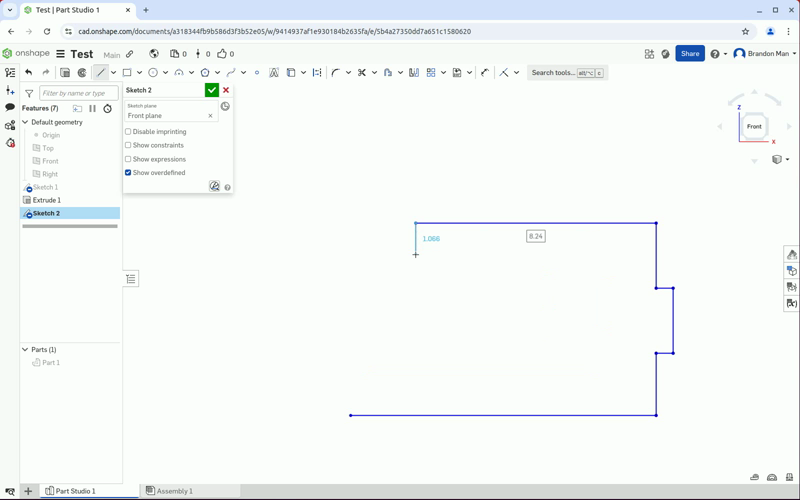
scroll(6)
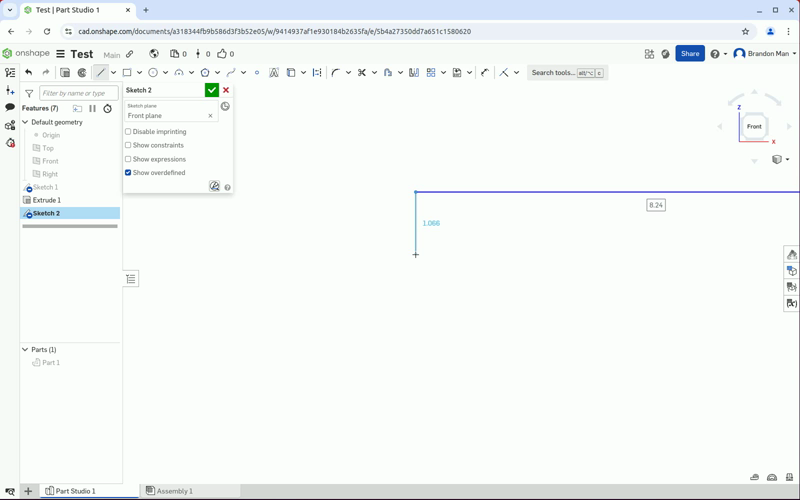
click(415, 254)
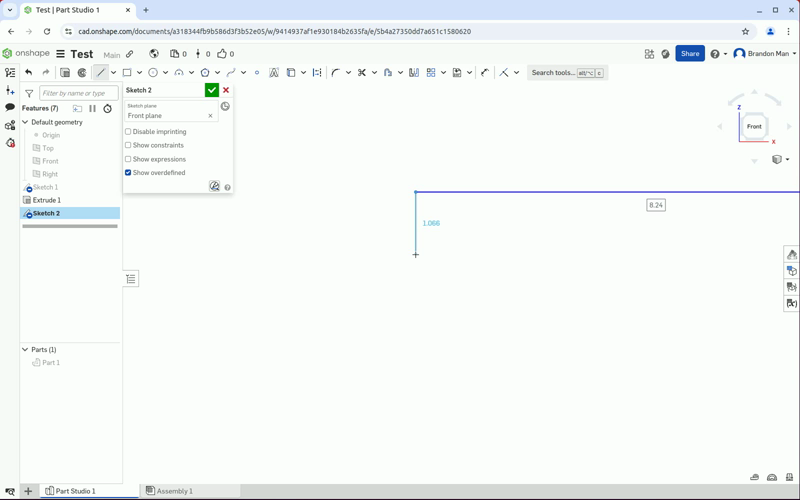
scroll(-6)
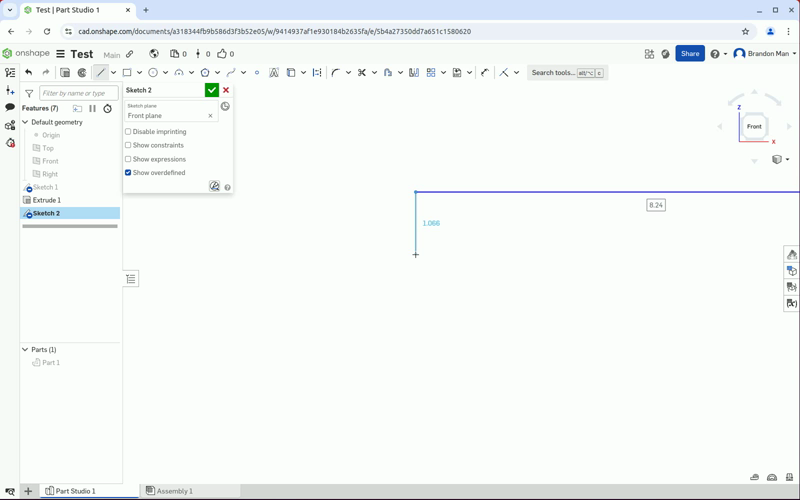
scroll(-6)
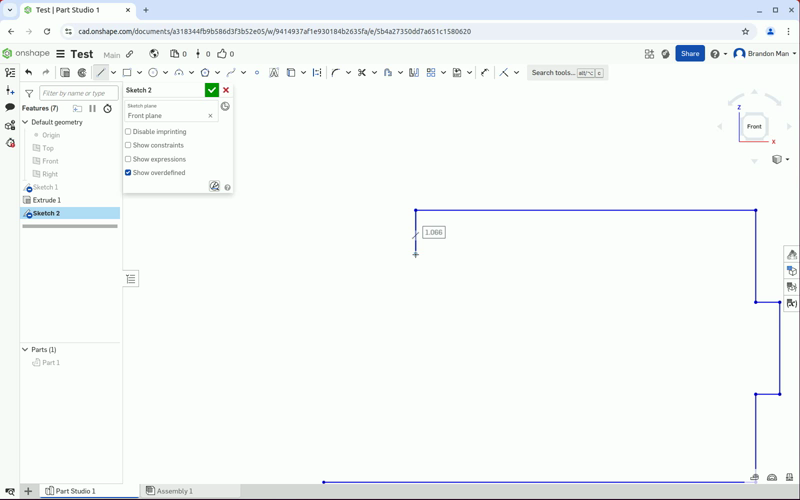
scroll(-6)
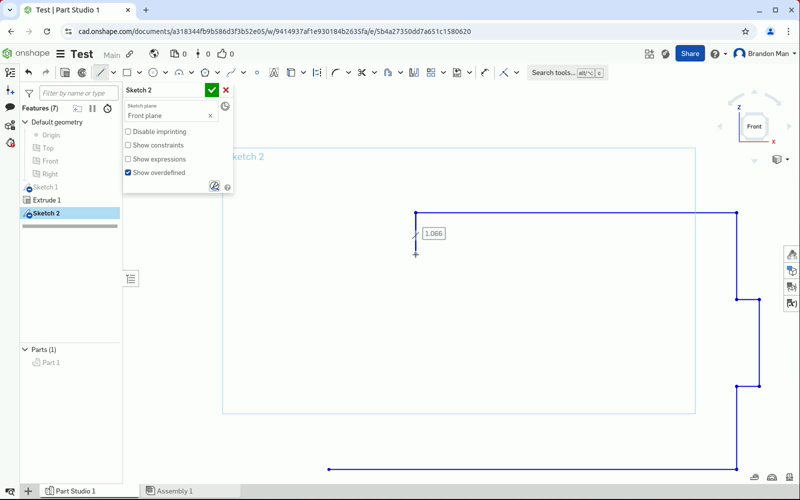
scroll(-6)
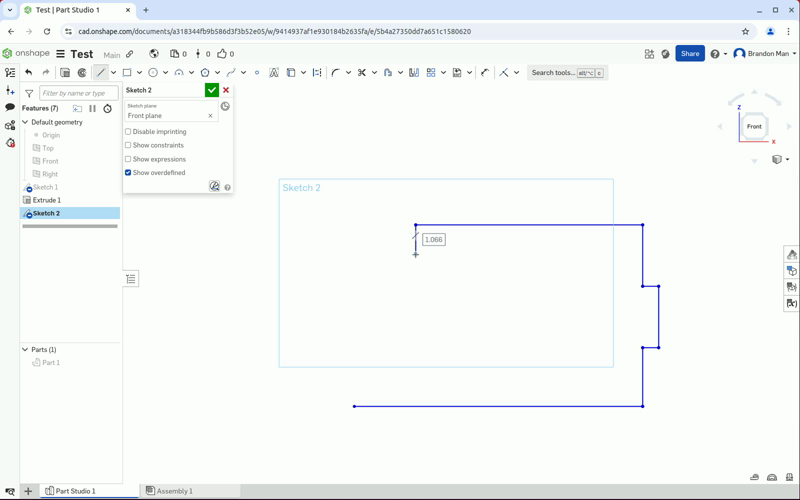
scroll(-6)
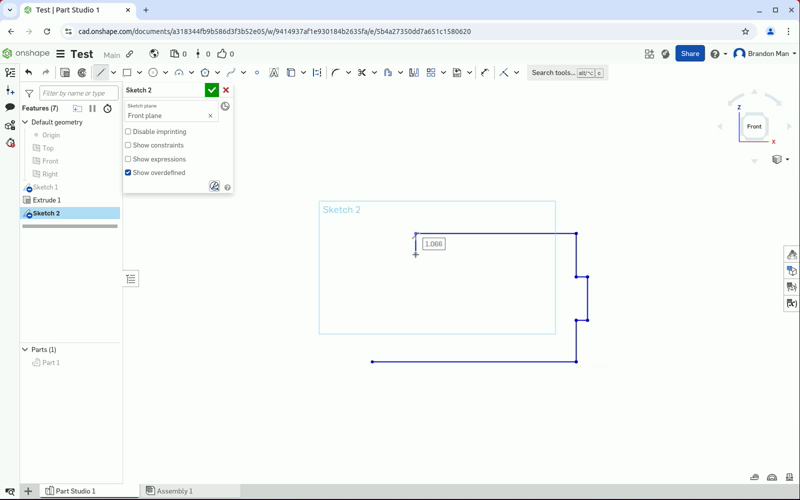
scroll(-6)
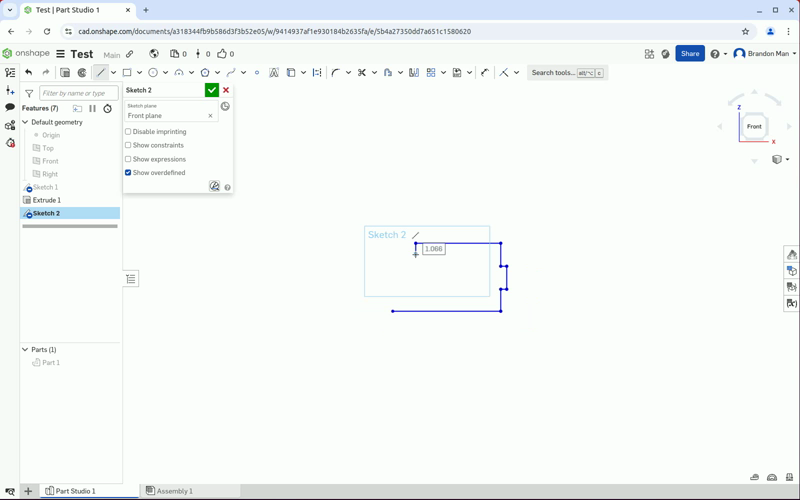
scroll(-6)
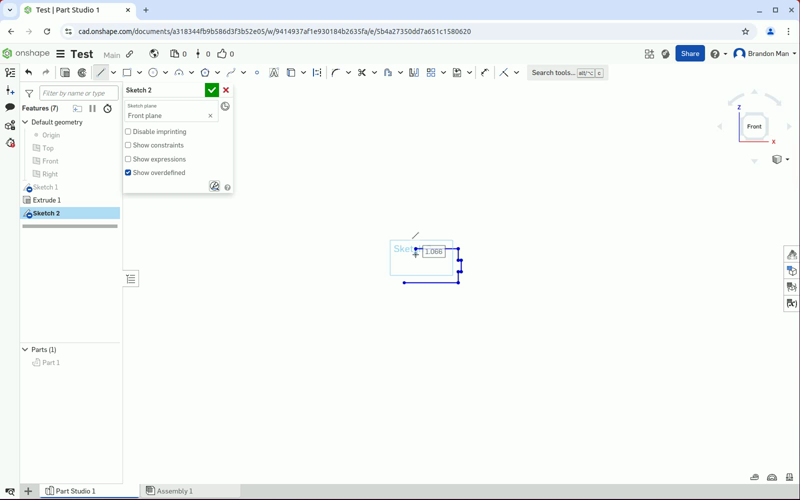
key_up(shift)
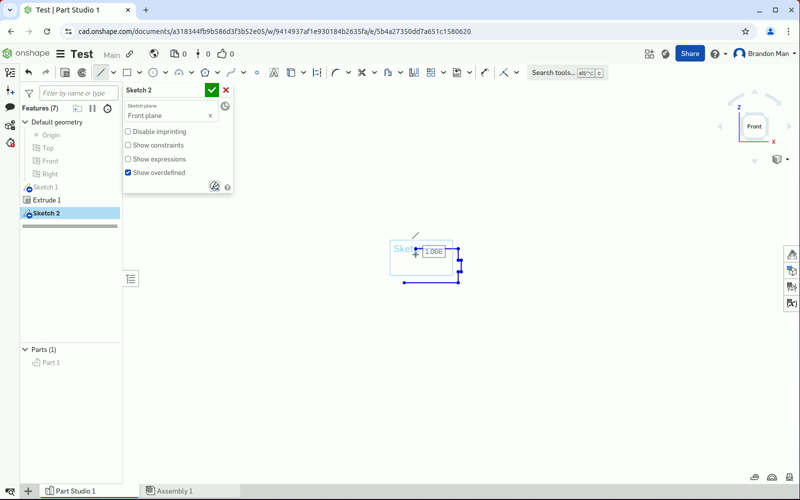
key_down(shift)
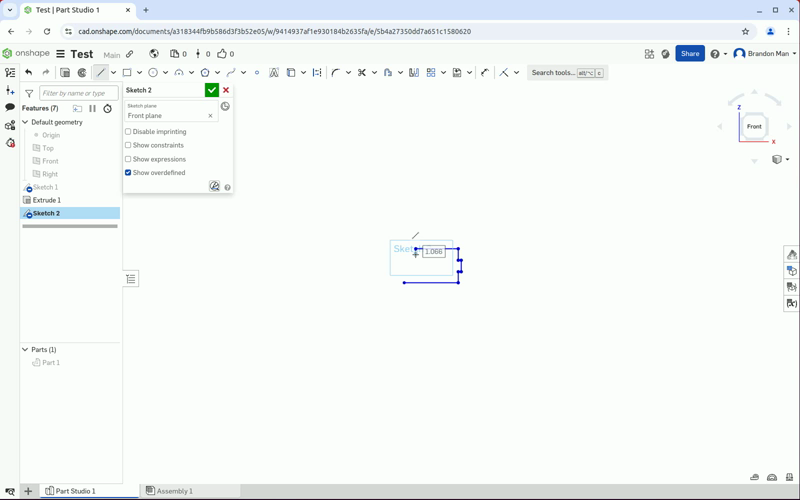
mouse_move(445, 254)
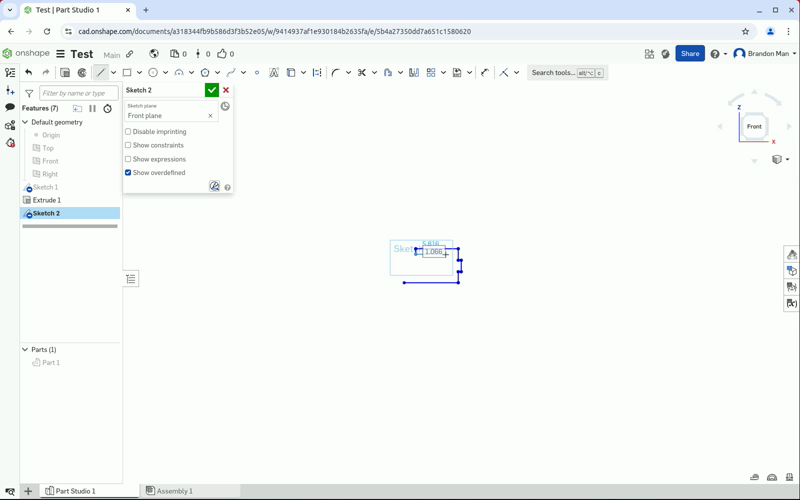
mouse_move(404, 254)
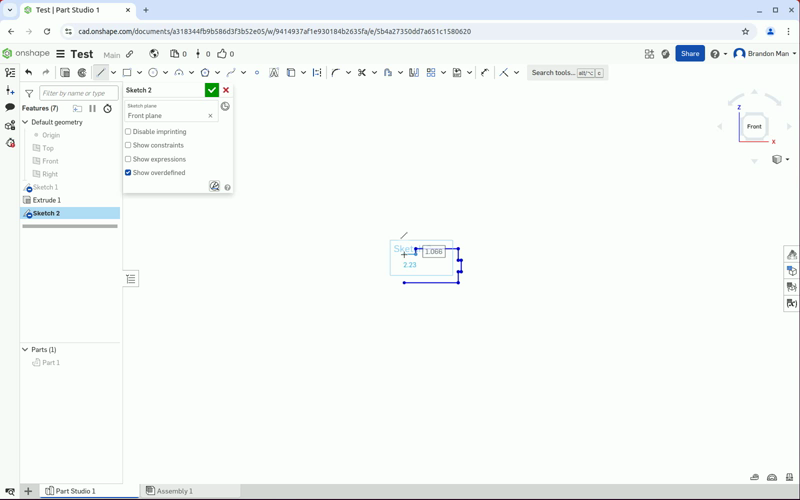
click(404, 254)
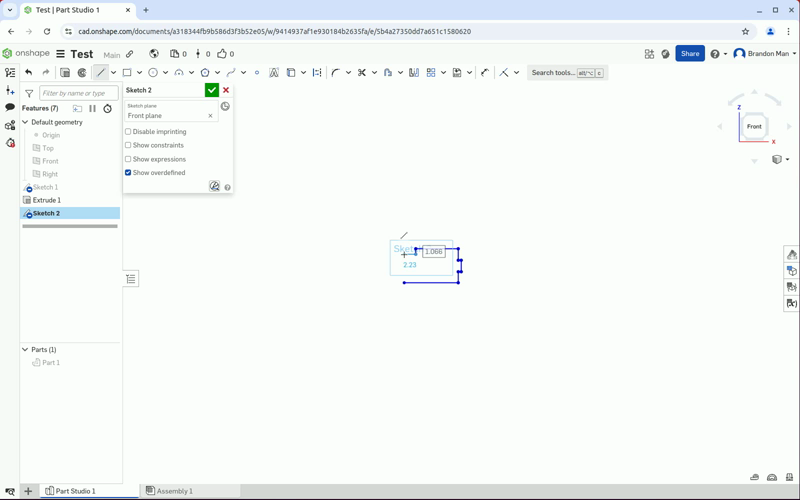
key_up(shift)
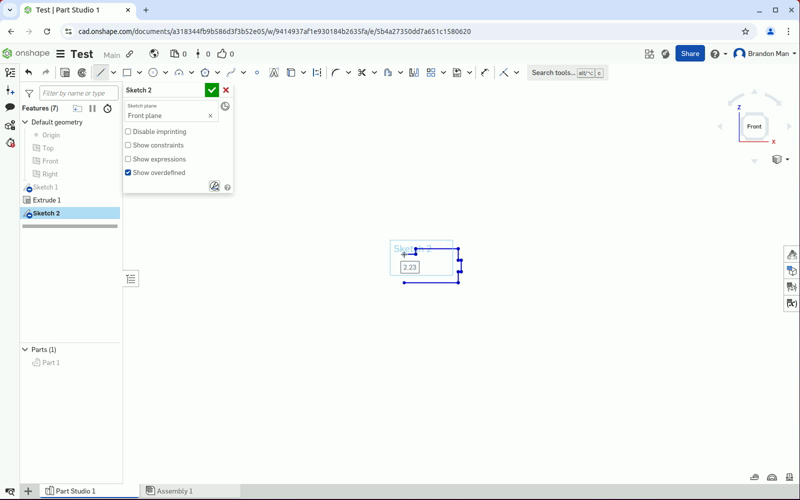
mouse_move(434, 254)
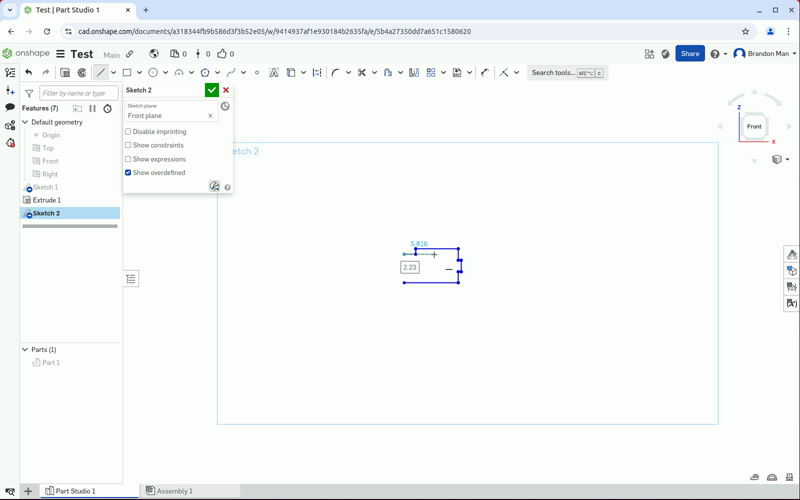
key_down(shift)
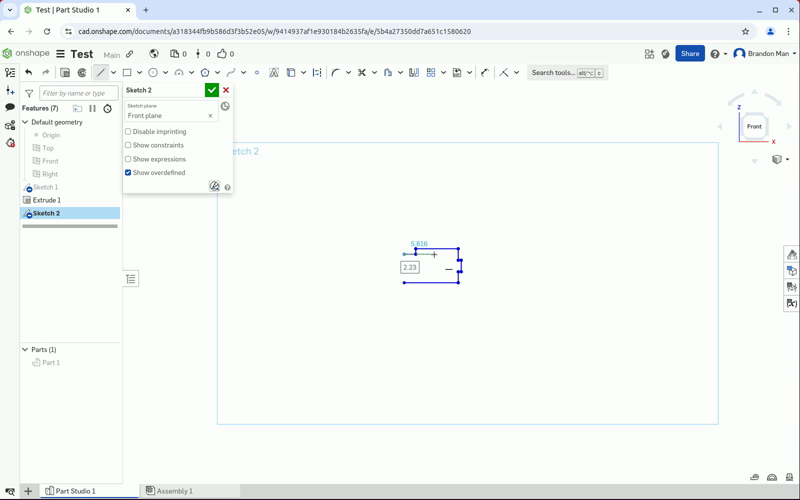
mouse_move(404, 282)
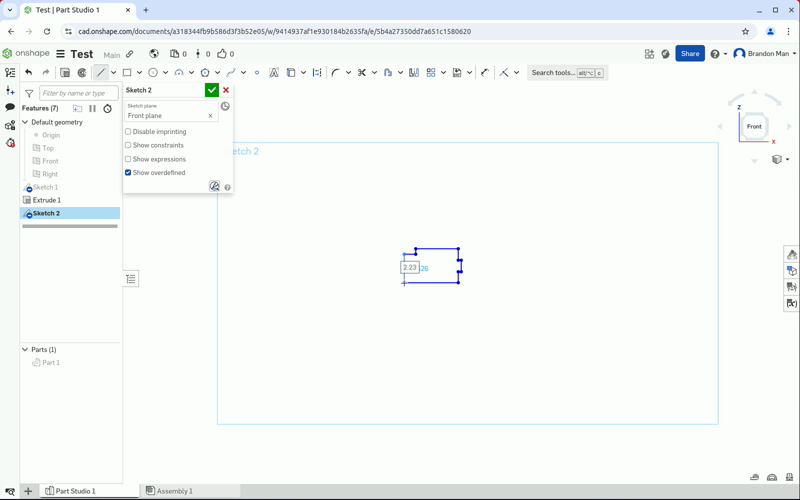
key_up(shift)
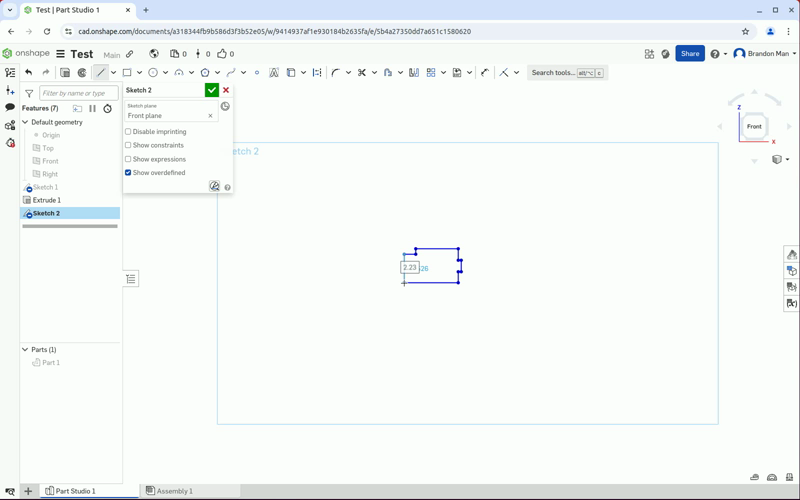
click(404, 282)
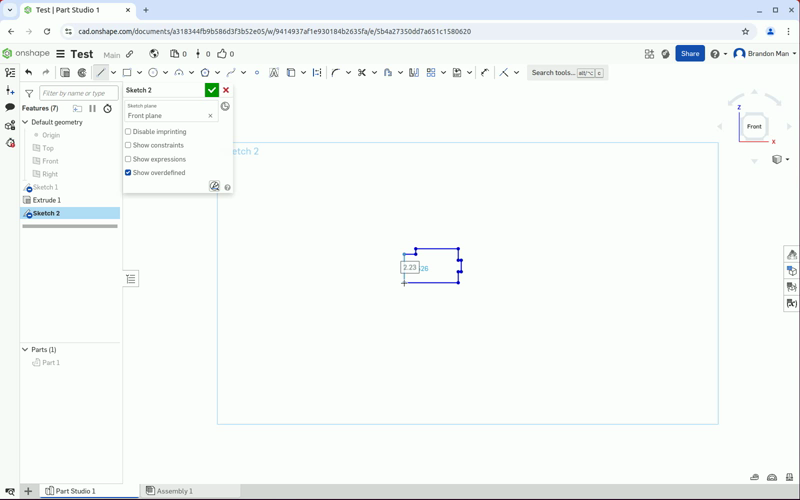
key(esc)
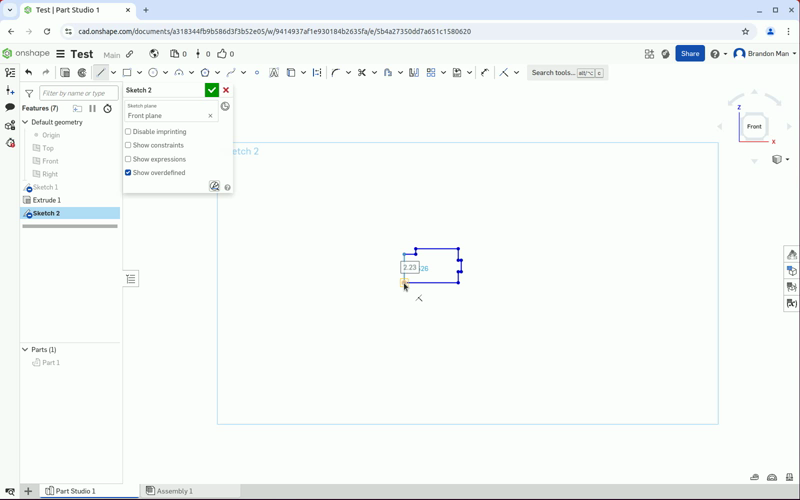
mouse_move(436, 275)
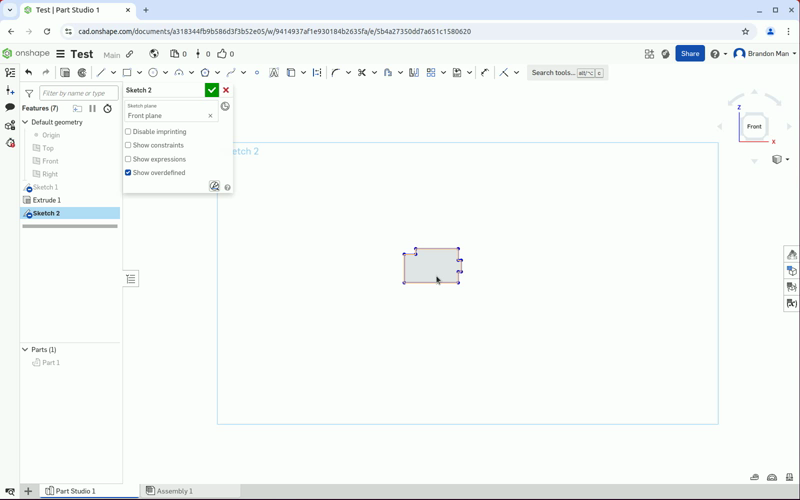
click(436, 275)
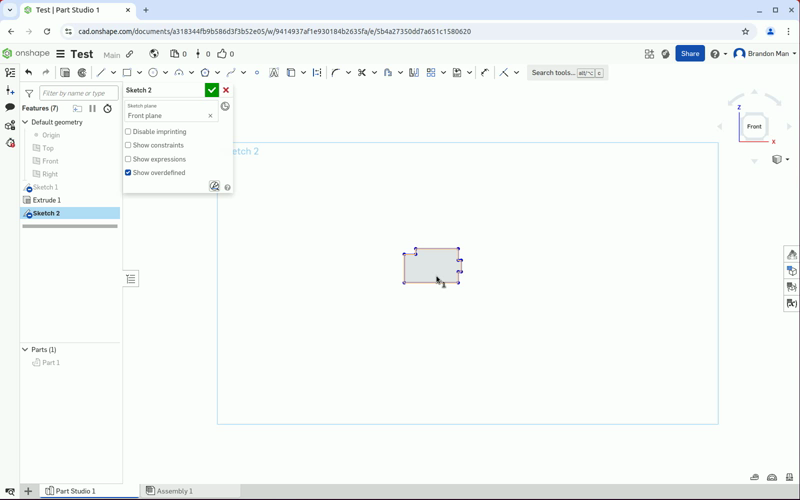
mouse_move(73, 352)
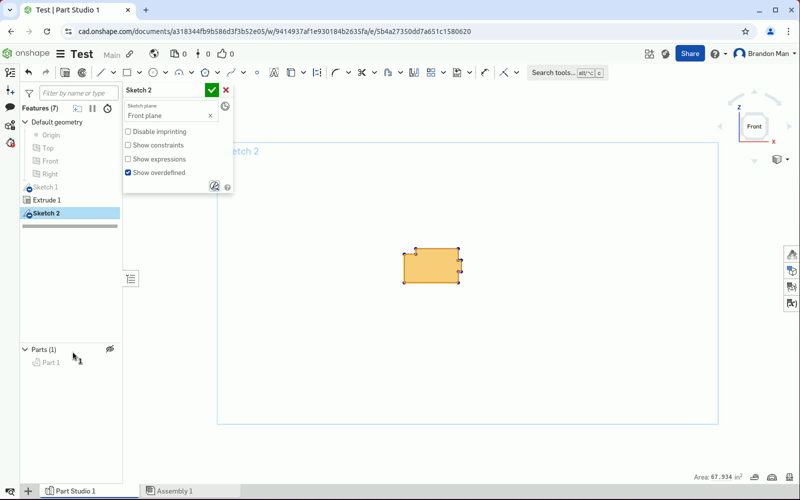
key(shift+y)
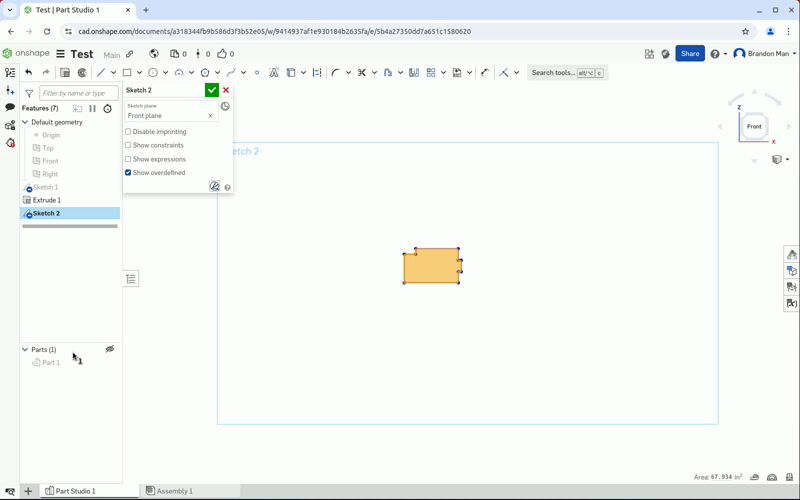
key(shift+e)
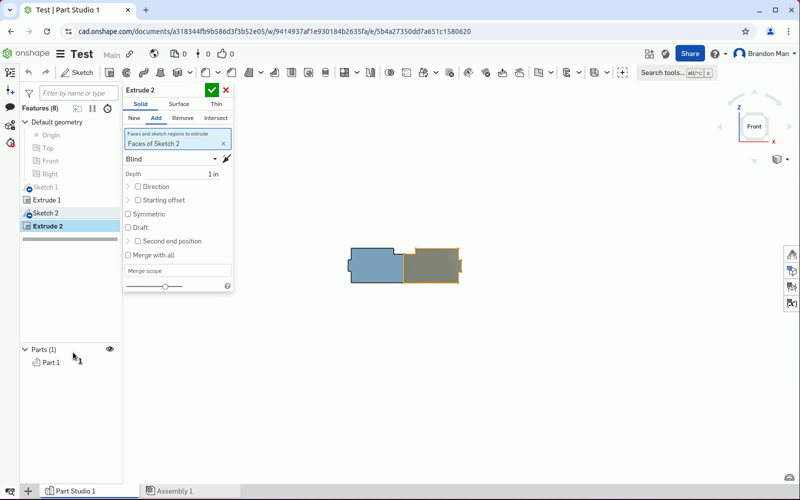
mouse_move(143, 106)
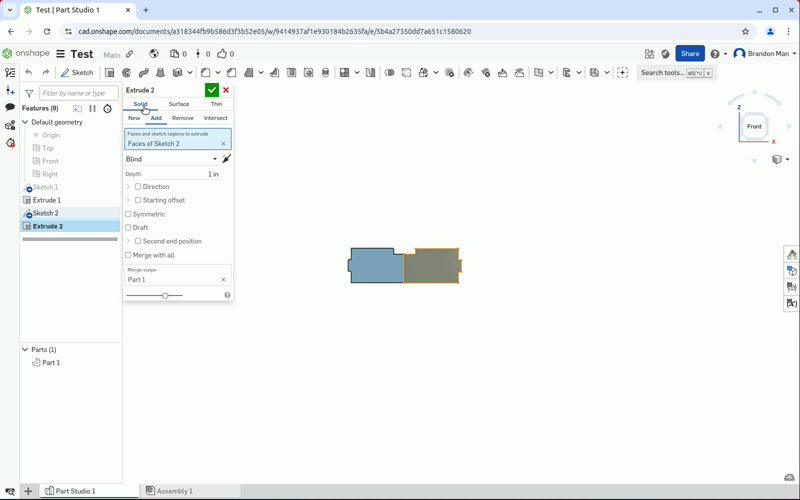
click(143, 106)
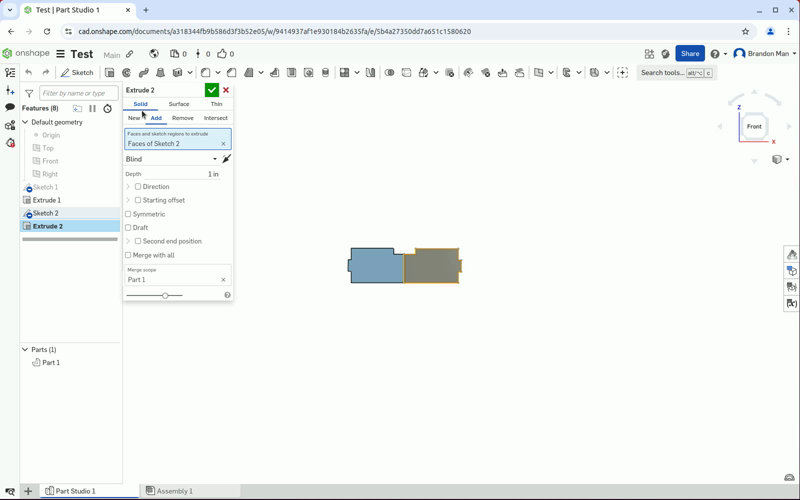
mouse_move(137, 120)
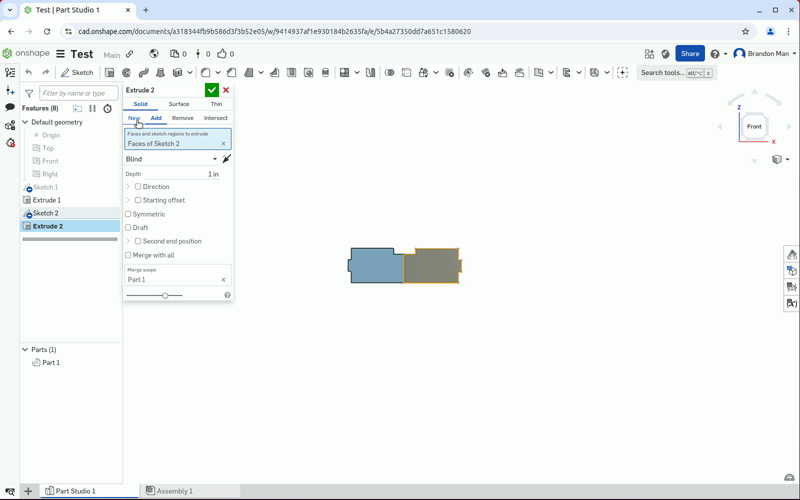
click(137, 120)
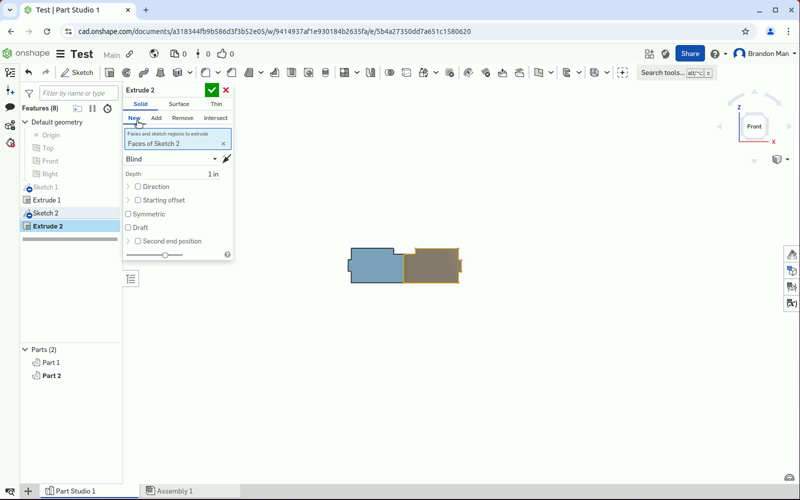
key(tab, 4)
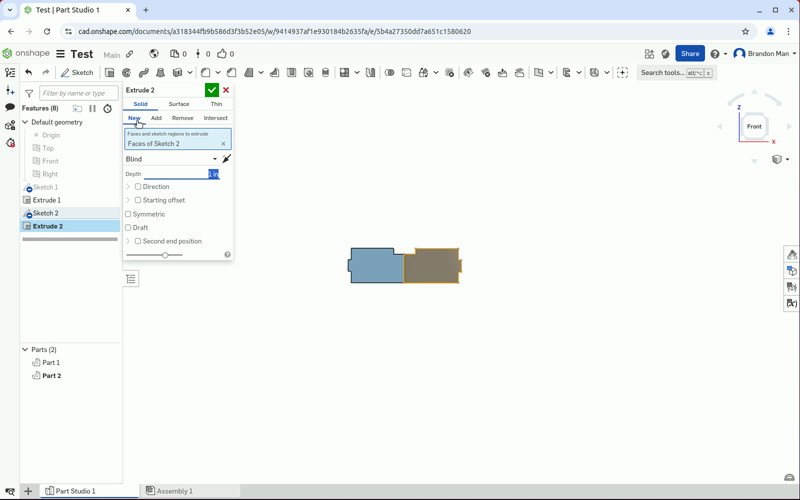
text(0.481)
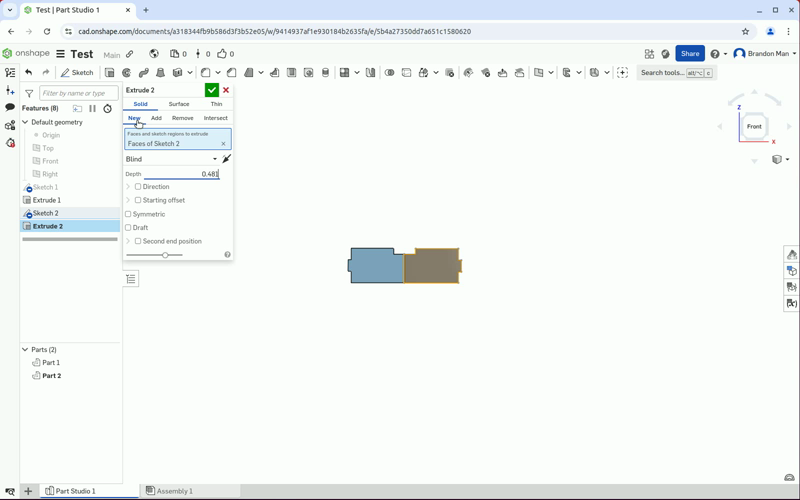
key(enter)
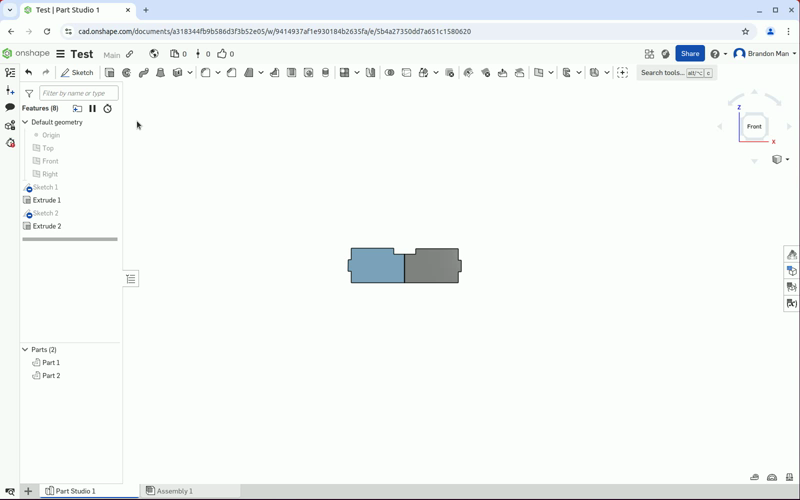
key(shift+h)
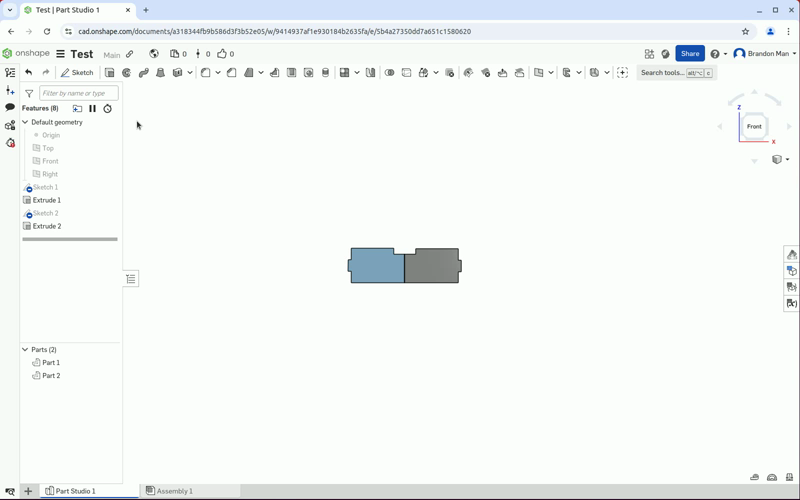
key(shift+h)
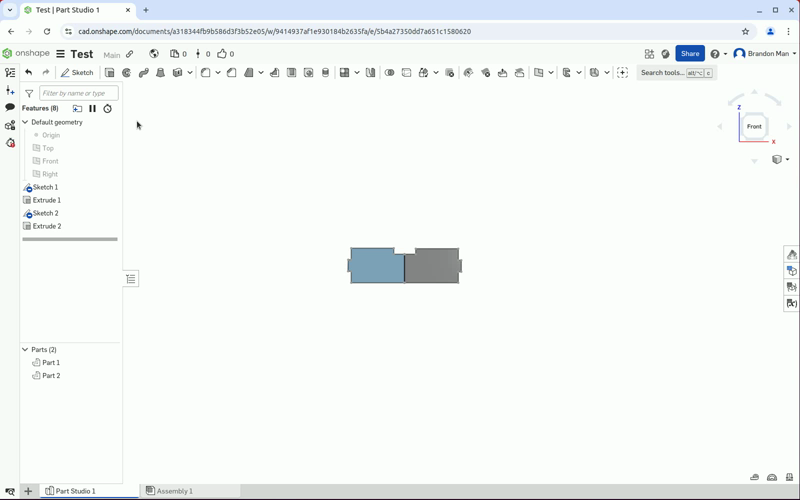
key(shift+7)
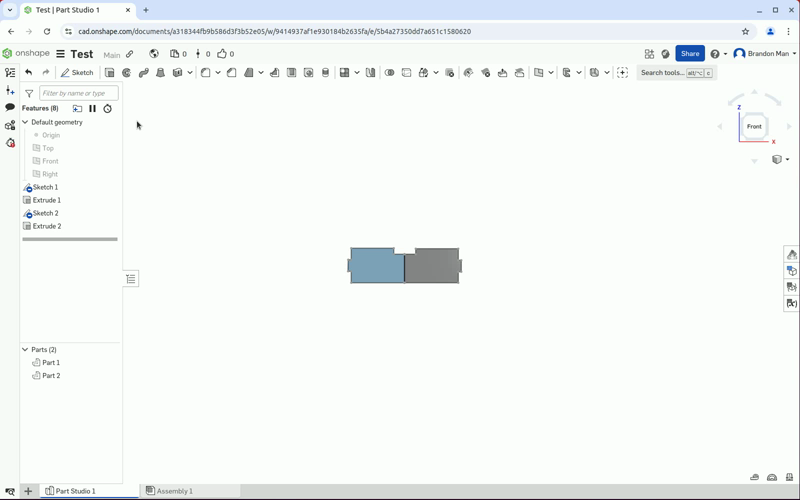
key(left, 2)
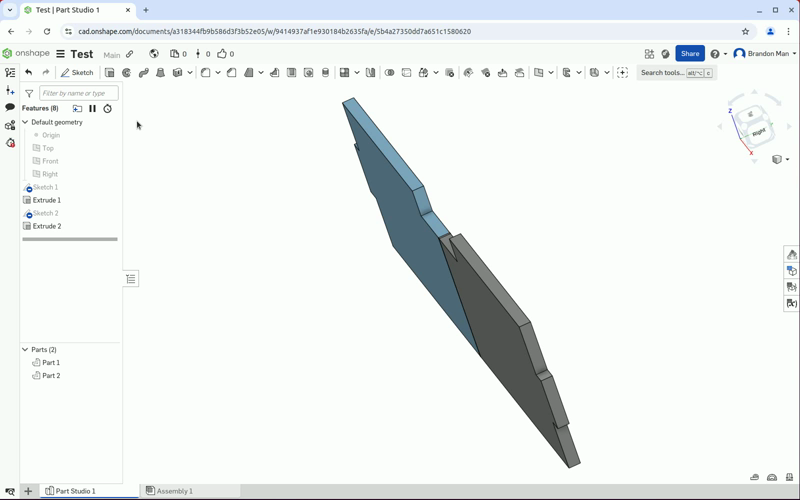
key(down, 2)
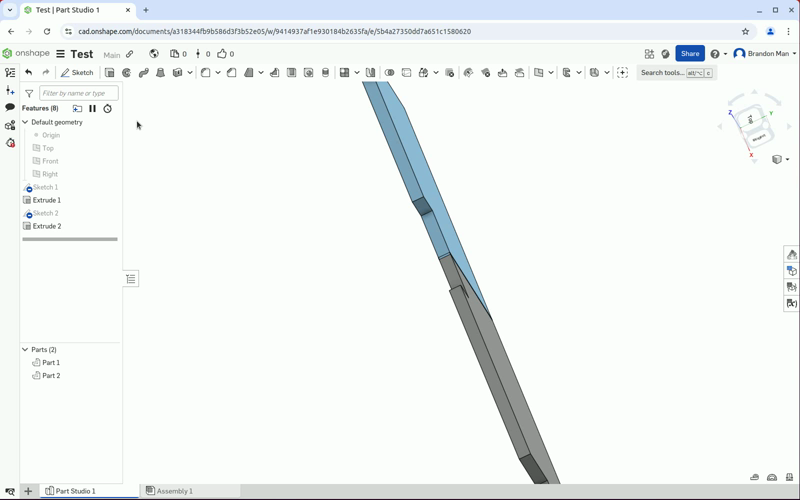
key(up, 2)
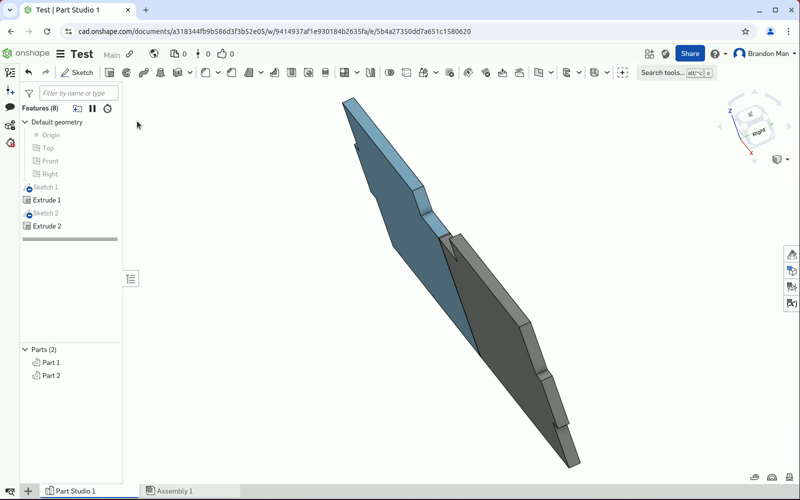
key(right, 2)
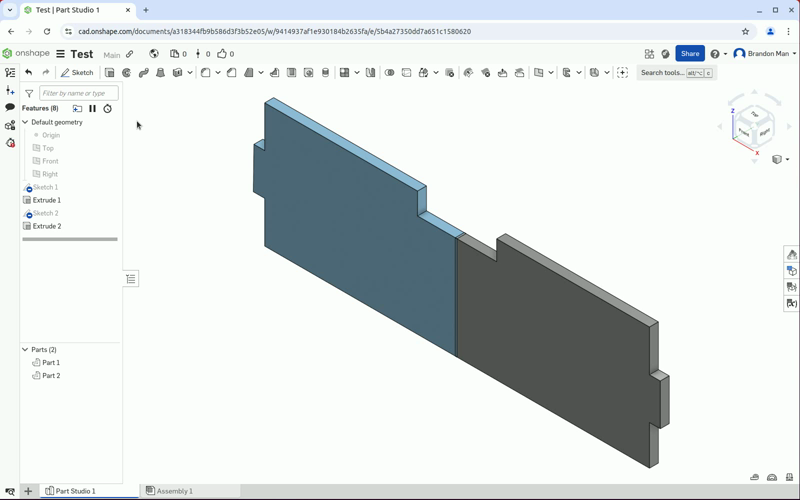
mouse_move(73, 189)
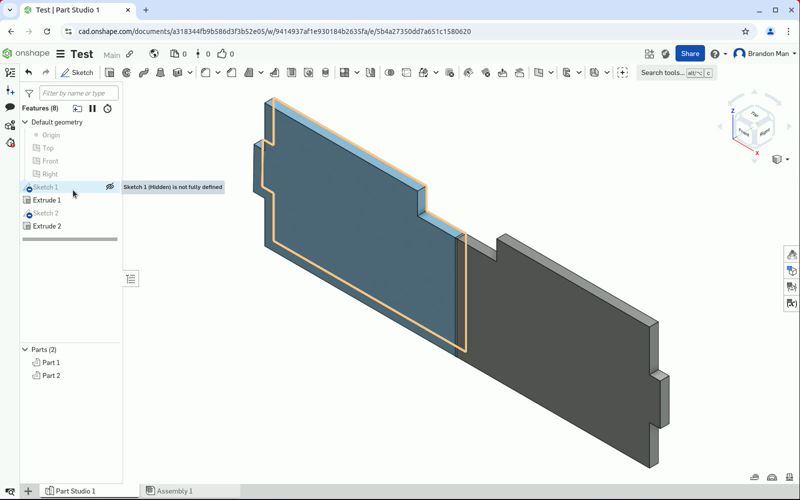
click(73, 189)